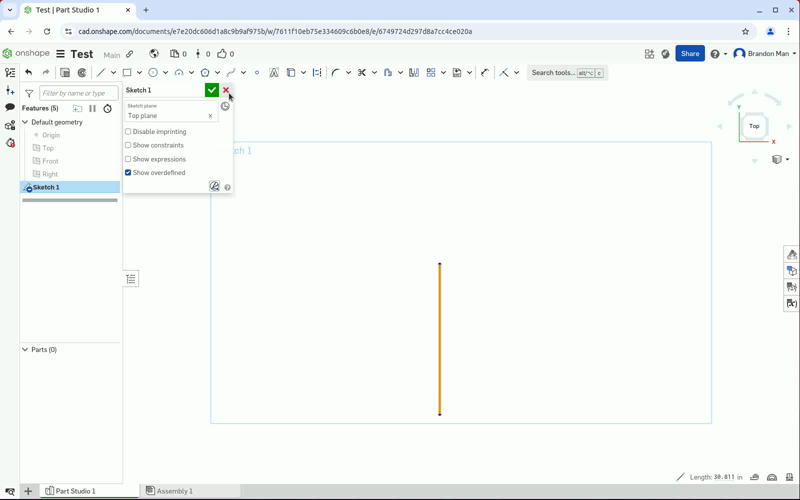
key(shift+h)
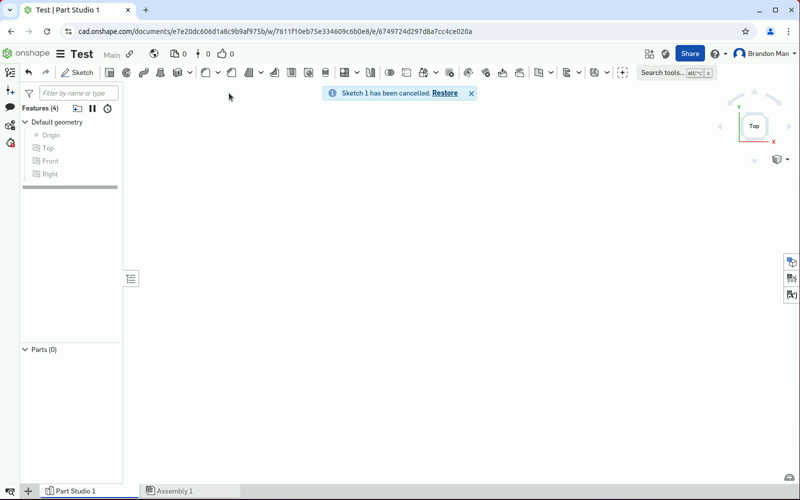
mouse_move(73, 352)
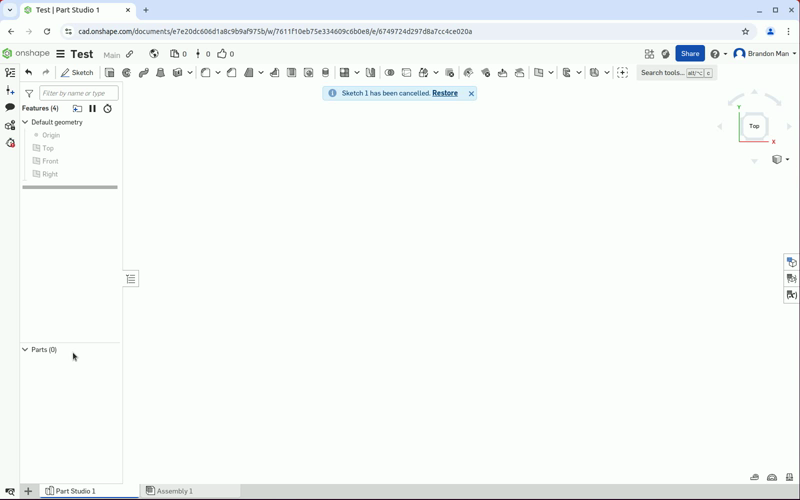
key(y)
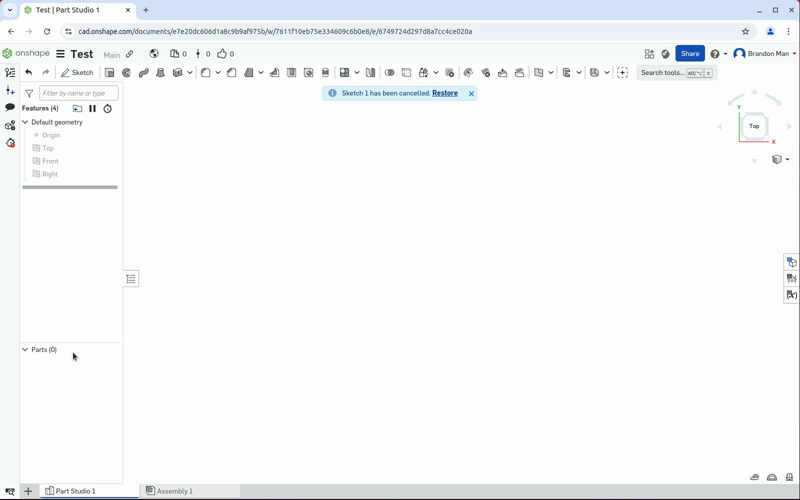
key(shift+p)
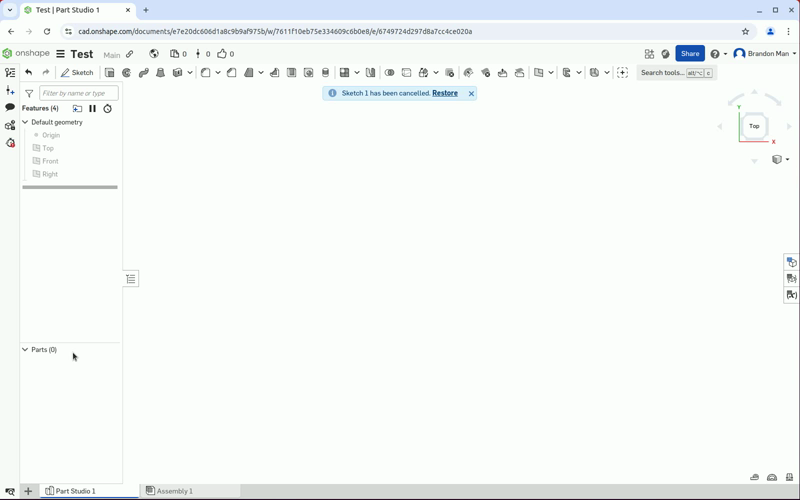
key(space)
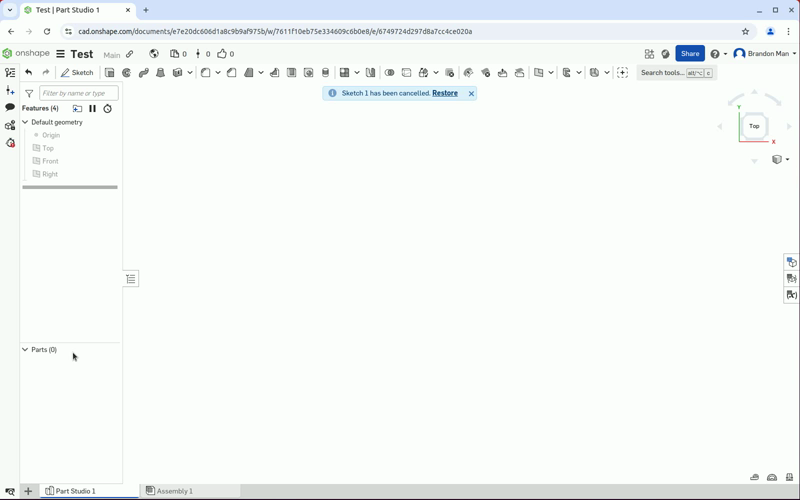
key_down(shift)
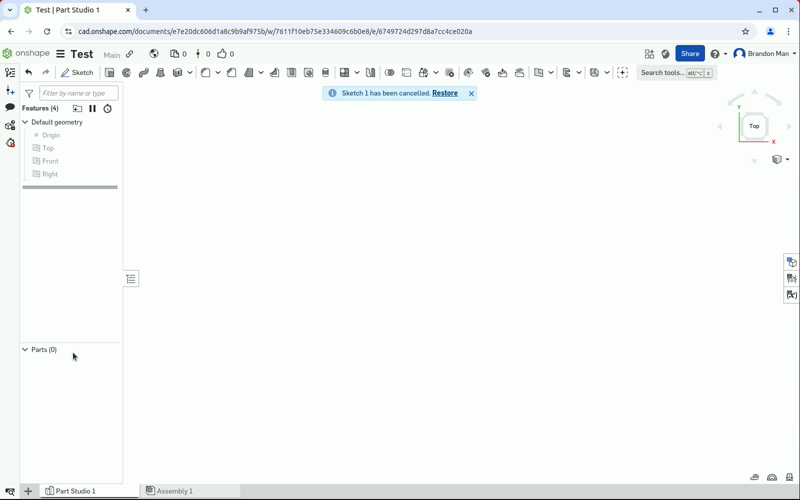
key(up)
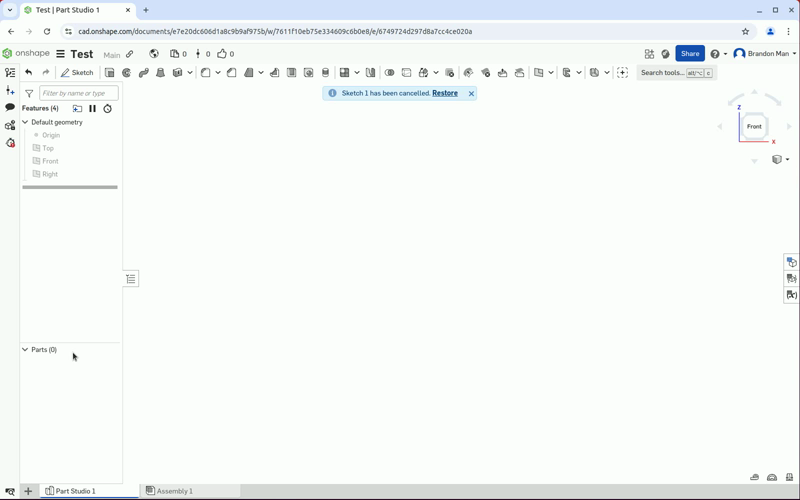
key_up(shift)
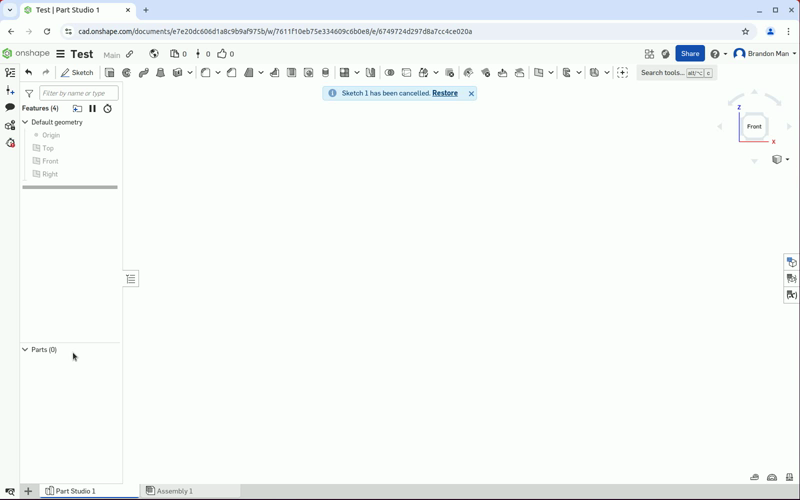
key(space)
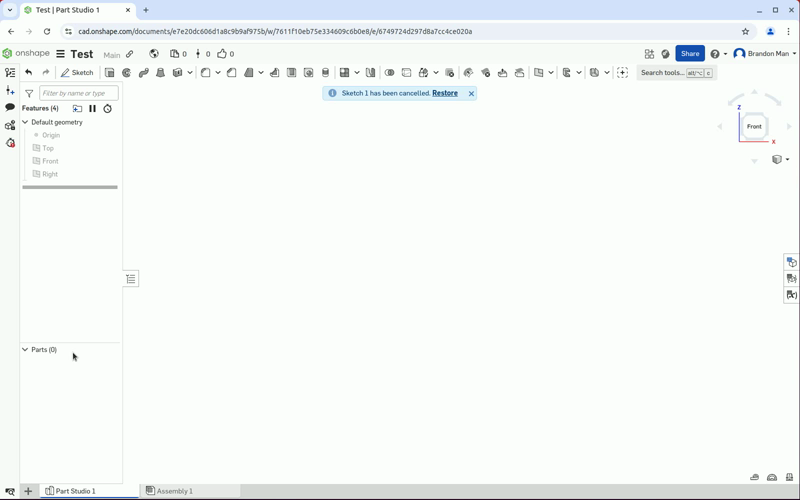
key_down(shift)
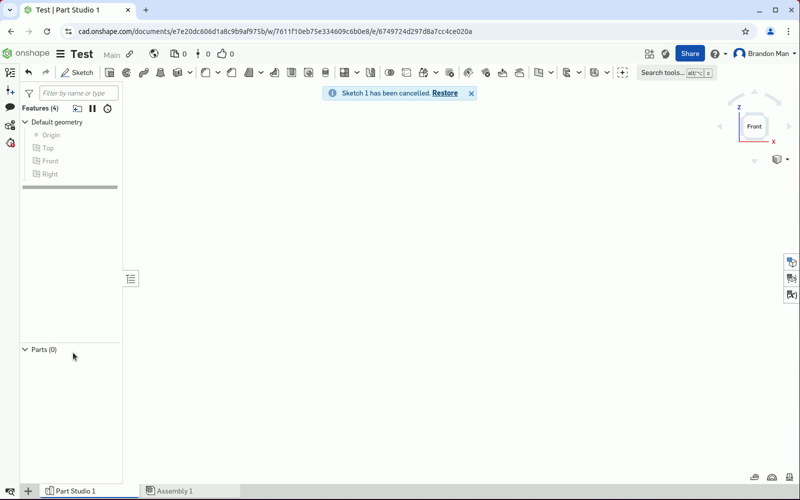
key(left)
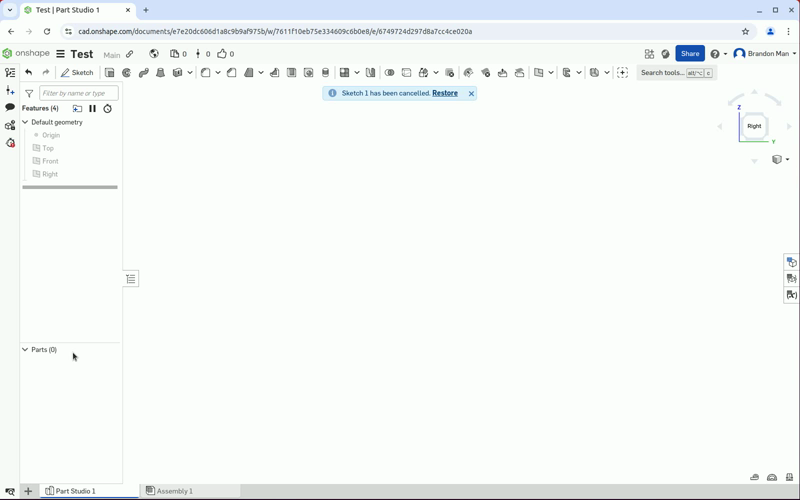
key_up(shift)
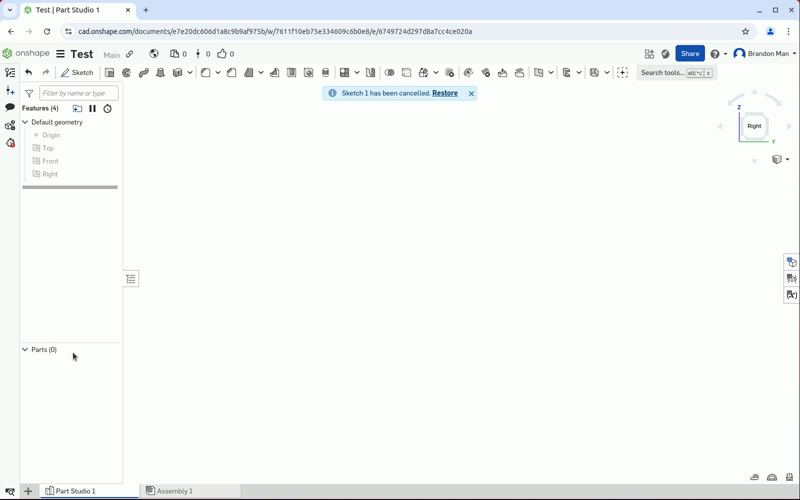
mouse_move(73, 352)
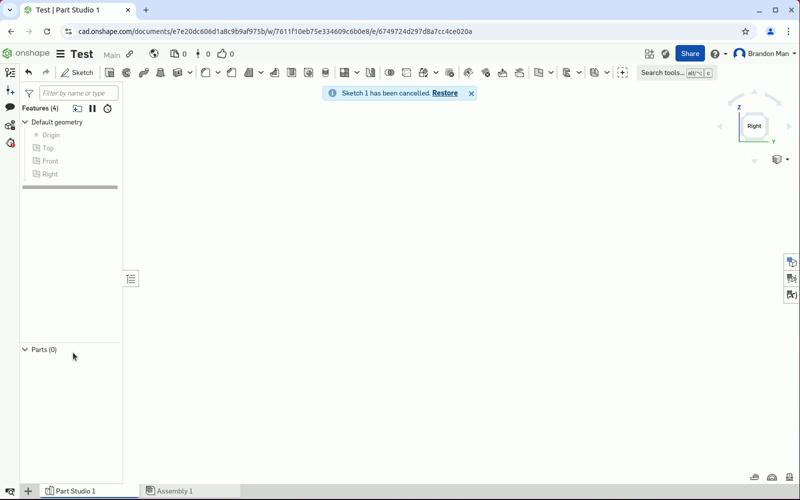
key(shift+y)
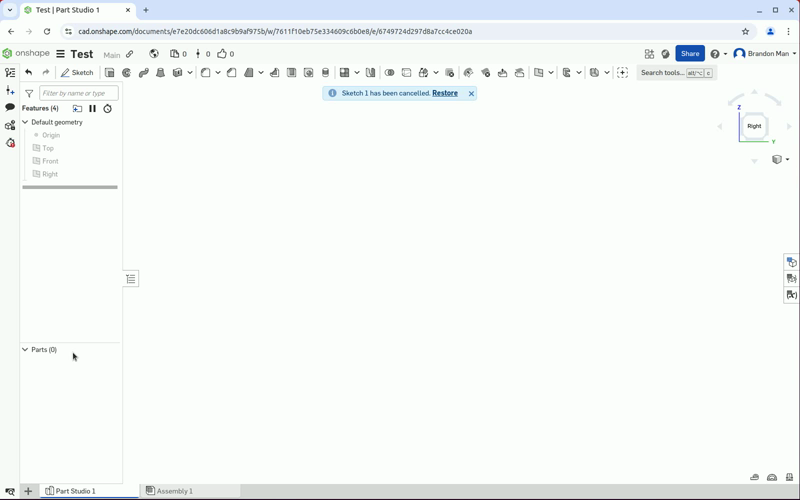
key(shift+s)
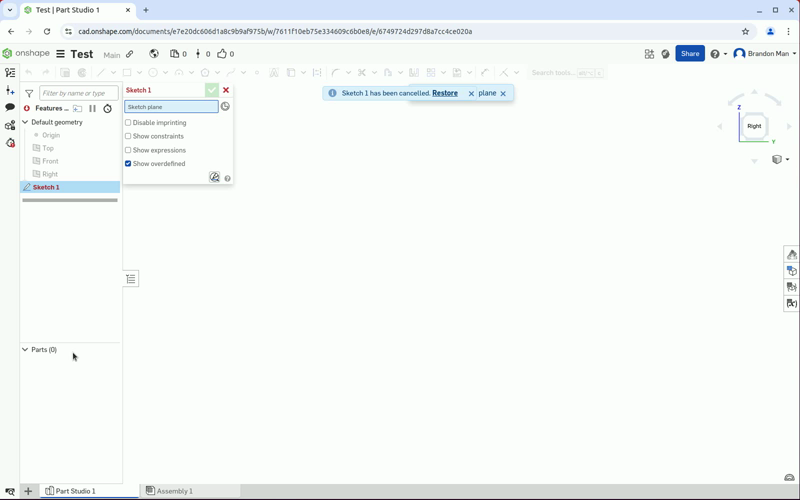
mouse_move(73, 176)
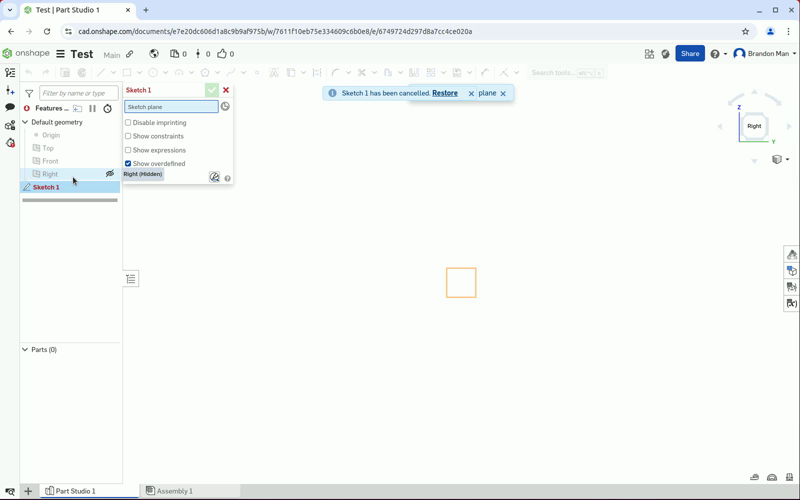
click(73, 176)
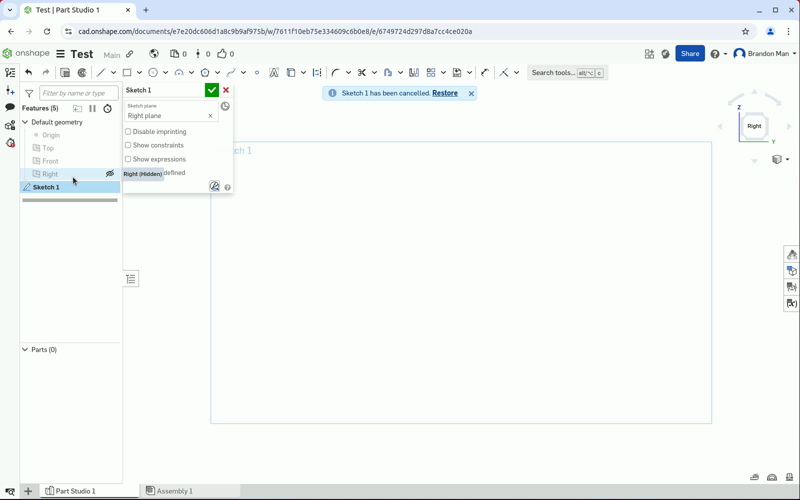
mouse_move(73, 352)
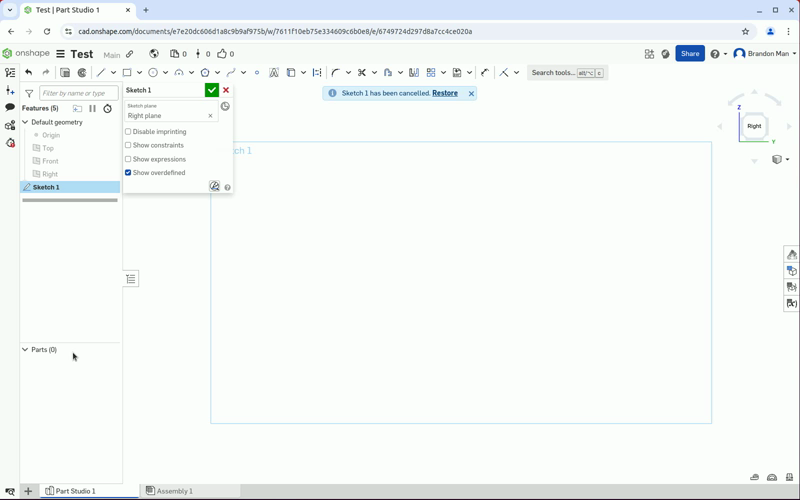
key(y)
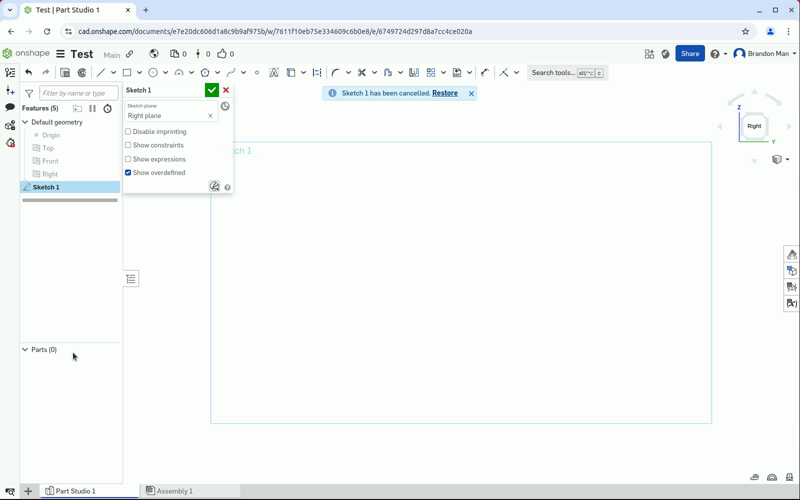
key(c)
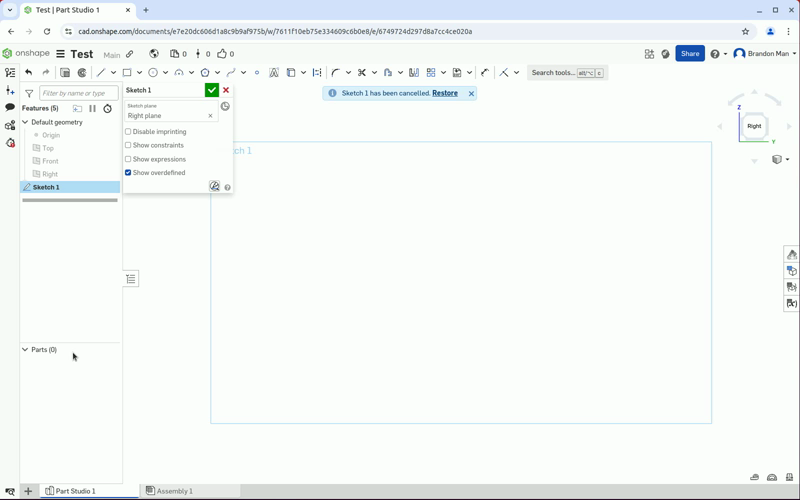
key_down(shift)
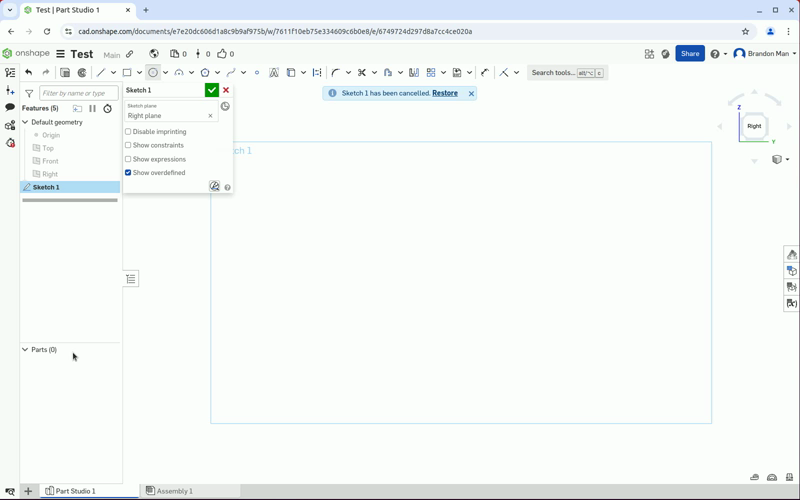
mouse_move(461, 282)
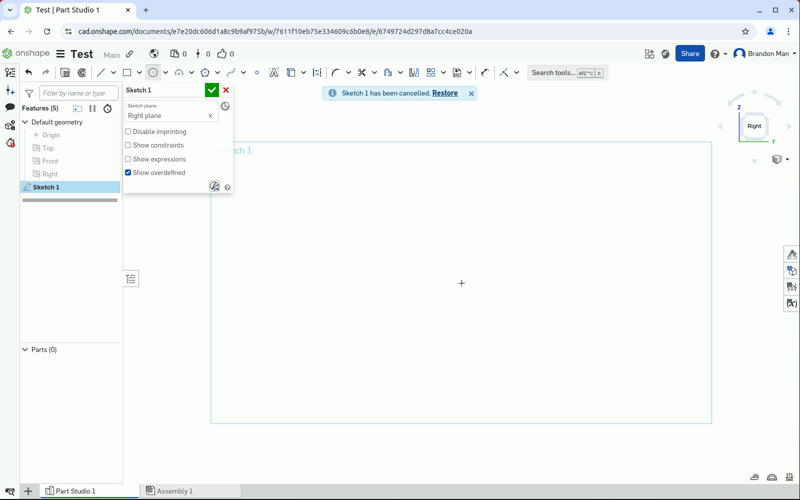
click(461, 282)
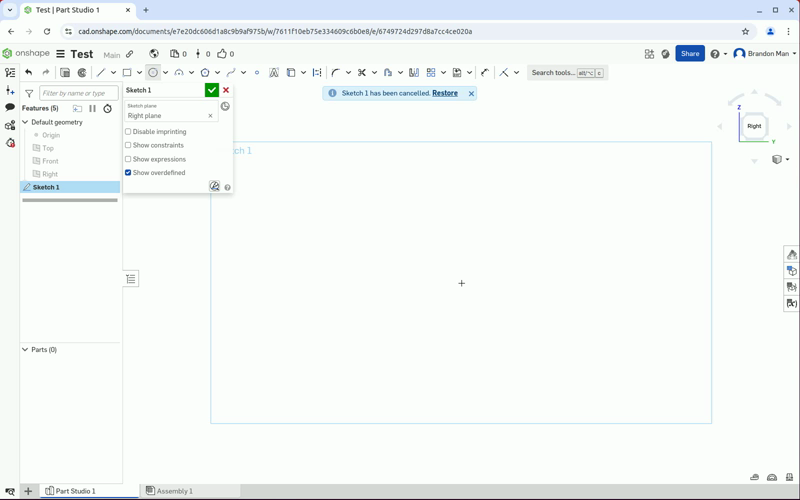
key_up(shift)
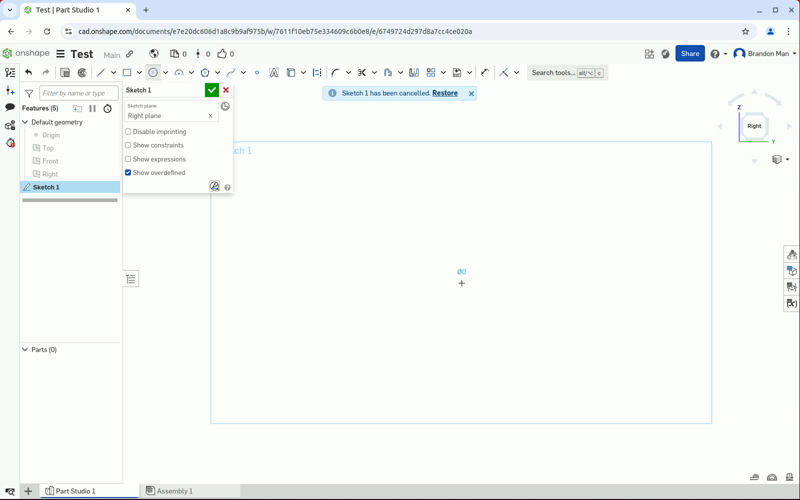
mouse_move(465, 282)
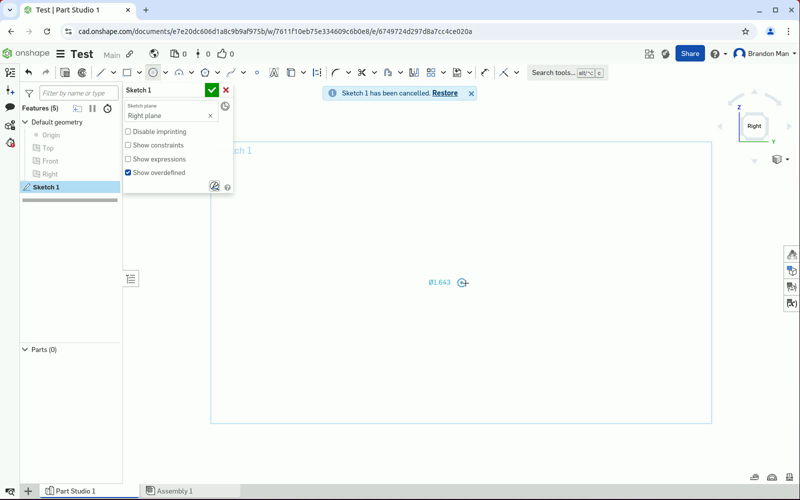
click(465, 282)
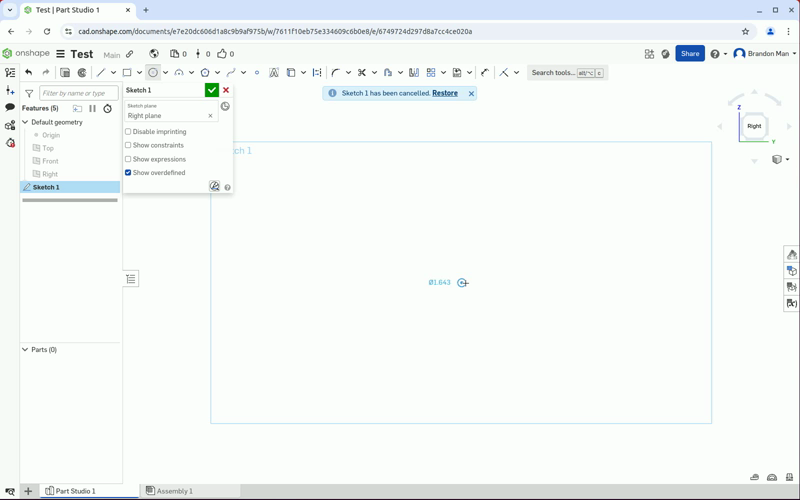
key(esc)
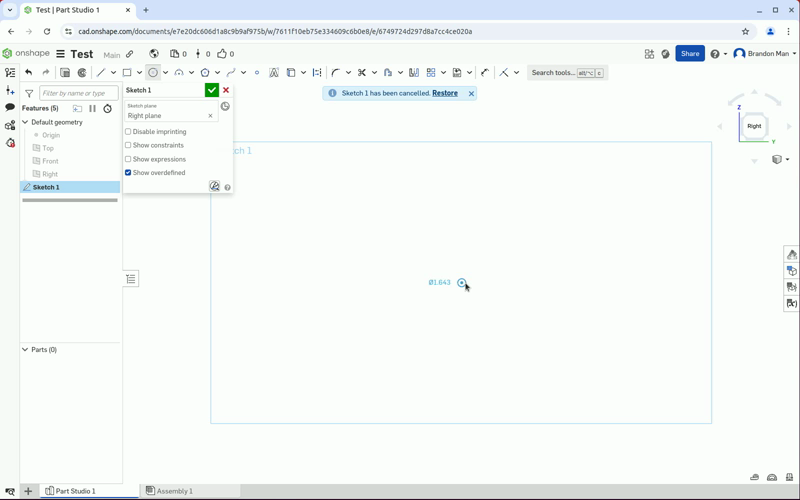
mouse_move(464, 284)
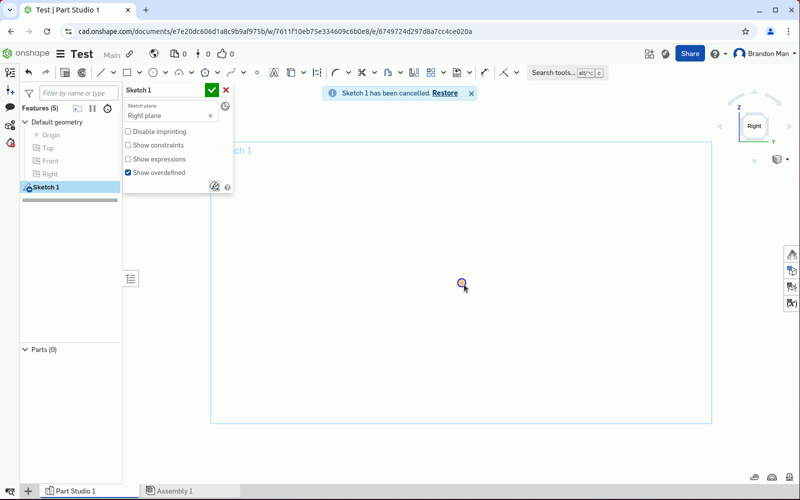
scroll(6)
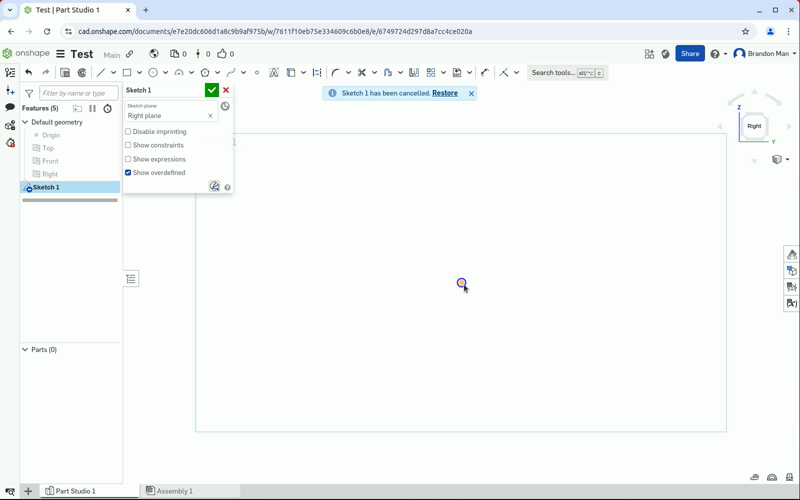
scroll(6)
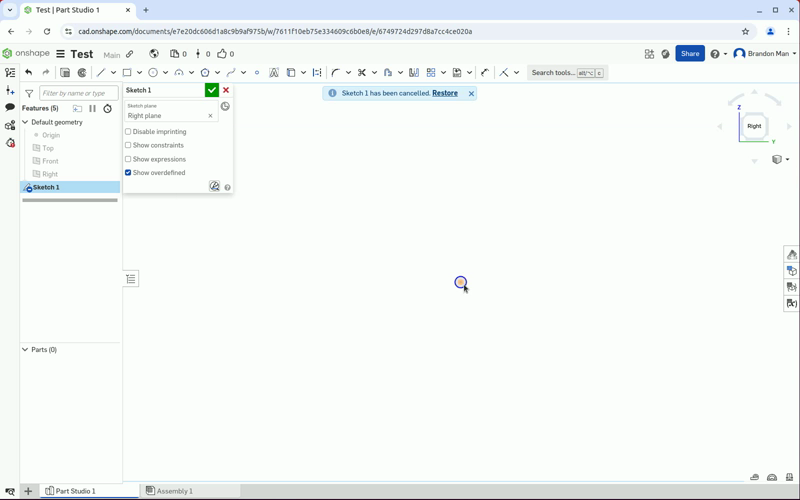
scroll(6)
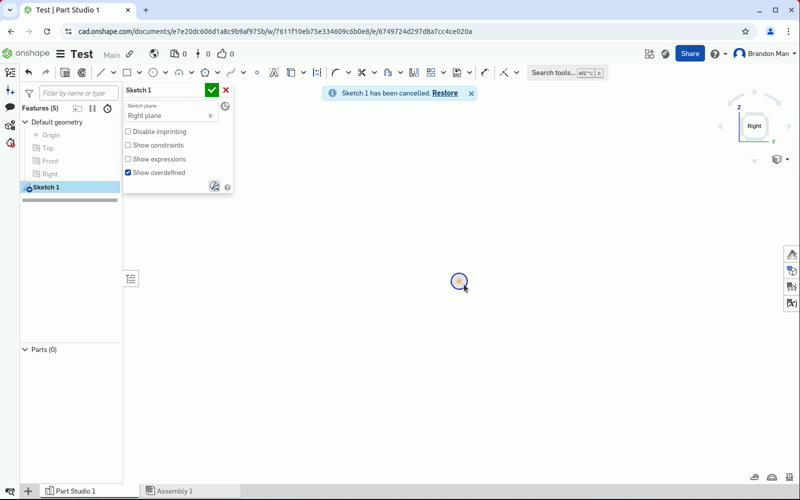
scroll(6)
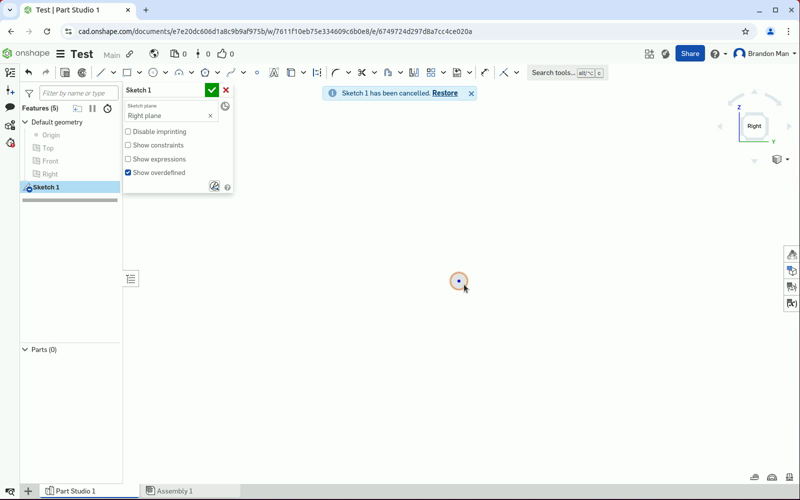
scroll(6)
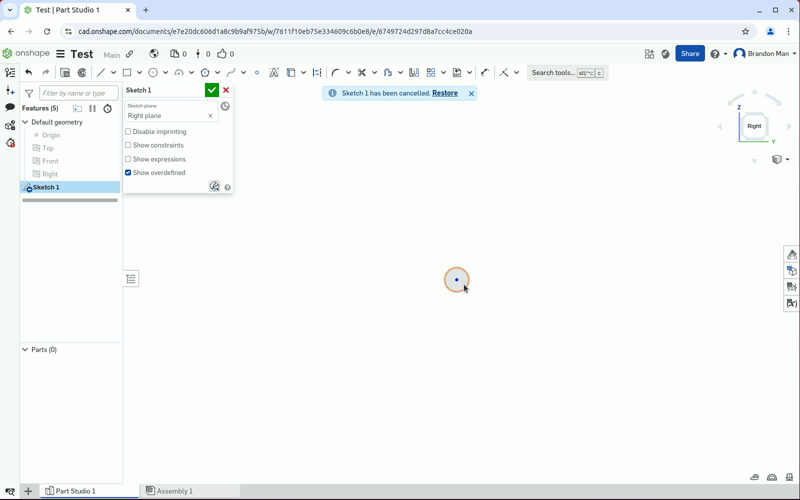
scroll(6)
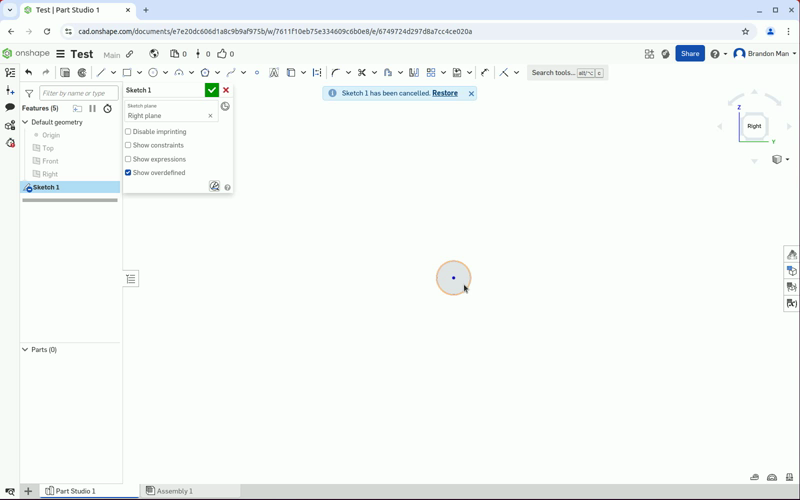
scroll(6)
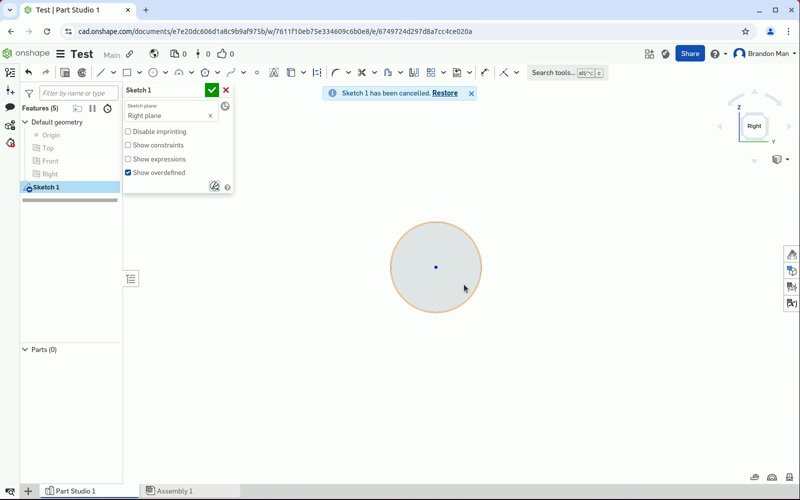
click(464, 284)
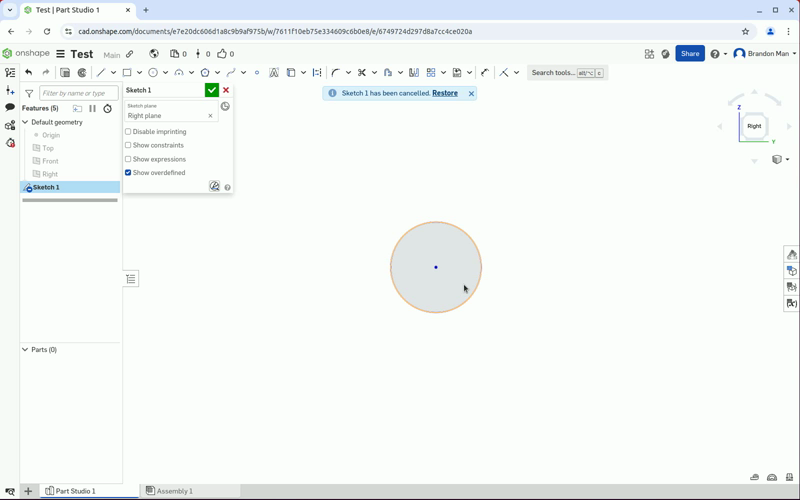
scroll(-6)
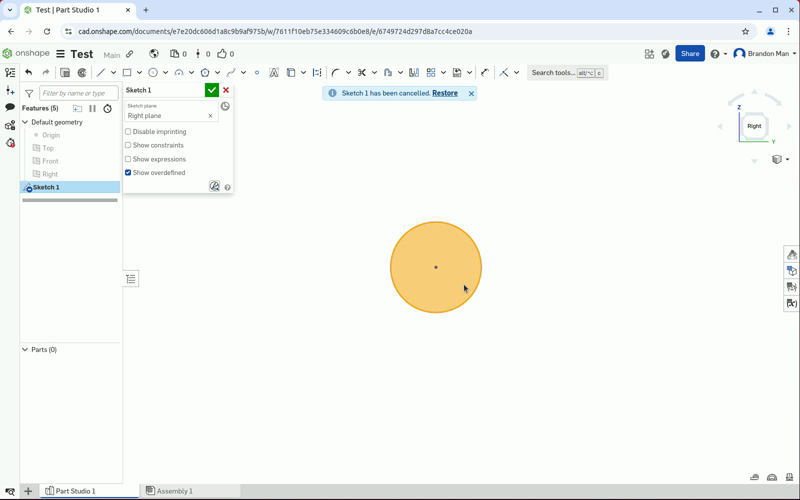
scroll(-6)
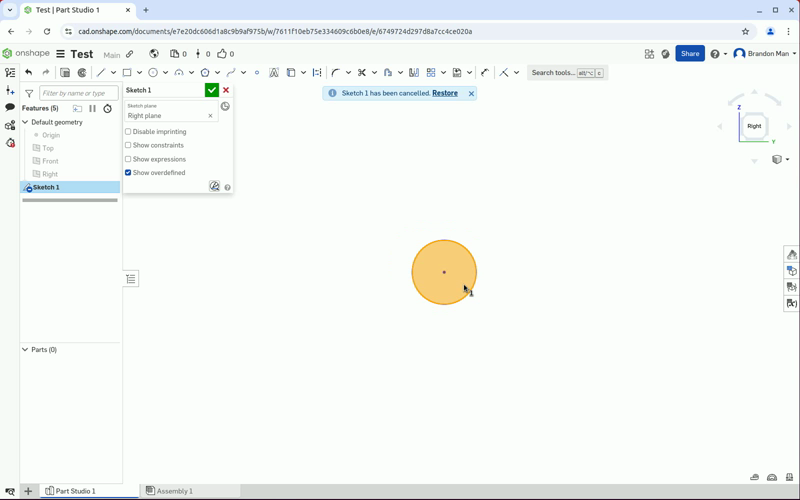
scroll(-6)
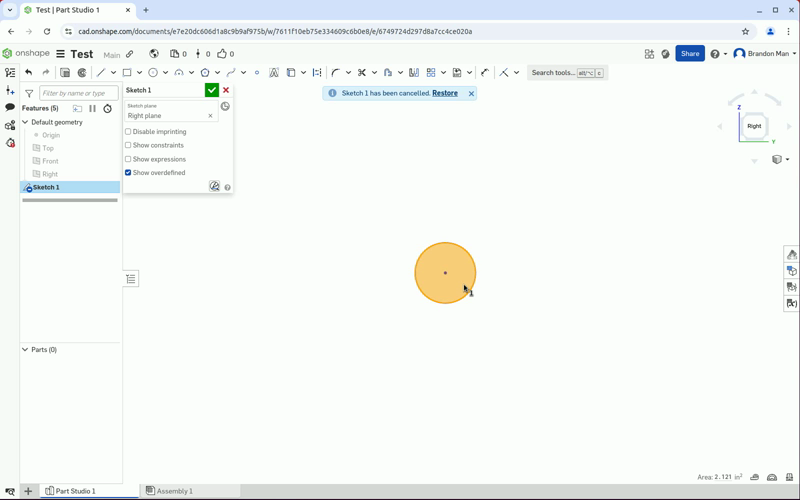
scroll(-6)
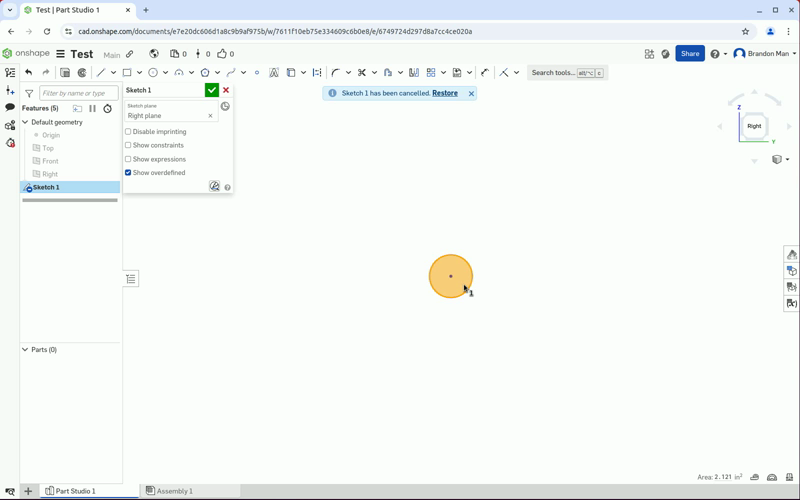
scroll(-6)
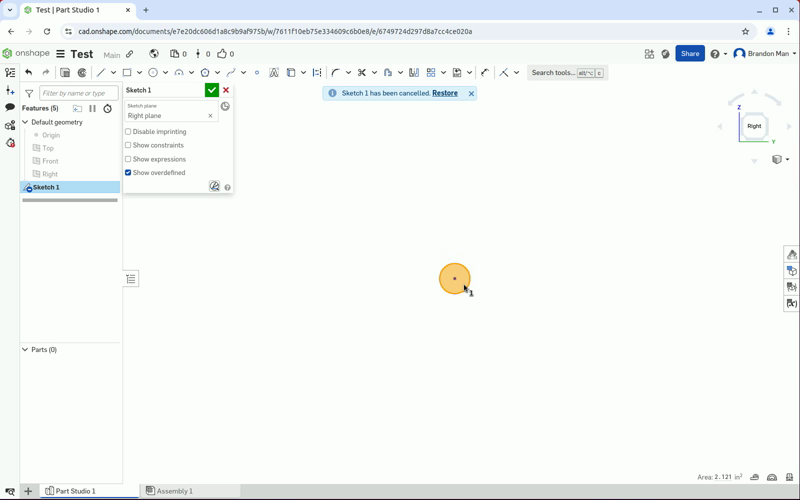
scroll(-6)
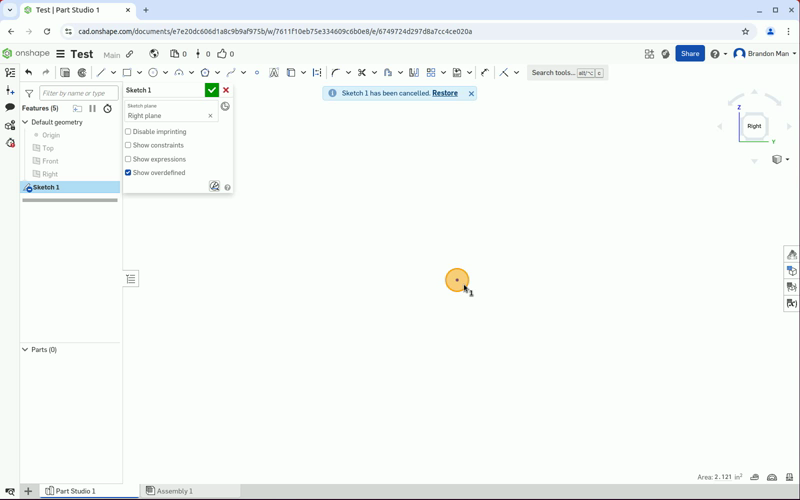
scroll(-6)
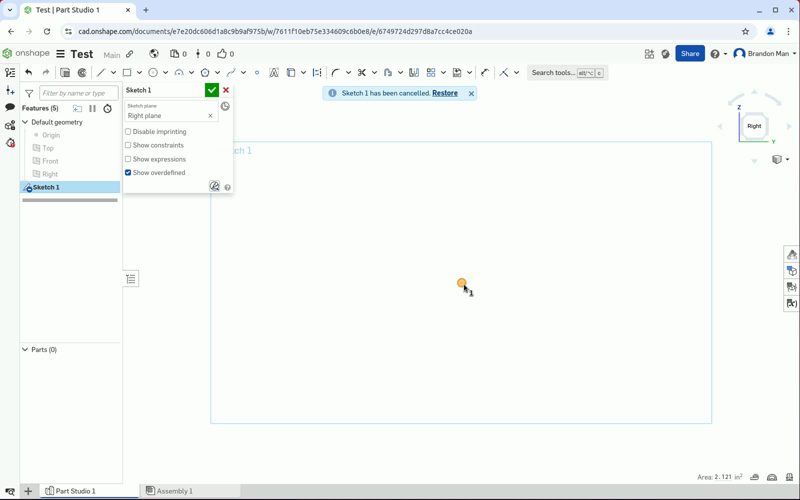
mouse_move(73, 352)
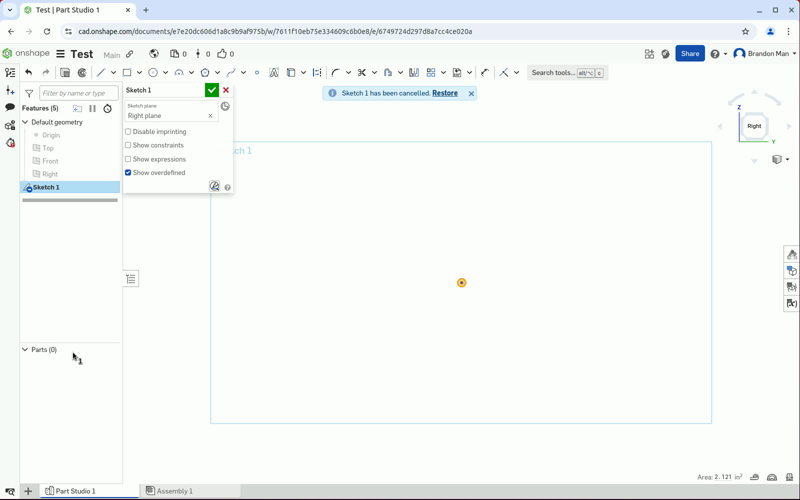
key(shift+y)
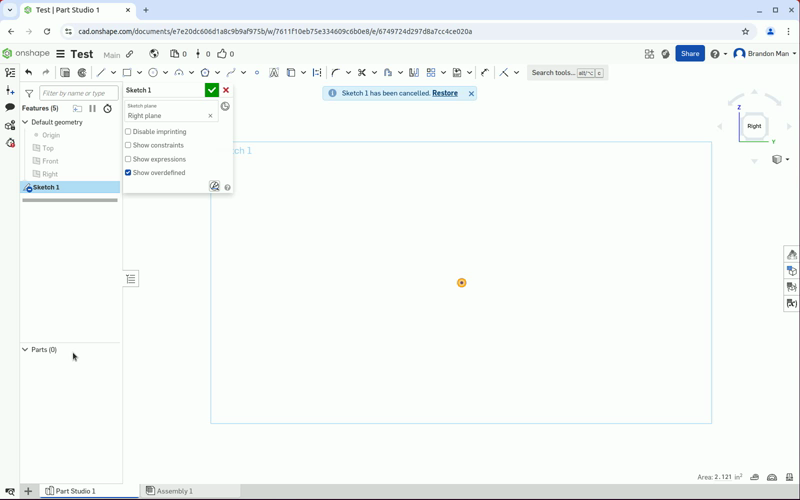
key(shift+e)
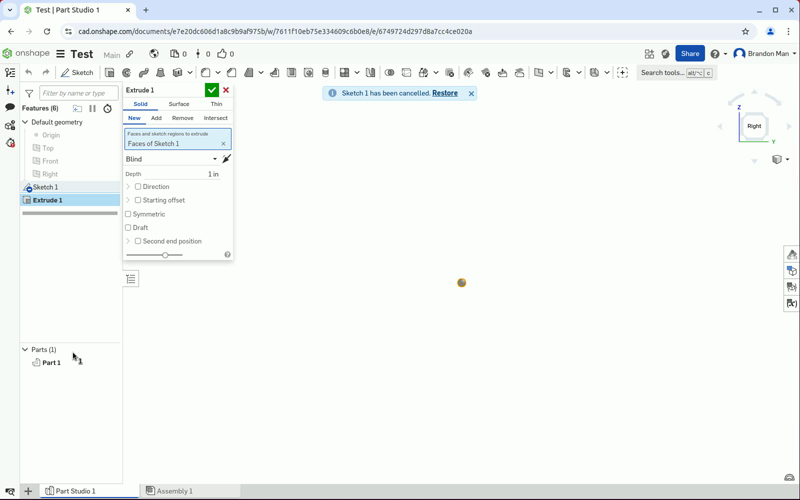
mouse_move(143, 106)
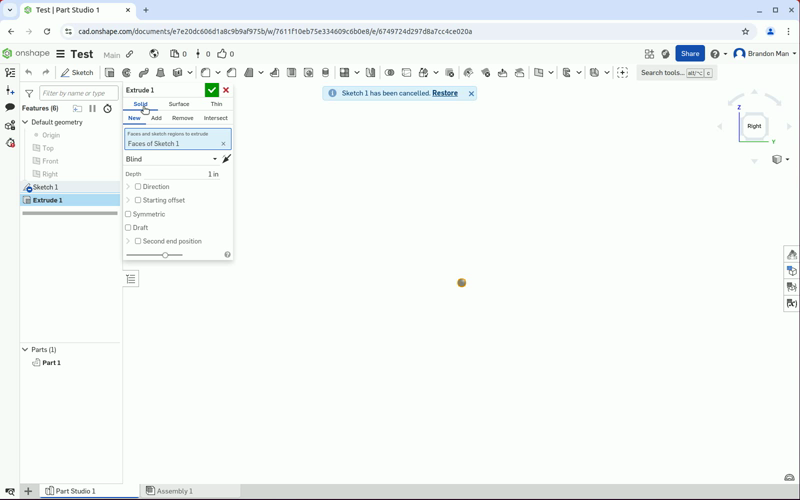
click(143, 106)
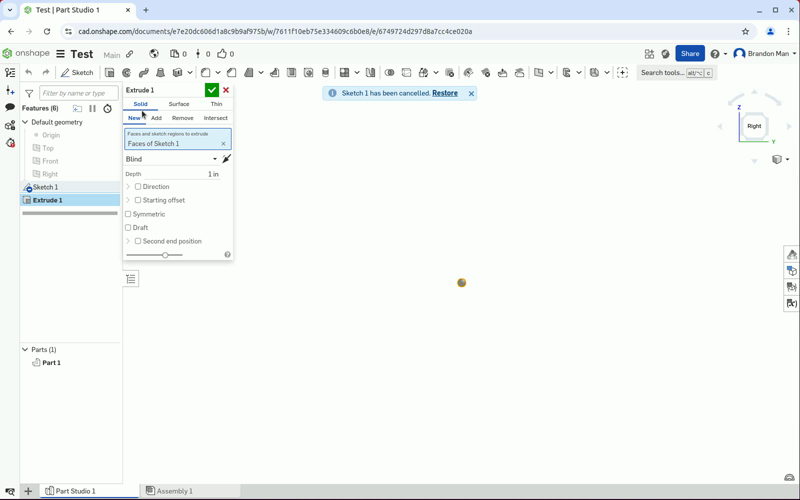
mouse_move(137, 120)
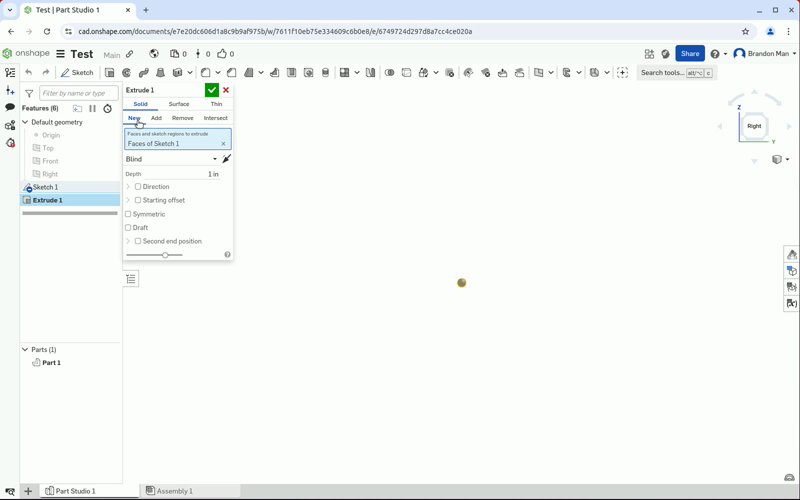
click(137, 120)
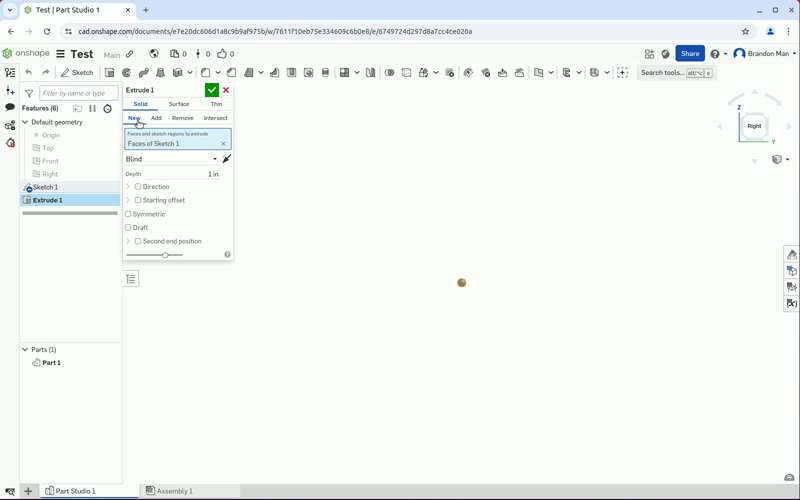
key(tab, 4)
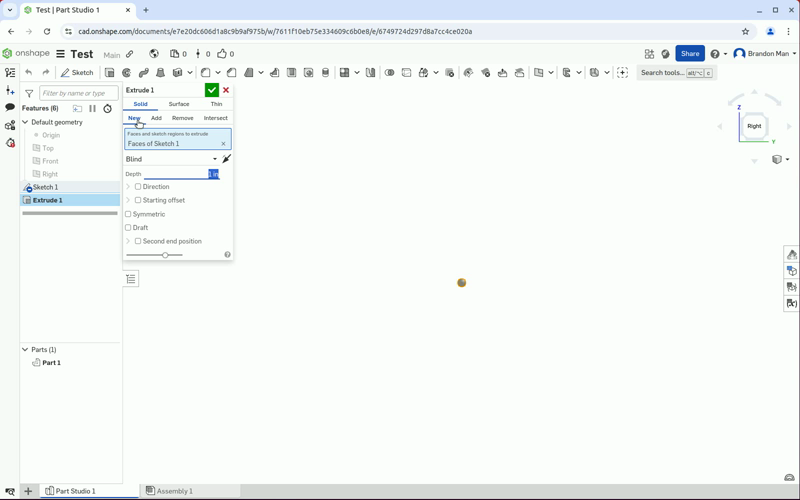
text(-23.108)
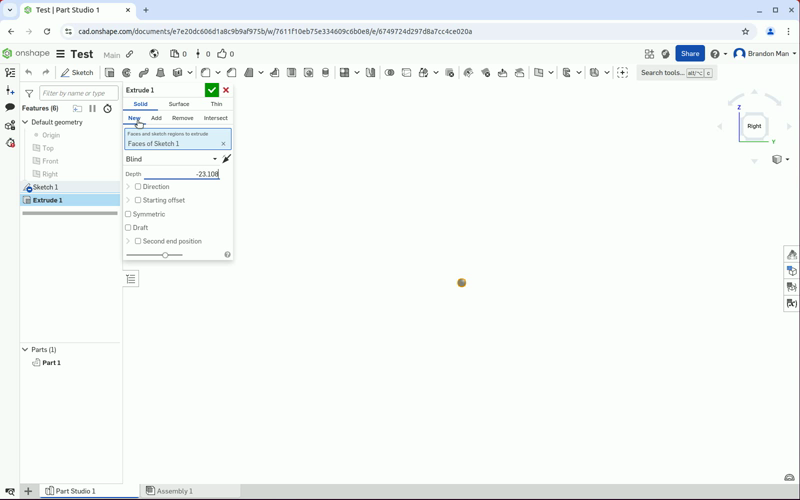
key(enter)
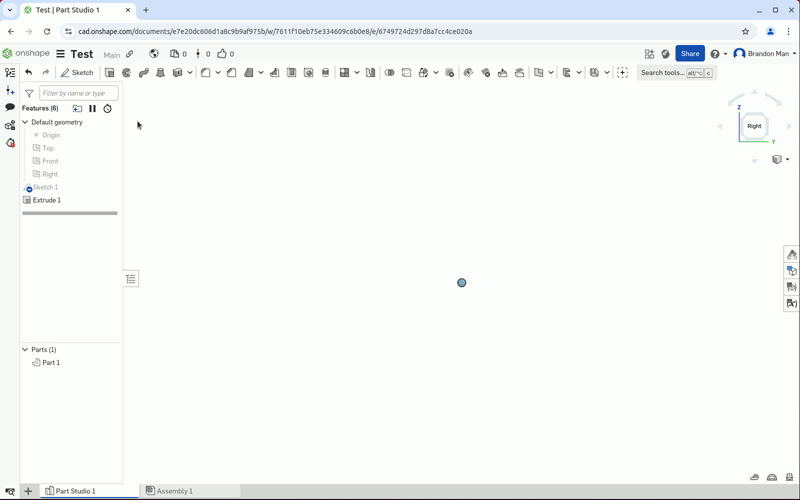
key(shift+h)
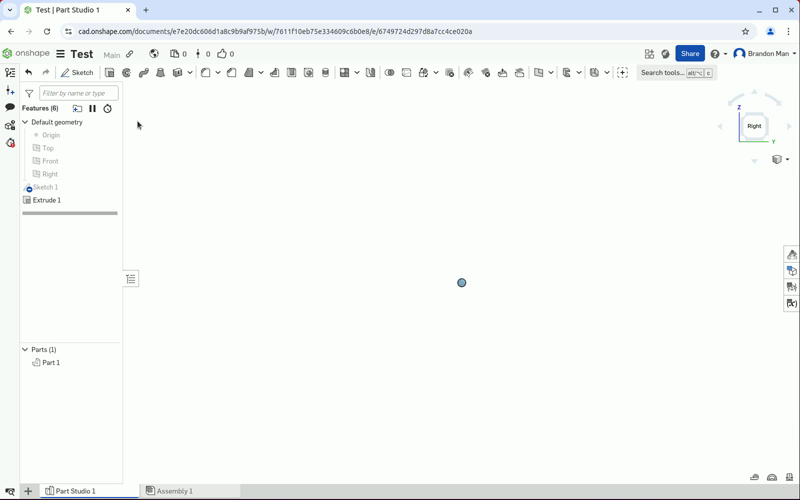
key(shift+h)
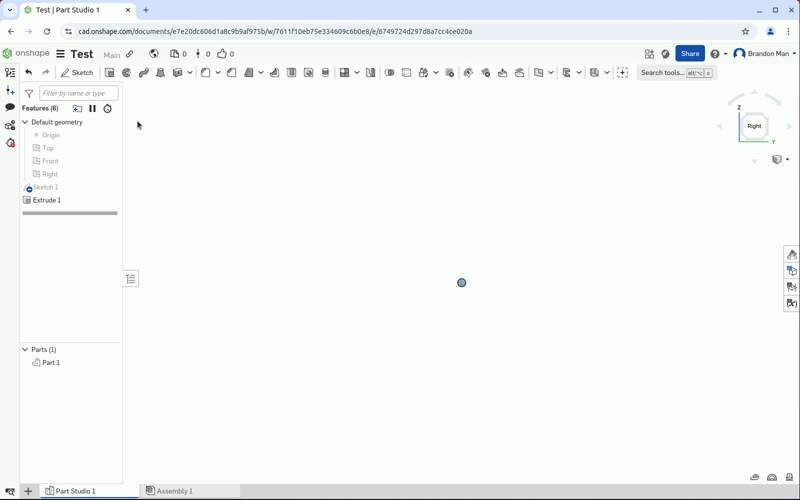
mouse_move(73, 189)
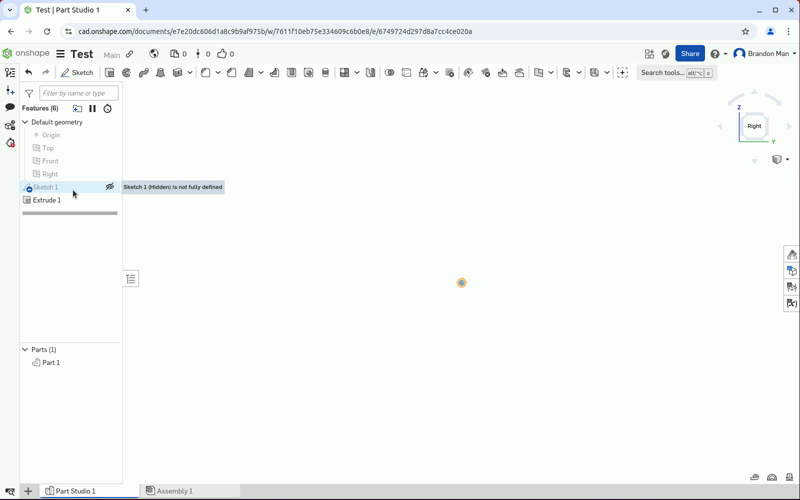
click(73, 189)
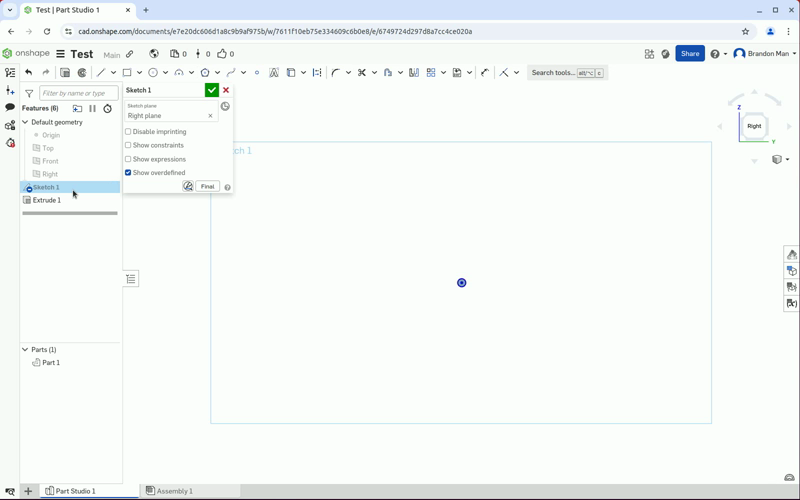
mouse_move(229, 92)
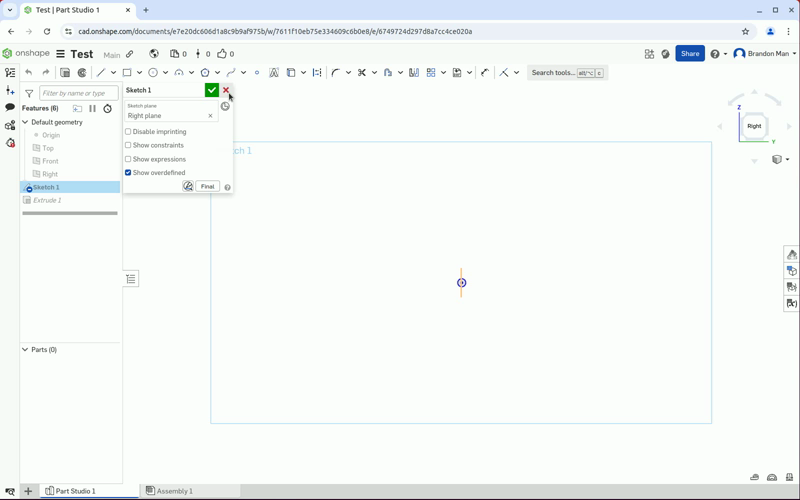
click(229, 92)
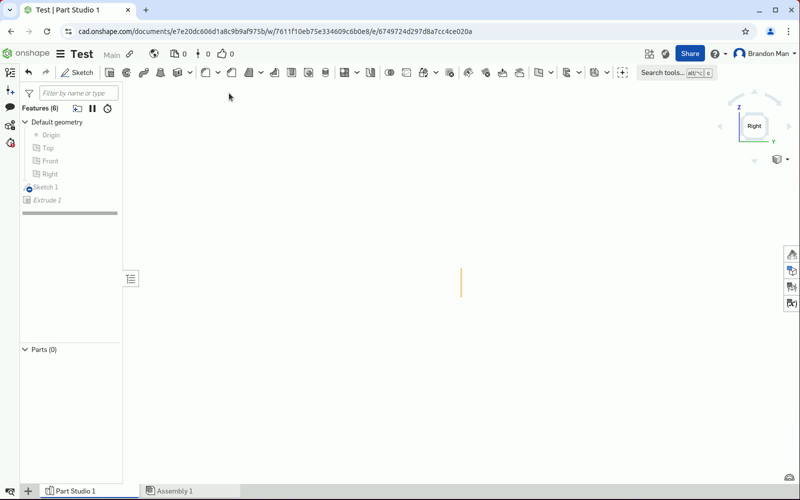
mouse_move(73, 352)
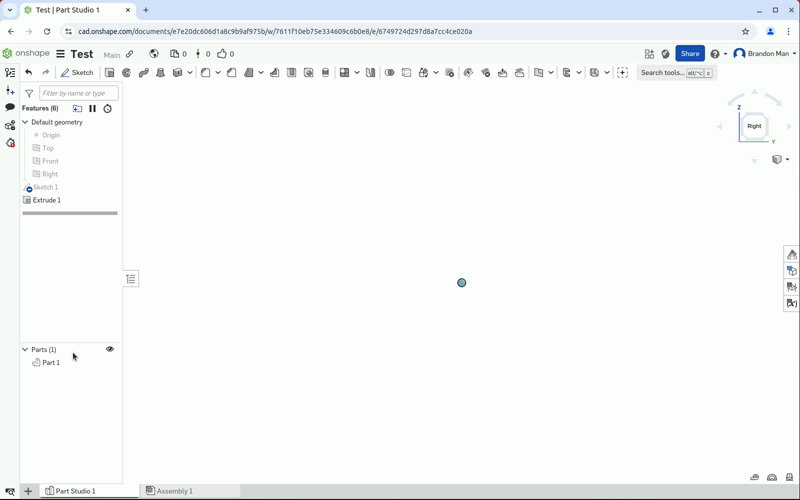
key(y)
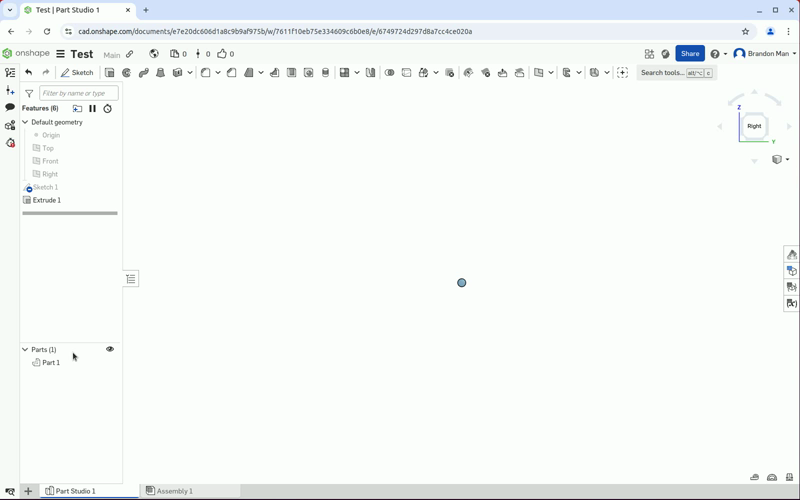
key(shift+p)
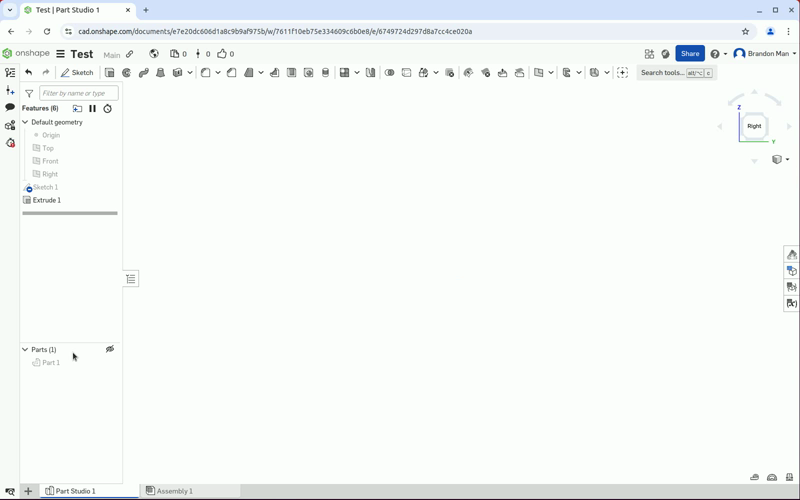
key(space)
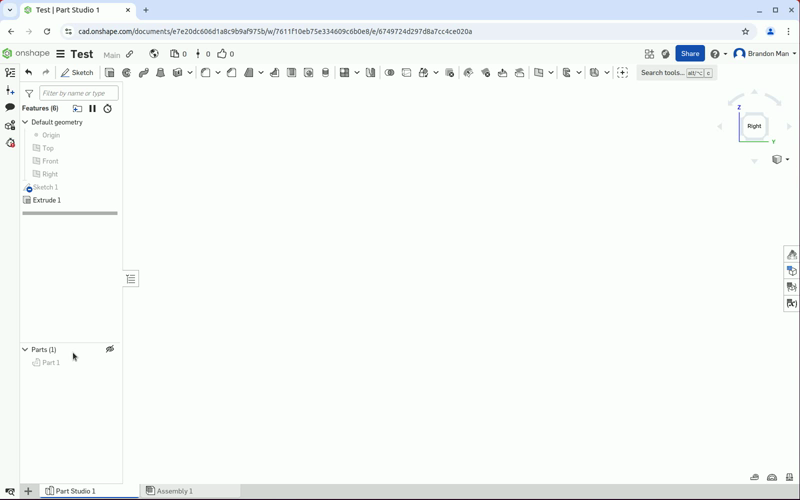
key_down(shift)
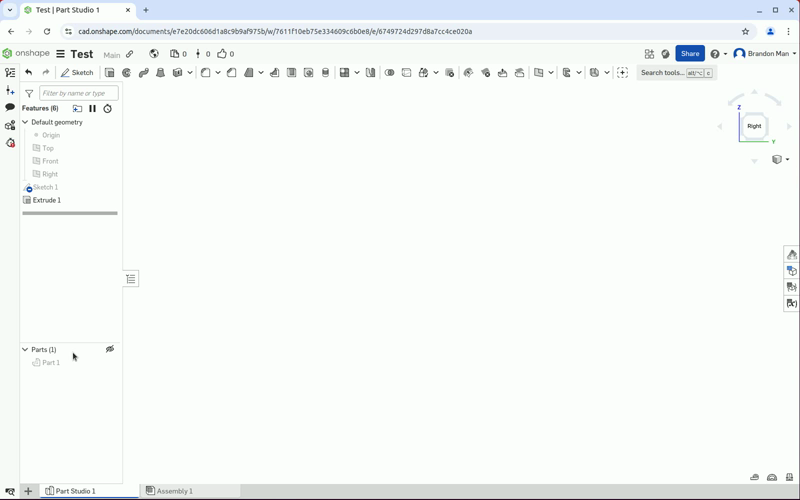
key(right)
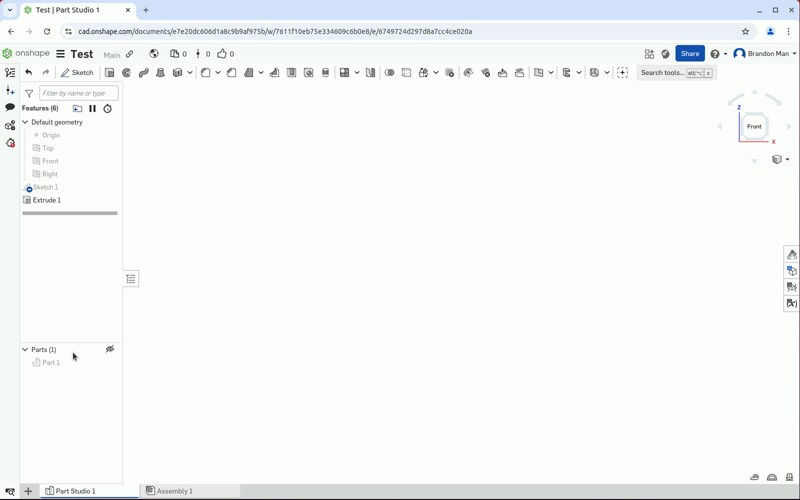
key_up(shift)
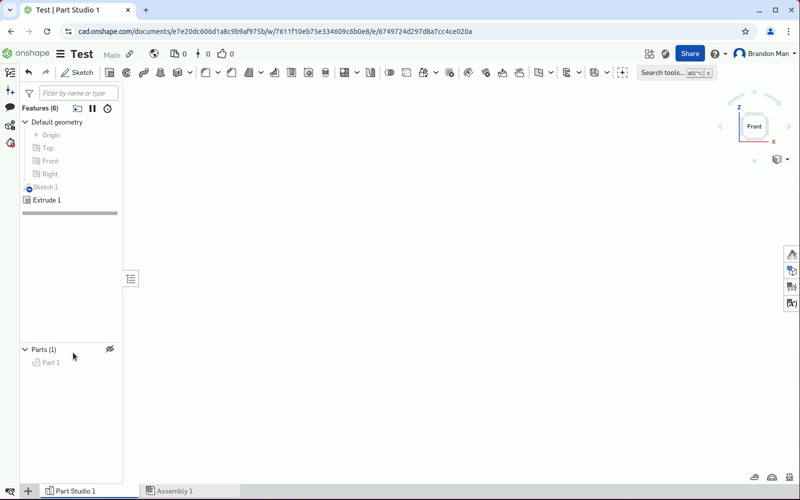
mouse_move(73, 352)
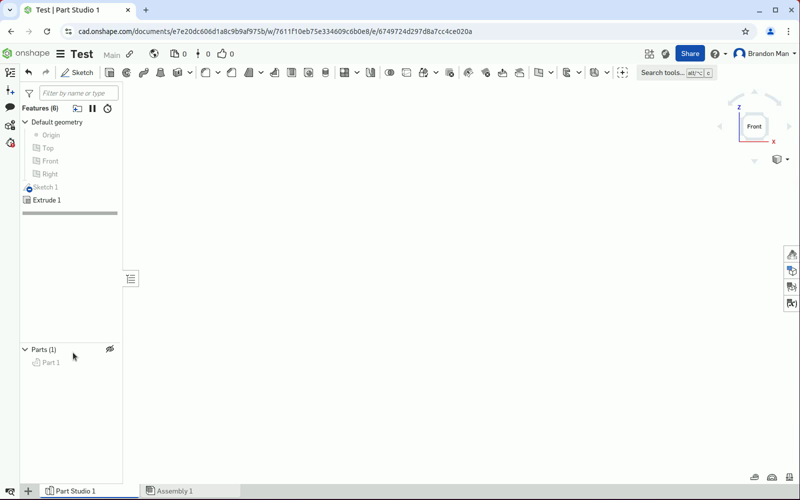
key(shift+y)
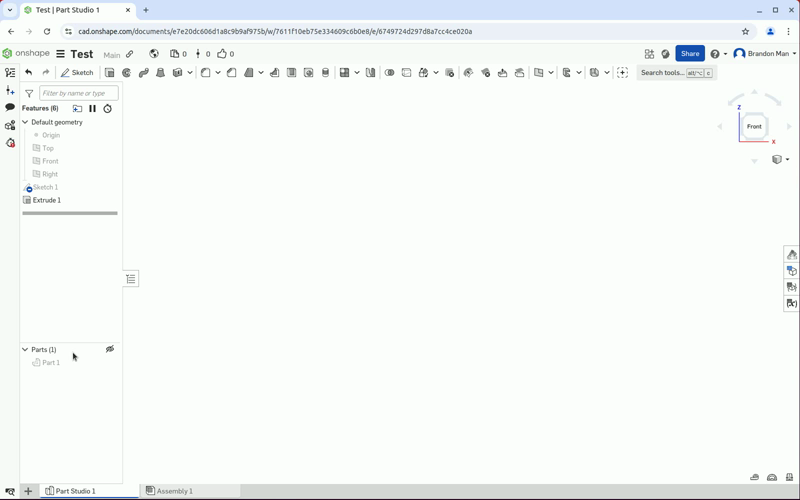
key(shift+s)
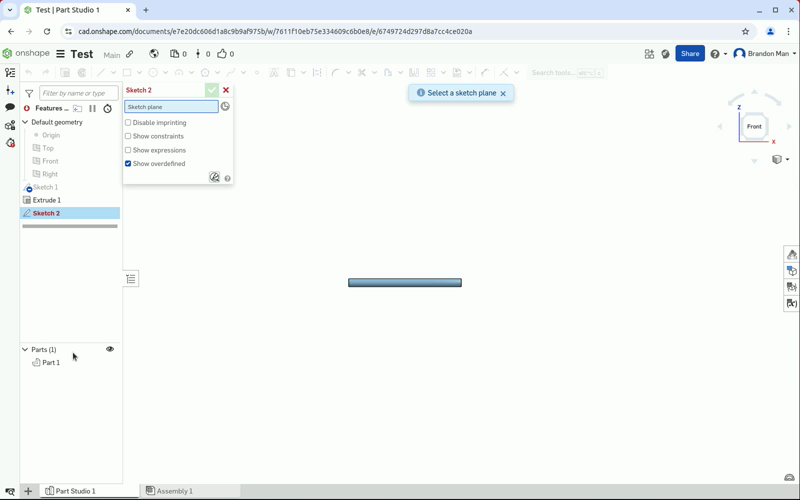
mouse_move(73, 163)
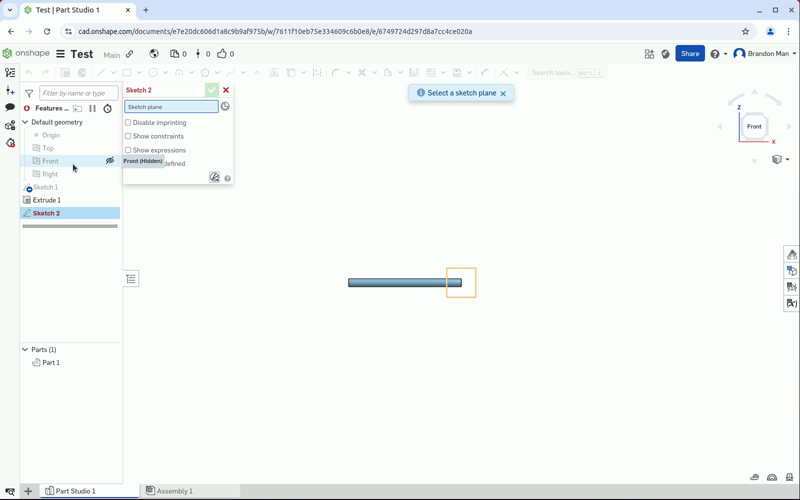
click(73, 163)
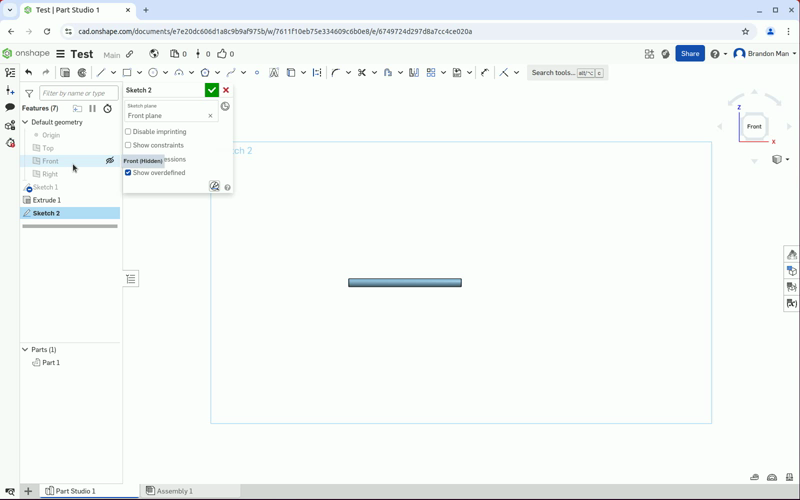
mouse_move(73, 352)
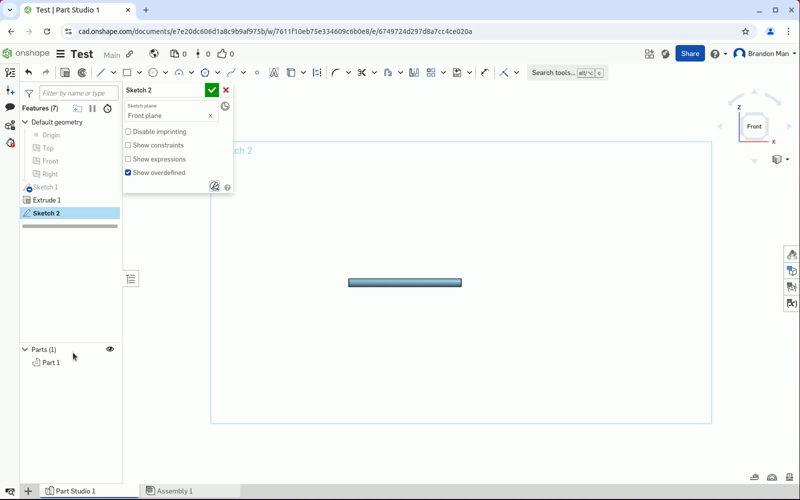
key(y)
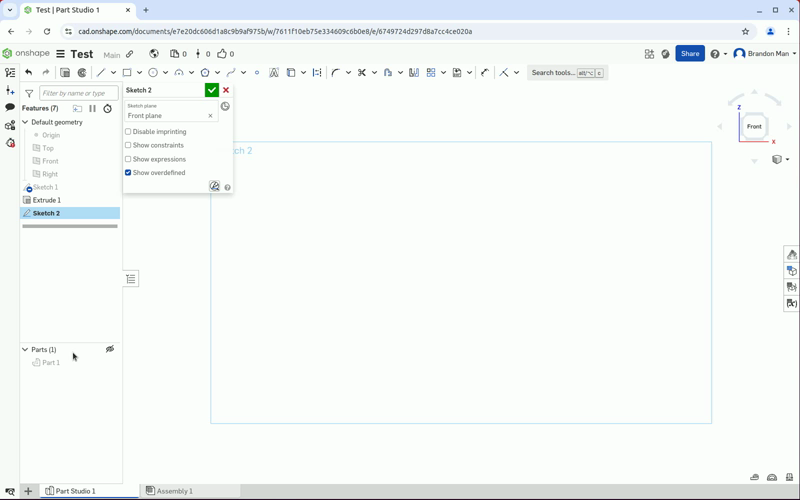
key(l)
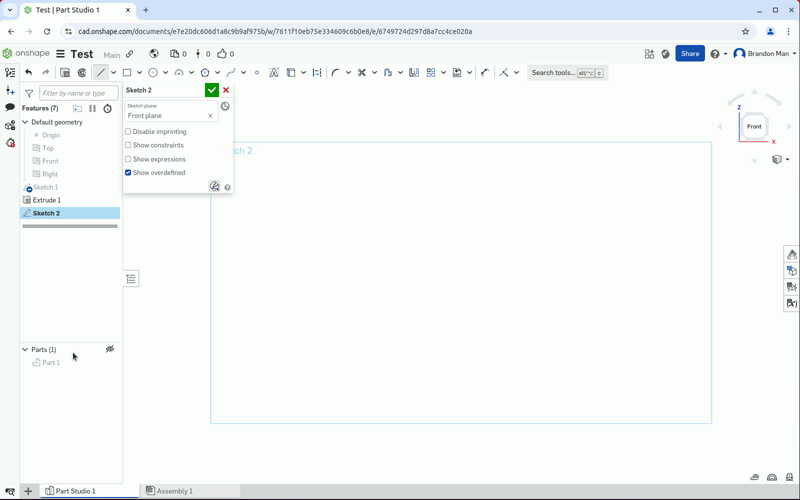
key_down(shift)
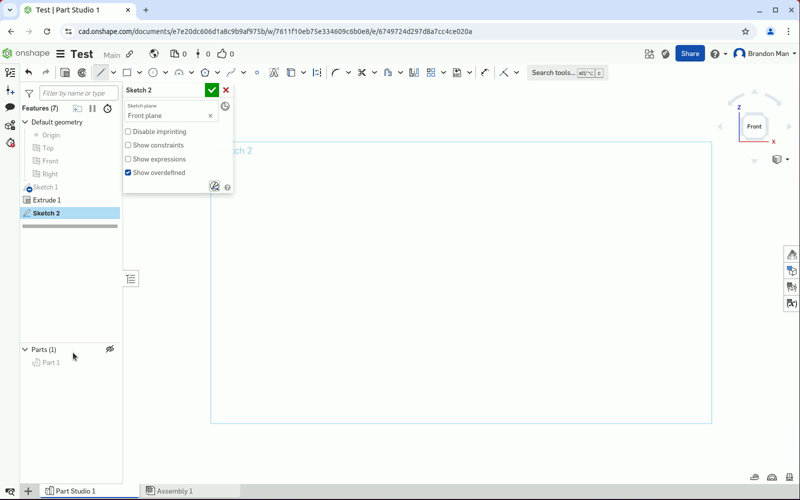
mouse_move(438, 280)
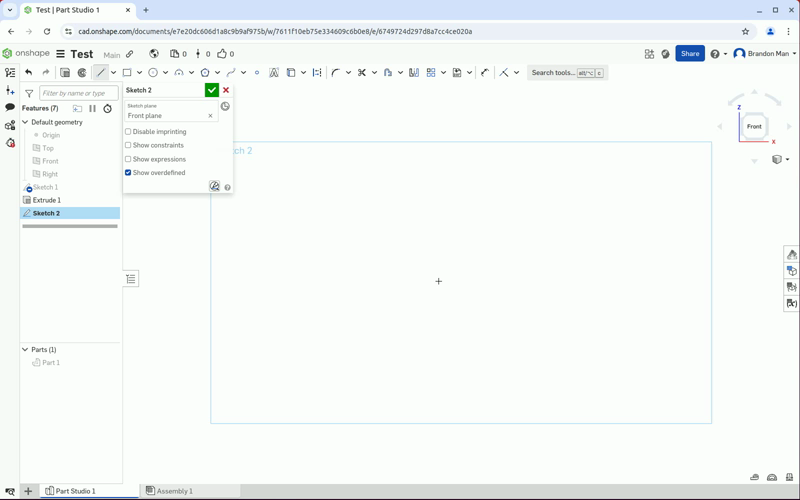
click(438, 280)
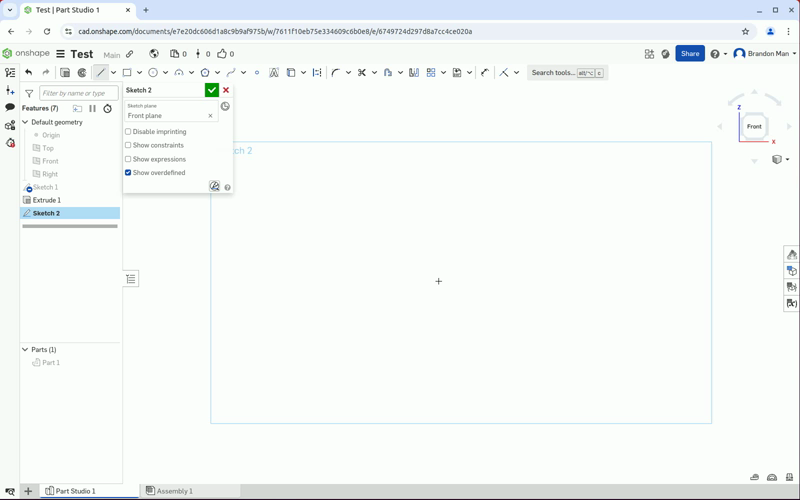
key_up(shift)
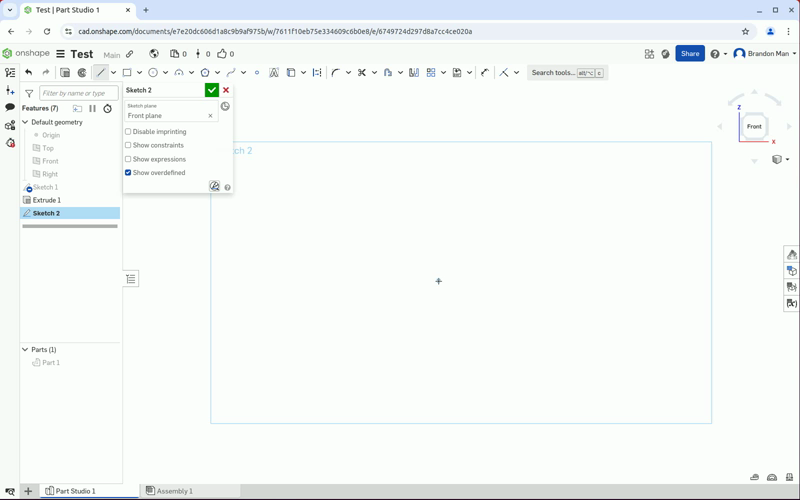
key_down(shift)
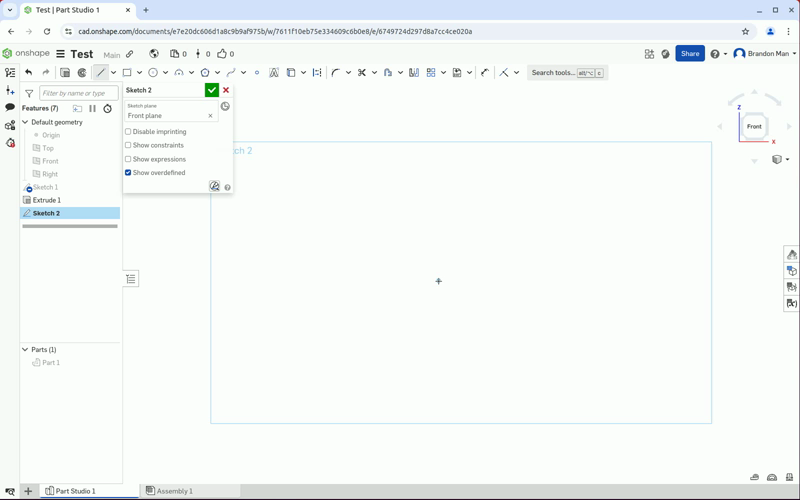
mouse_move(468, 280)
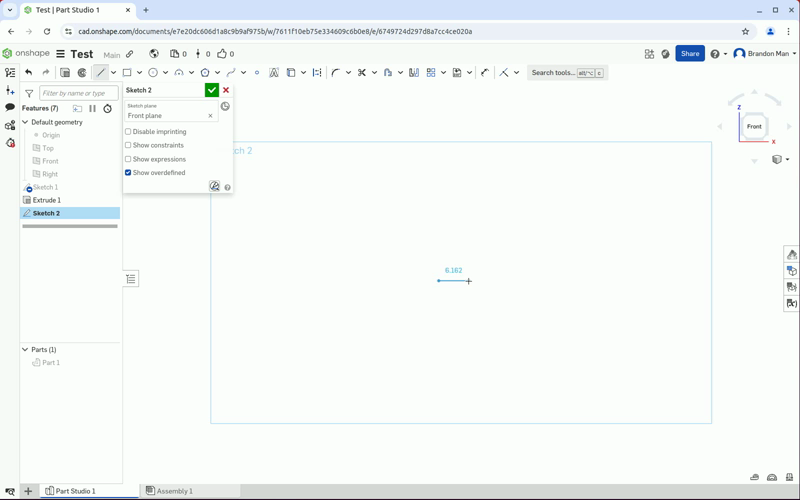
mouse_move(461, 282)
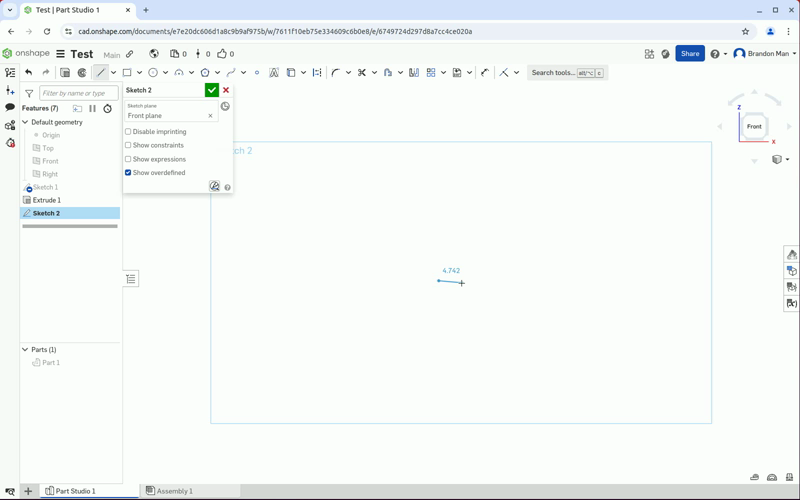
click(461, 282)
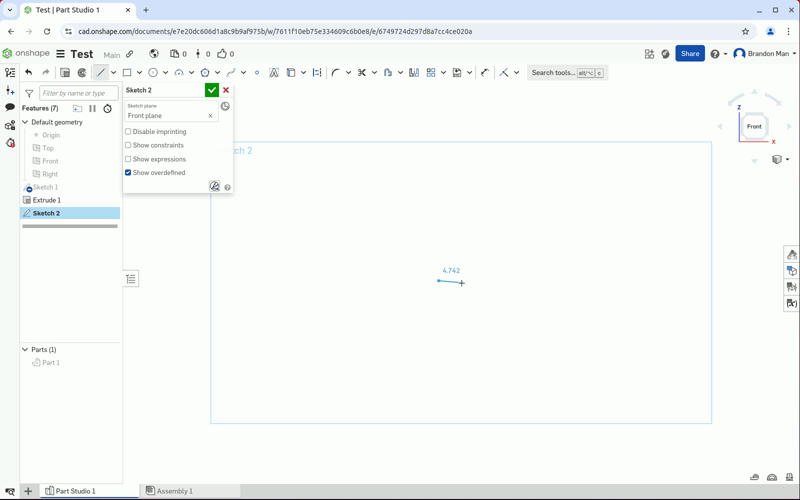
key_up(shift)
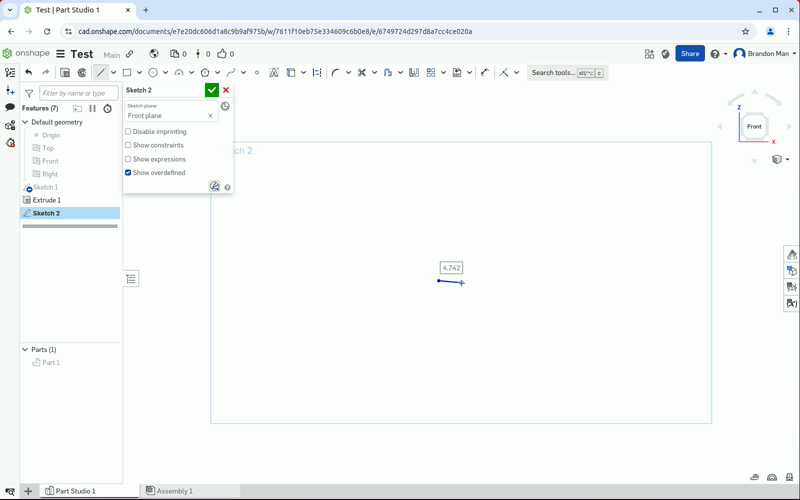
key_down(shift)
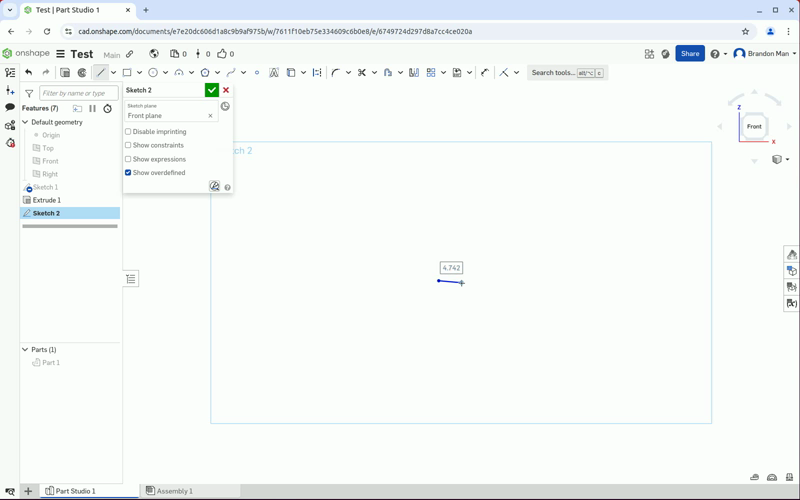
mouse_move(491, 282)
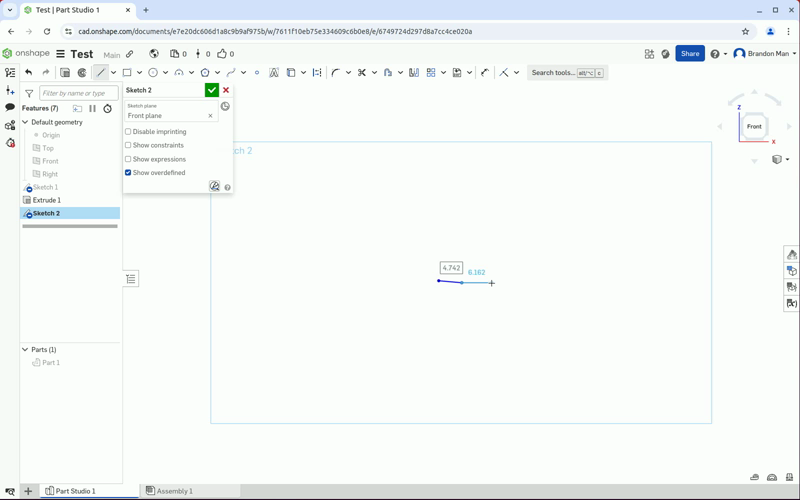
mouse_move(461, 280)
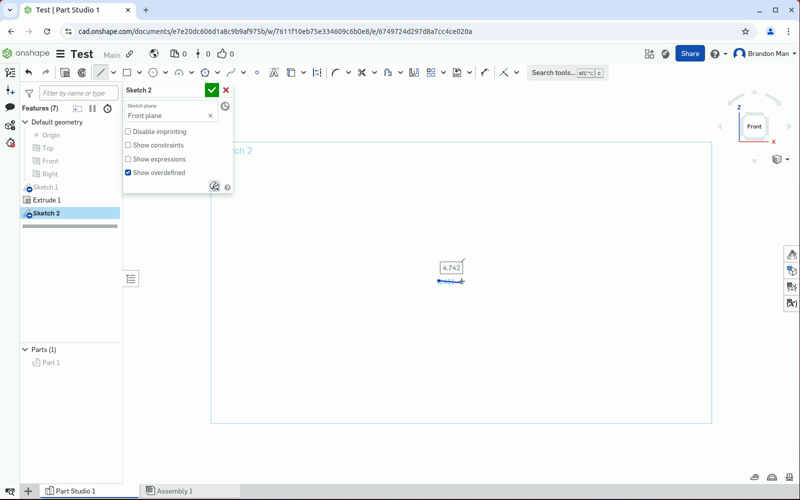
scroll(6)
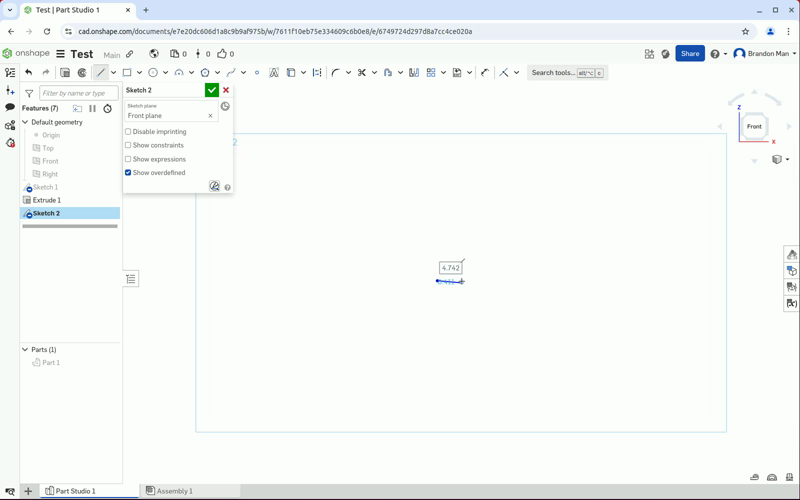
scroll(6)
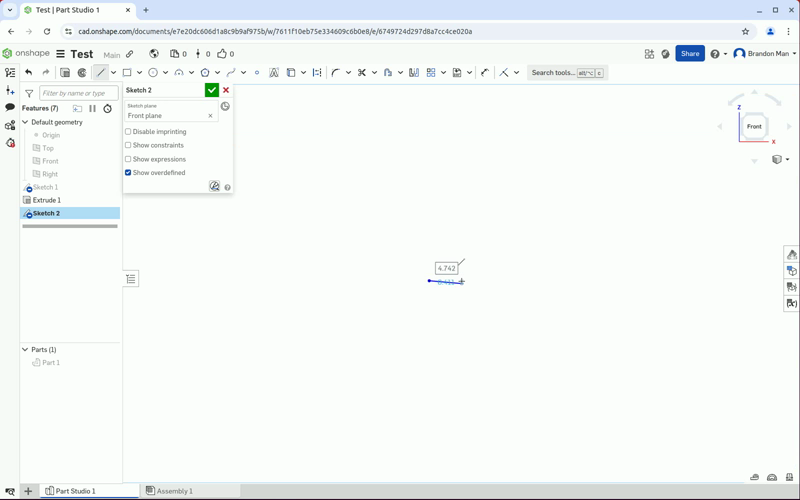
scroll(6)
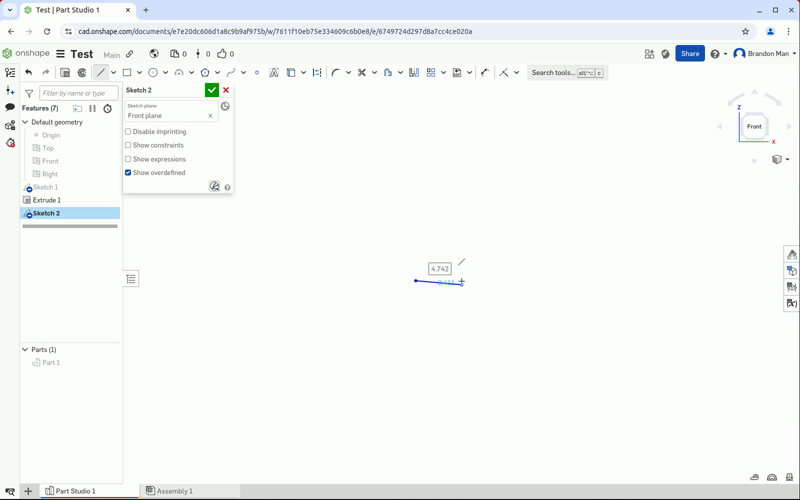
scroll(6)
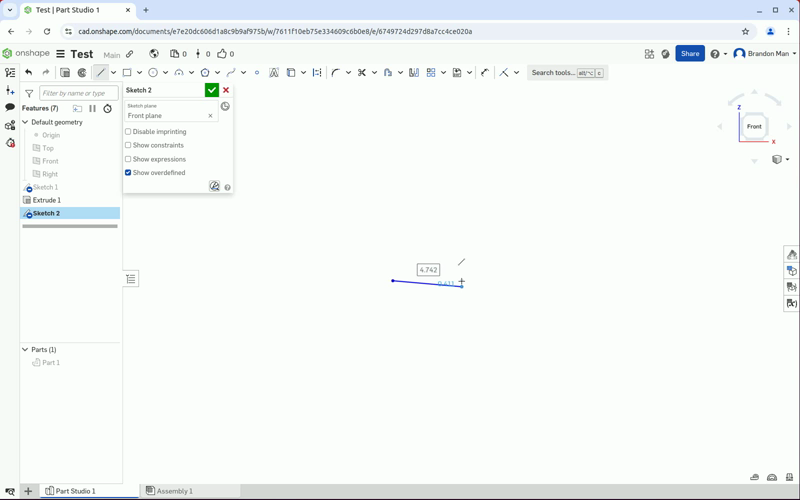
scroll(6)
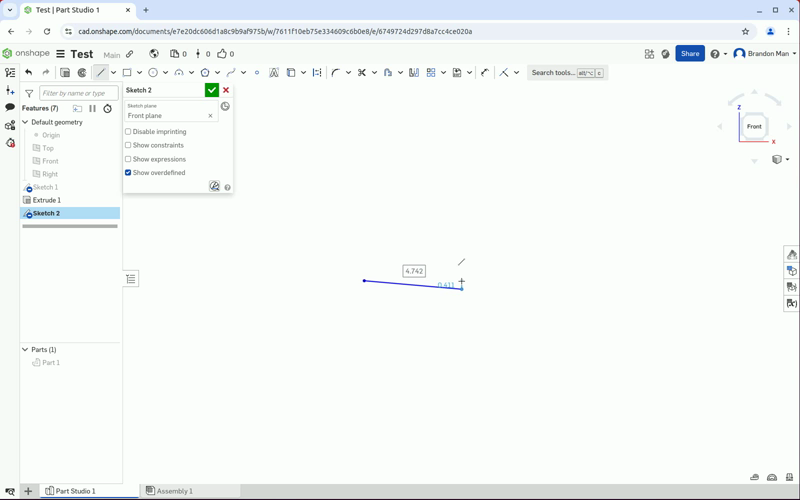
scroll(6)
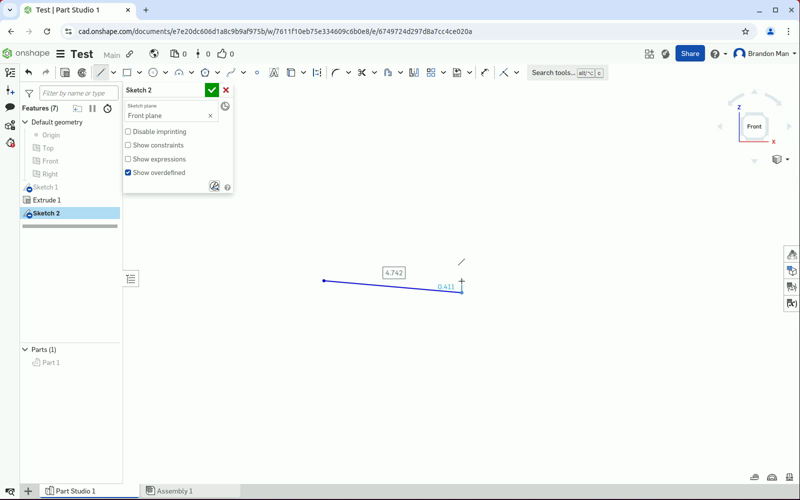
scroll(6)
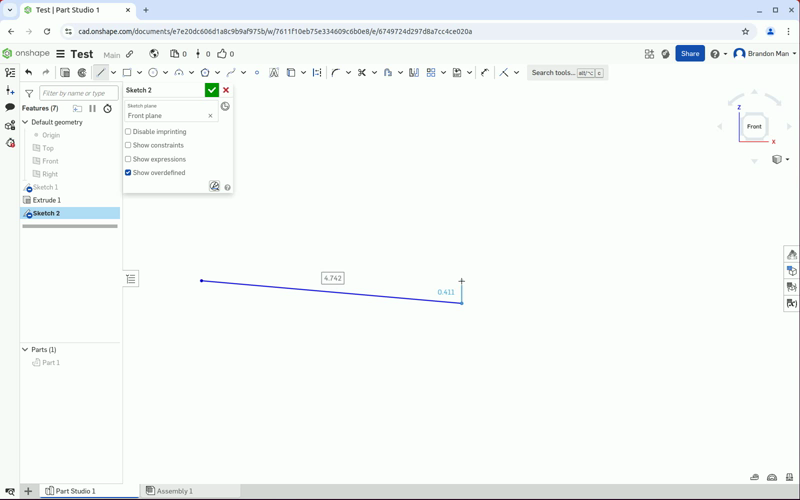
click(461, 280)
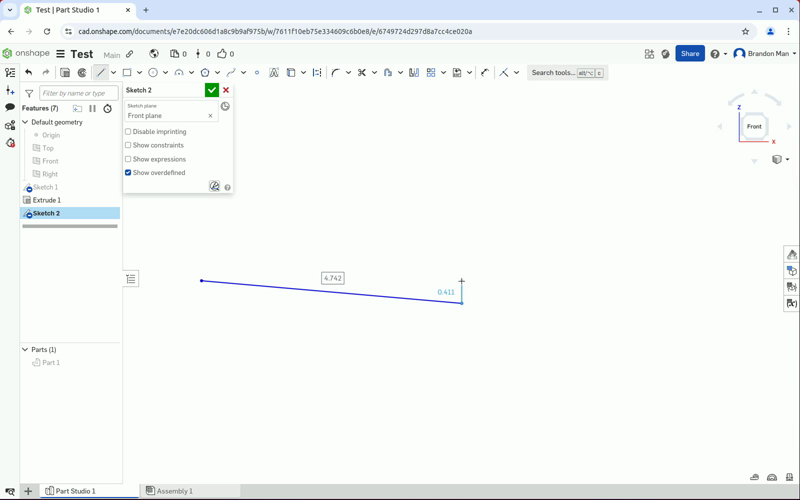
scroll(-6)
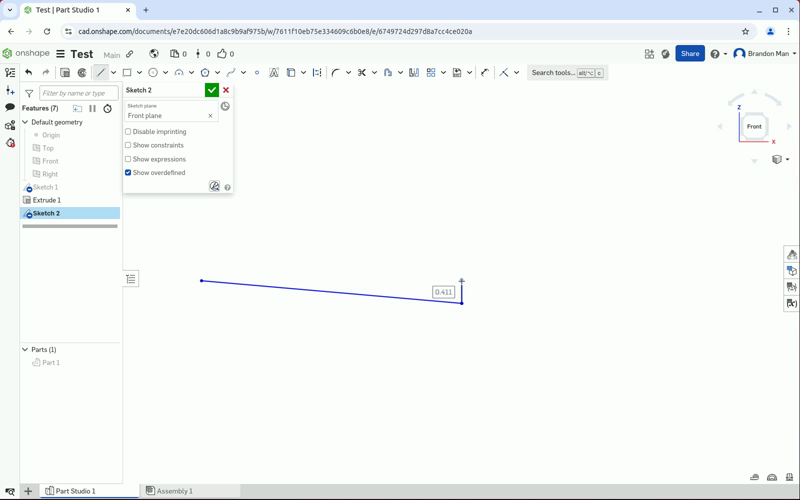
scroll(-6)
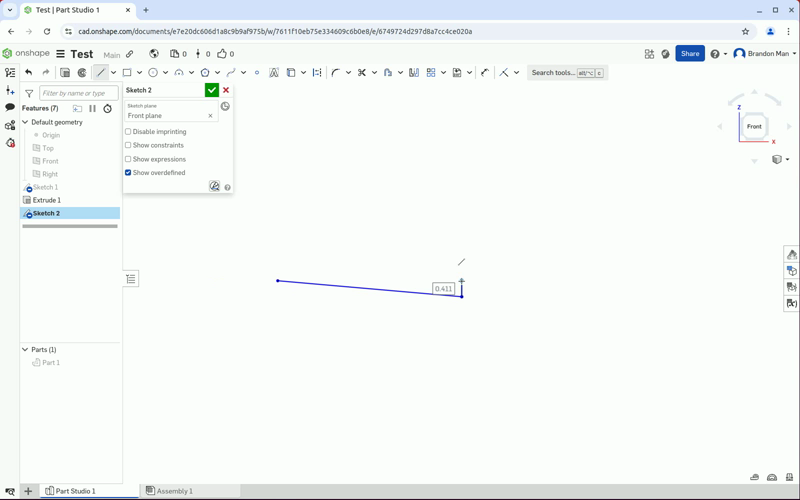
scroll(-6)
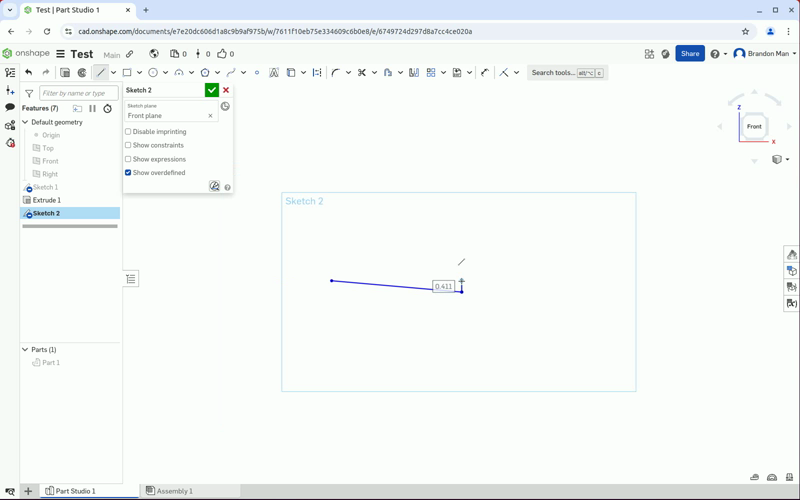
scroll(-6)
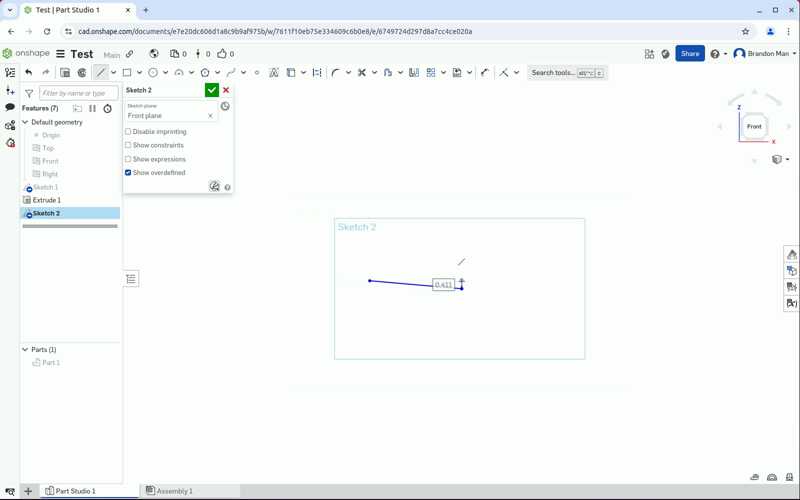
scroll(-6)
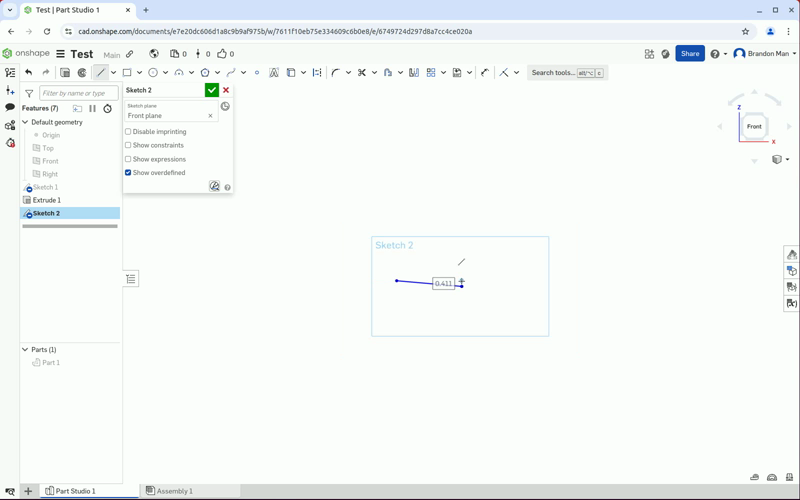
scroll(-6)
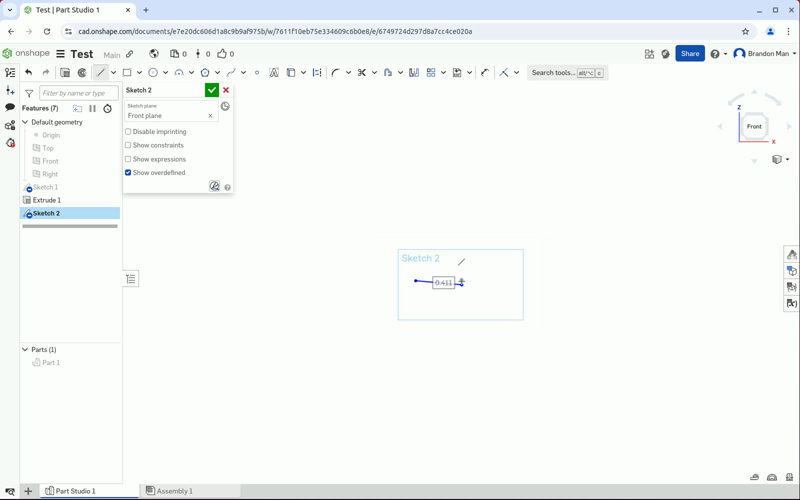
scroll(-6)
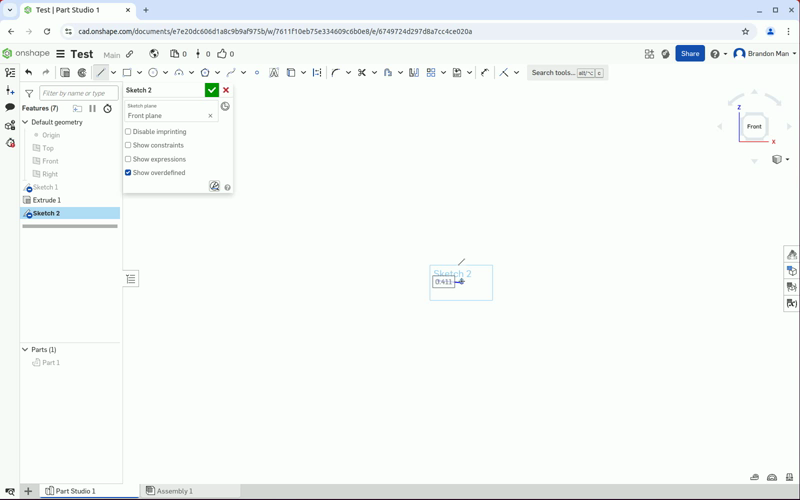
key_up(shift)
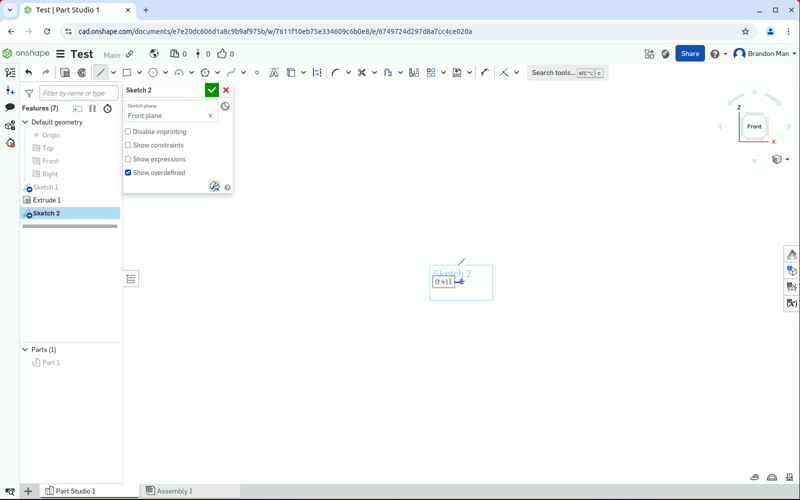
mouse_move(491, 280)
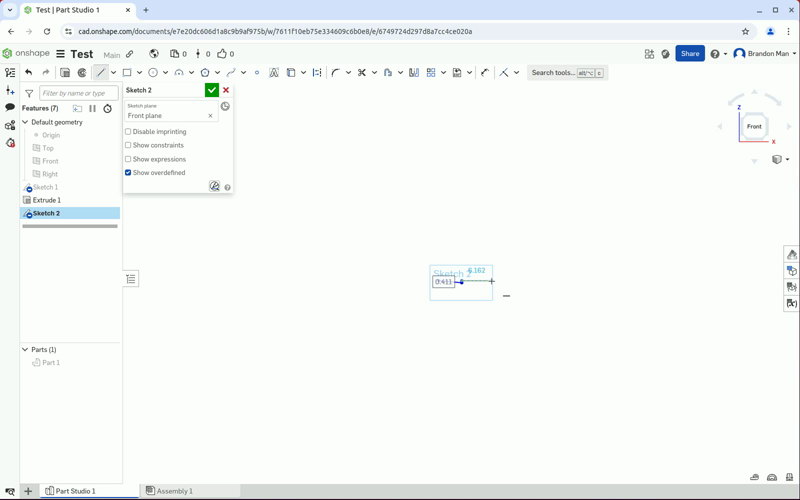
key_down(shift)
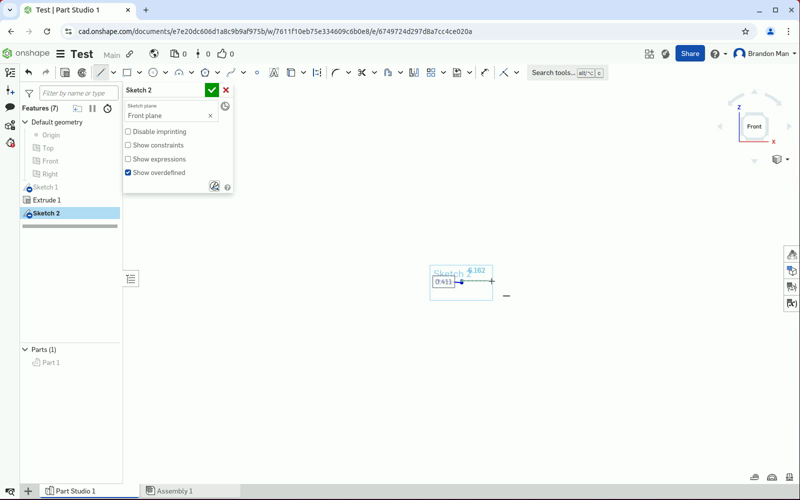
mouse_move(438, 280)
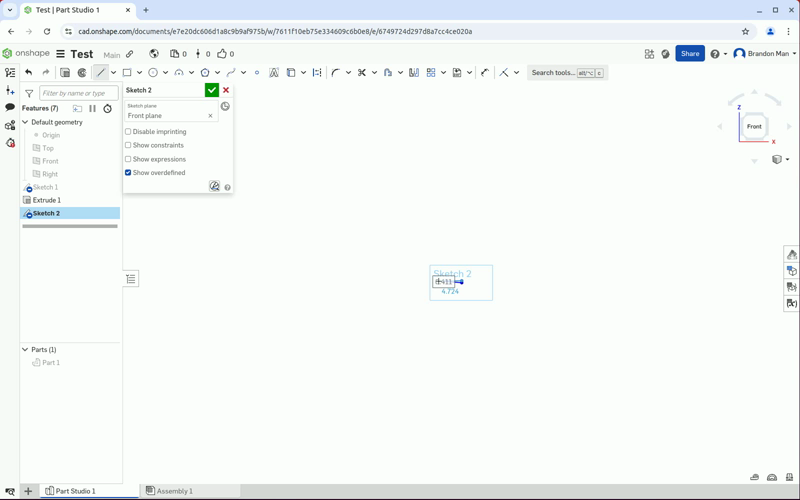
key_up(shift)
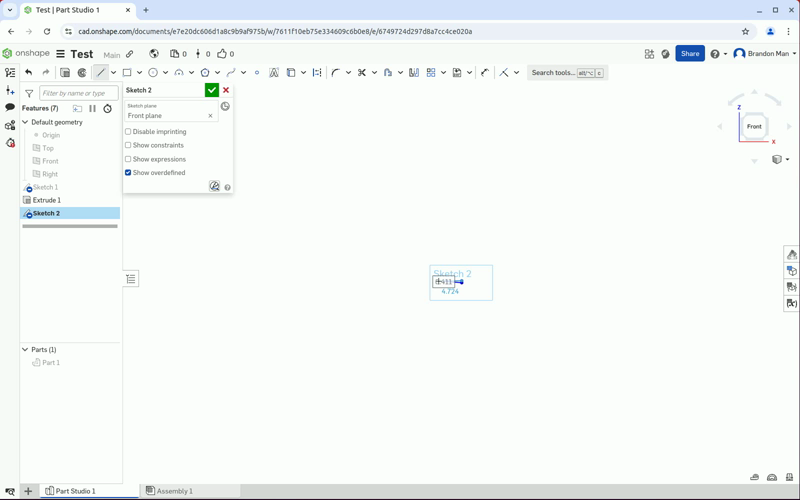
click(438, 280)
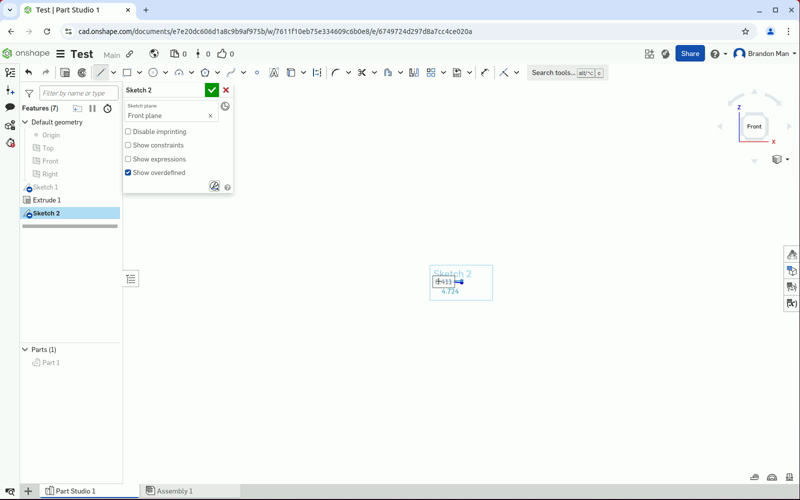
key(esc)
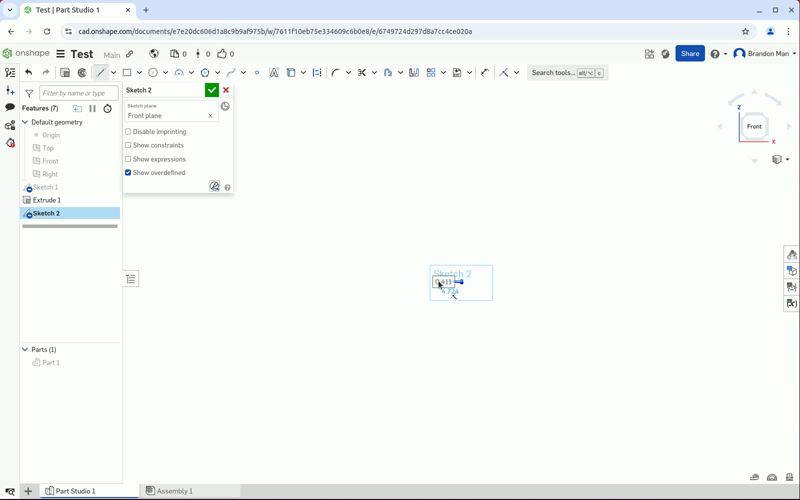
mouse_move(446, 280)
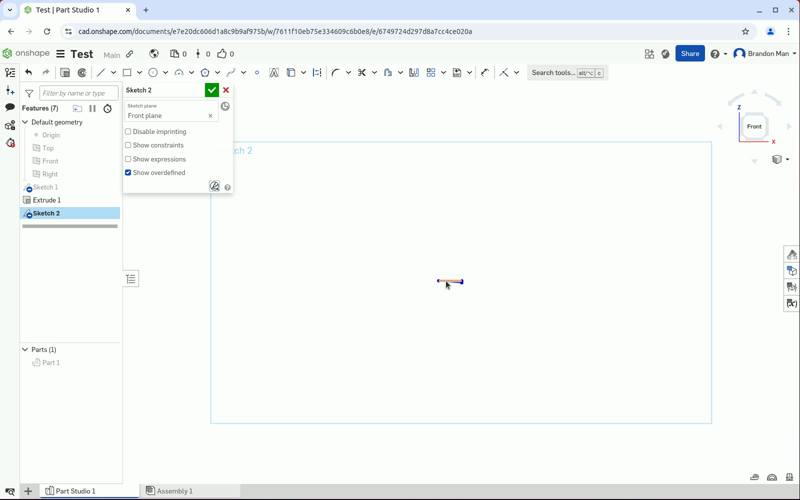
scroll(6)
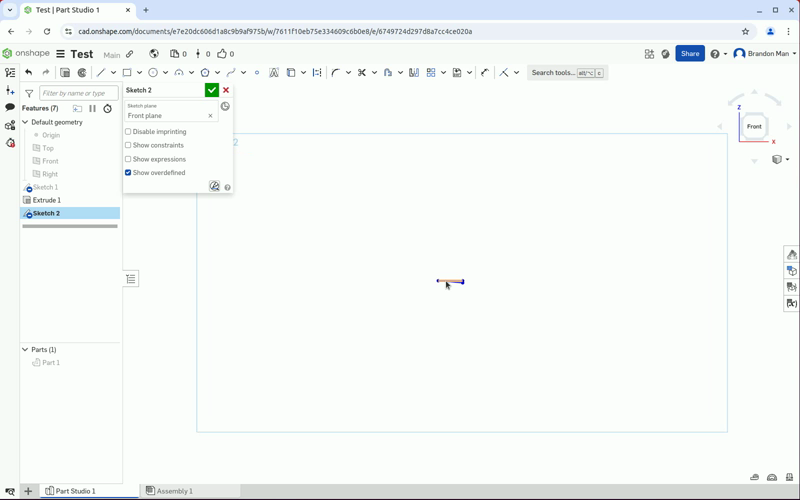
scroll(6)
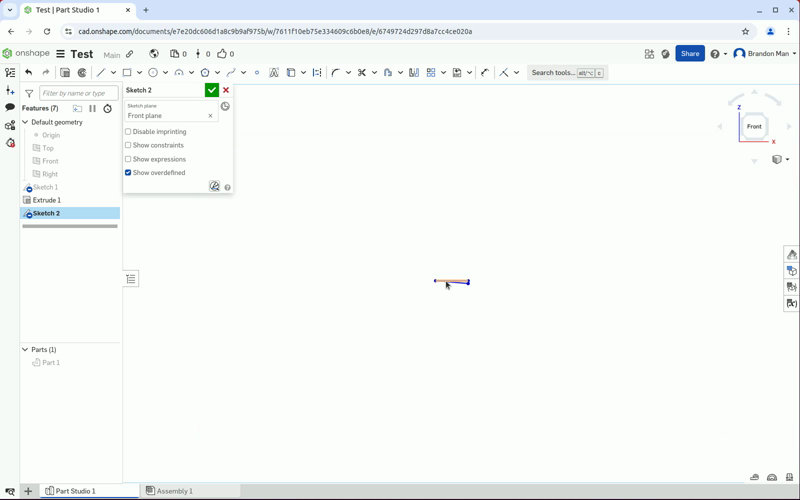
scroll(6)
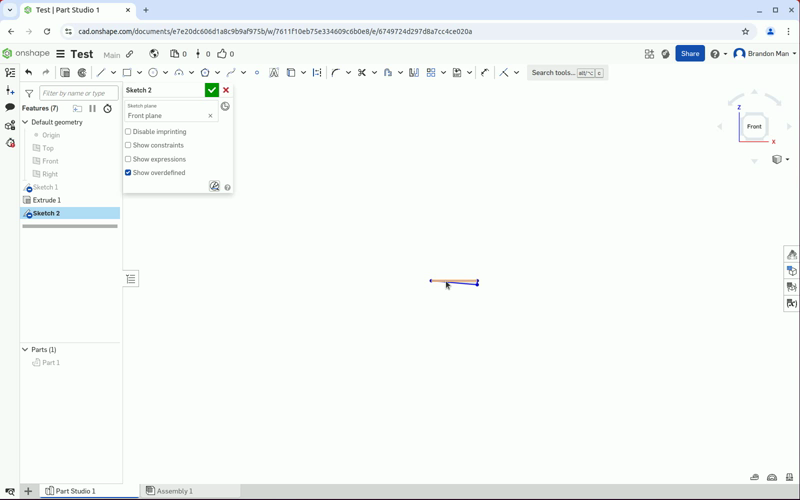
scroll(6)
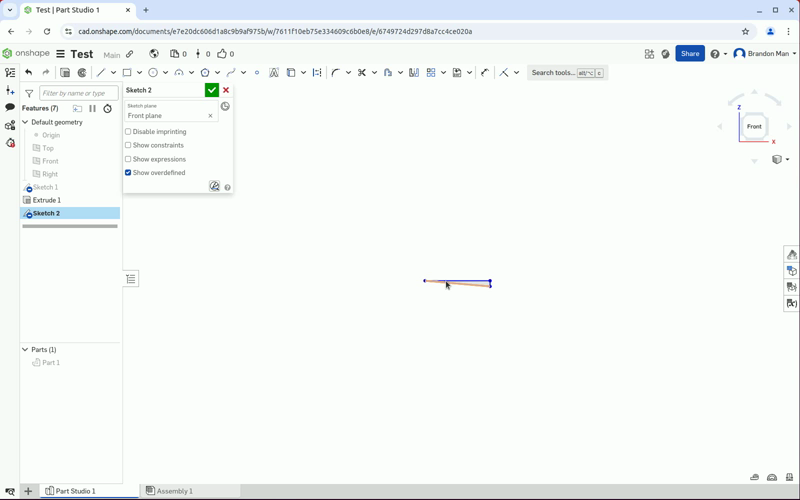
scroll(6)
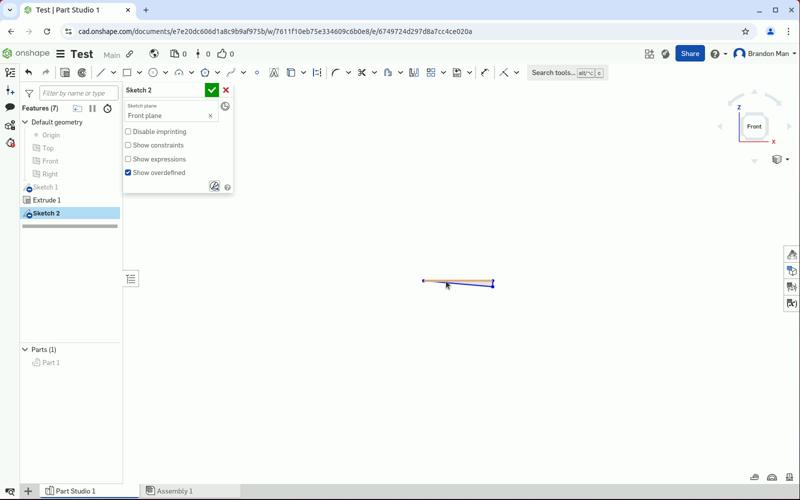
scroll(6)
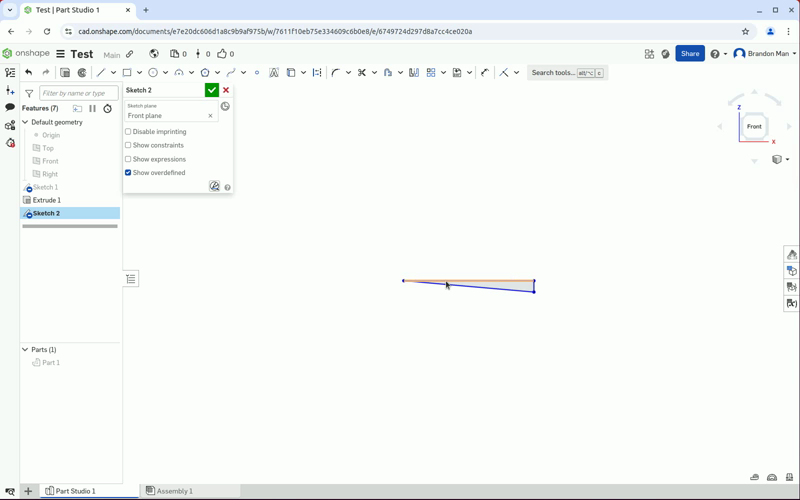
scroll(6)
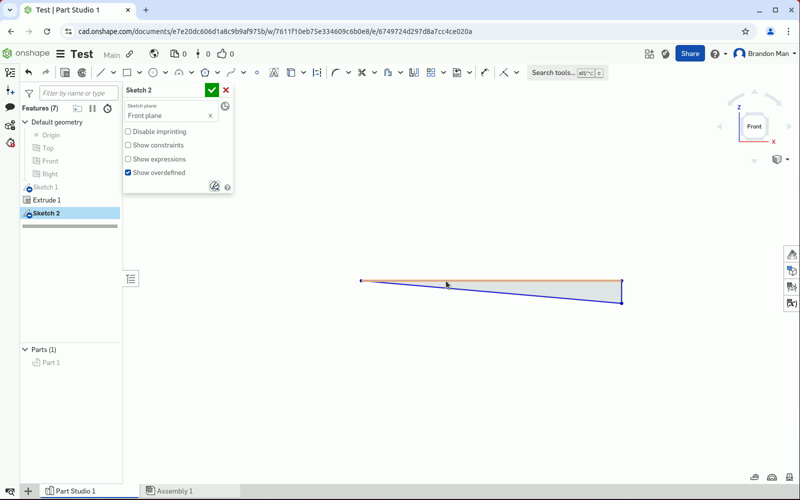
click(446, 280)
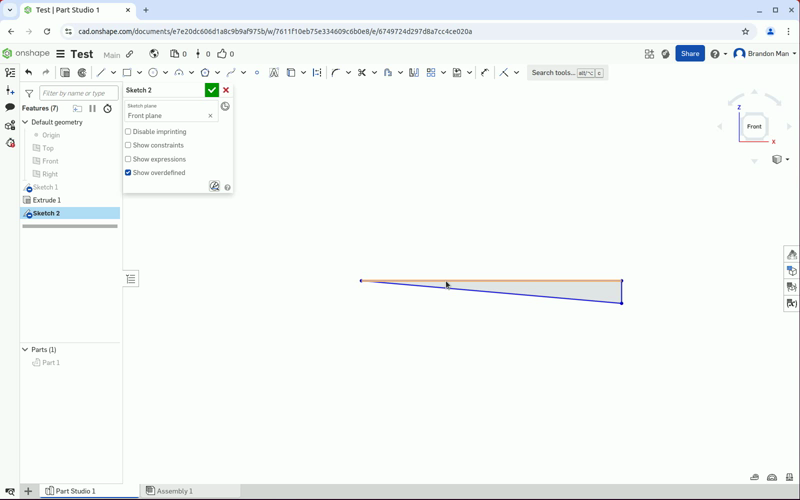
scroll(-6)
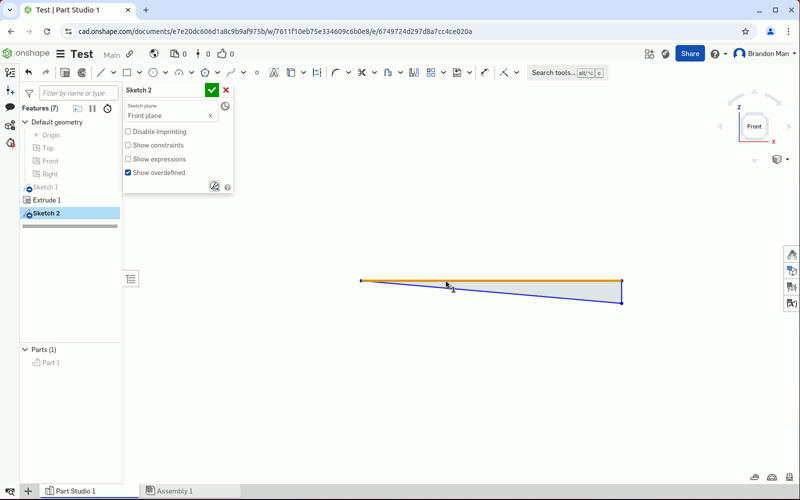
scroll(-6)
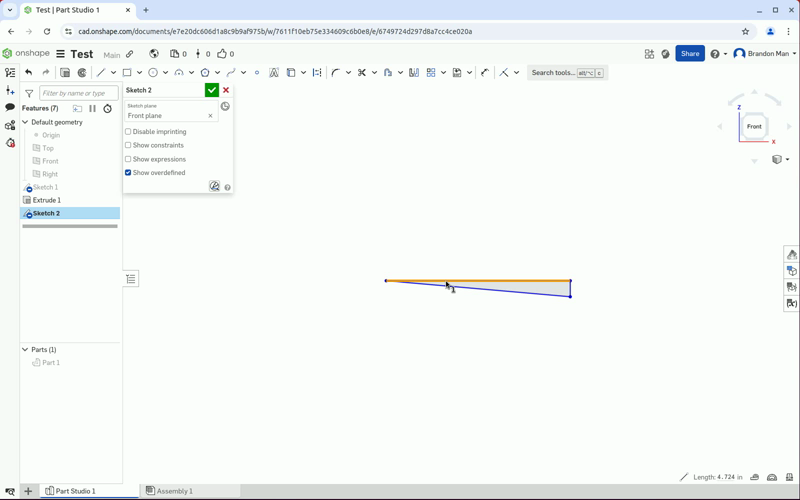
scroll(-6)
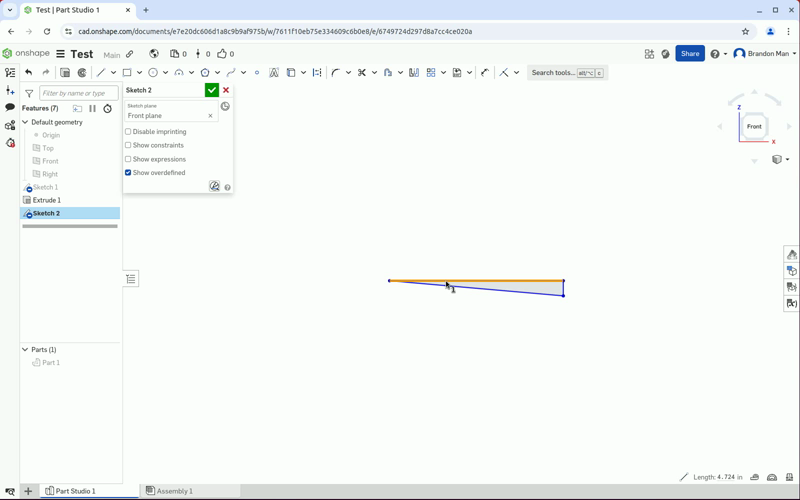
scroll(-6)
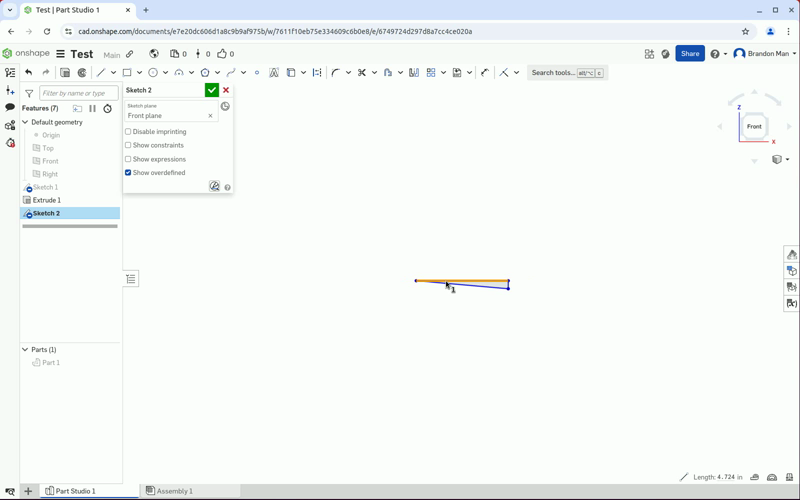
scroll(-6)
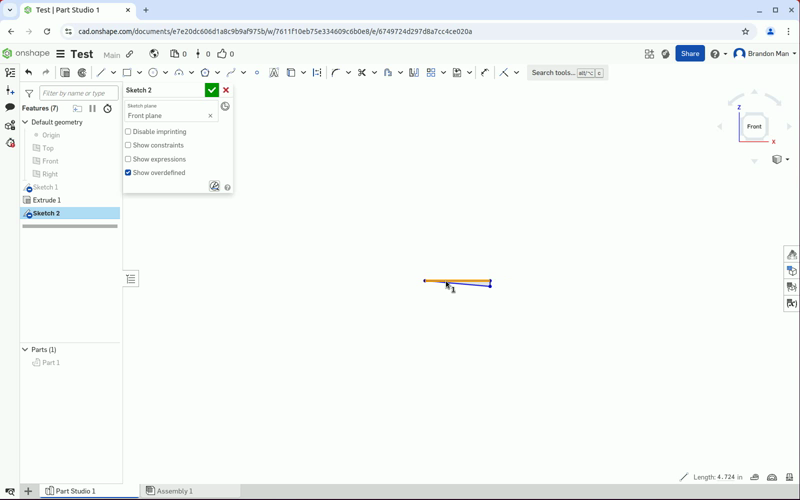
scroll(-6)
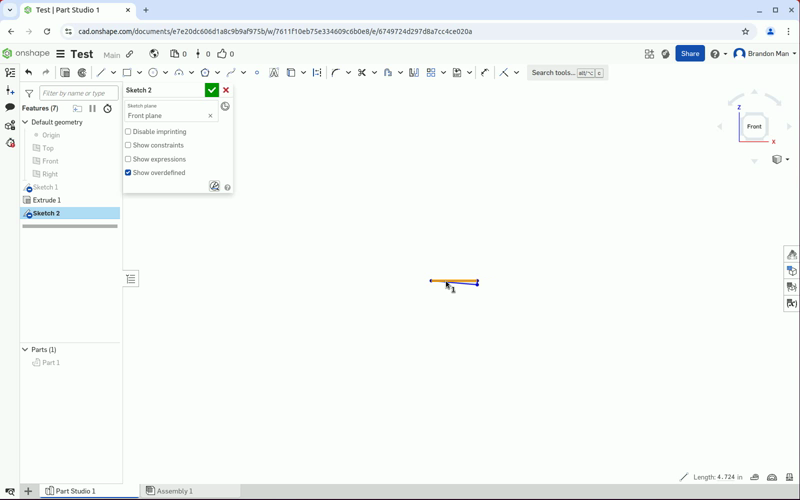
scroll(-6)
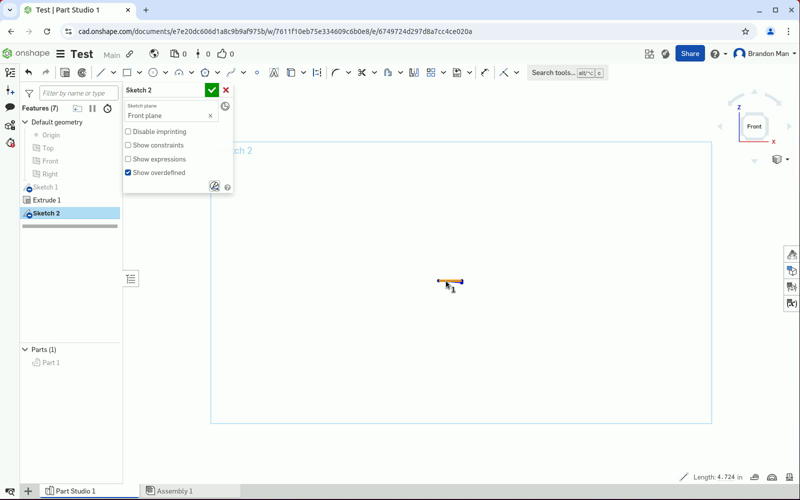
mouse_move(73, 352)
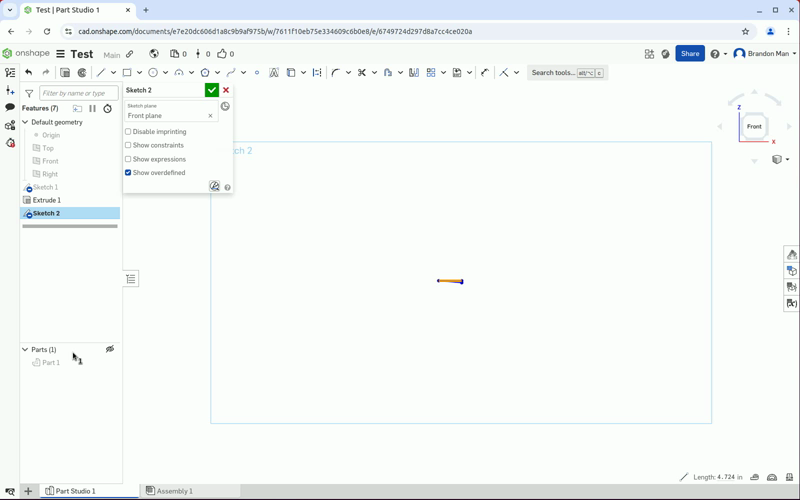
key(shift+y)
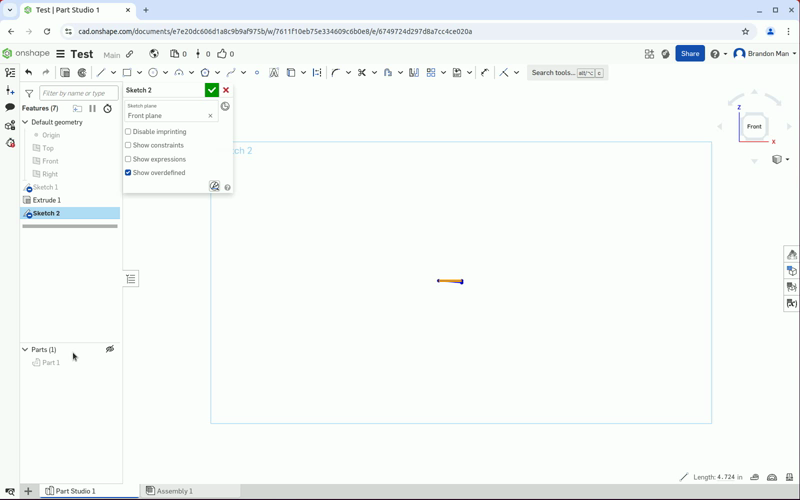
key(shift+e)
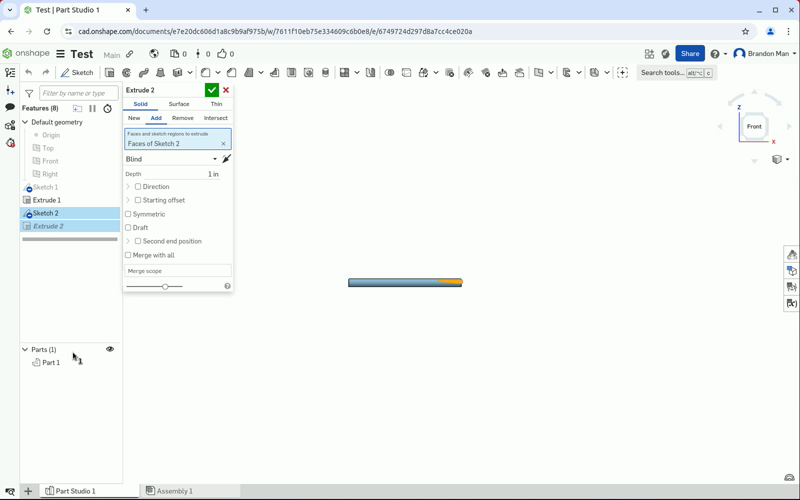
mouse_move(143, 106)
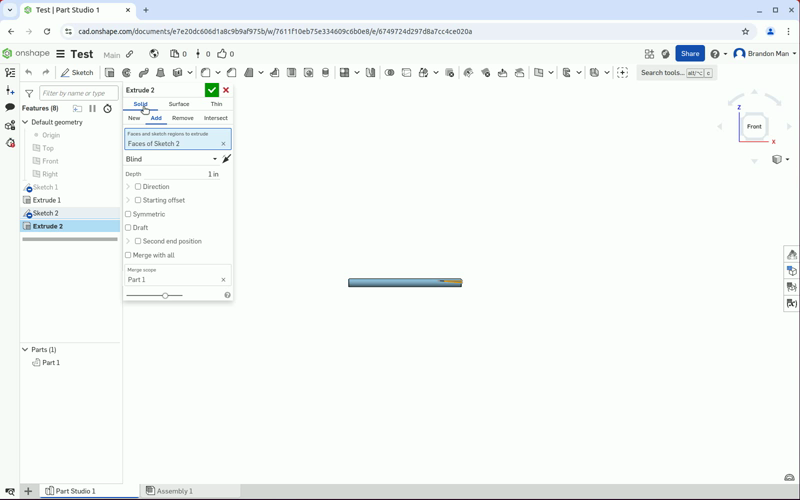
click(143, 106)
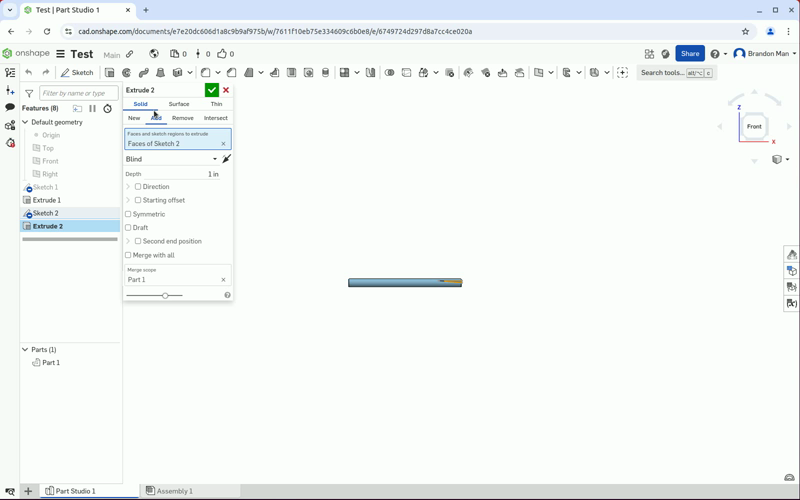
mouse_move(186, 120)
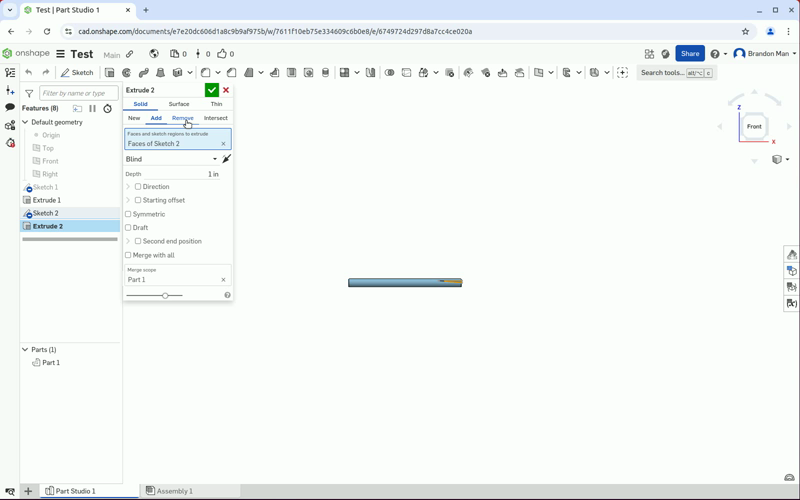
click(186, 120)
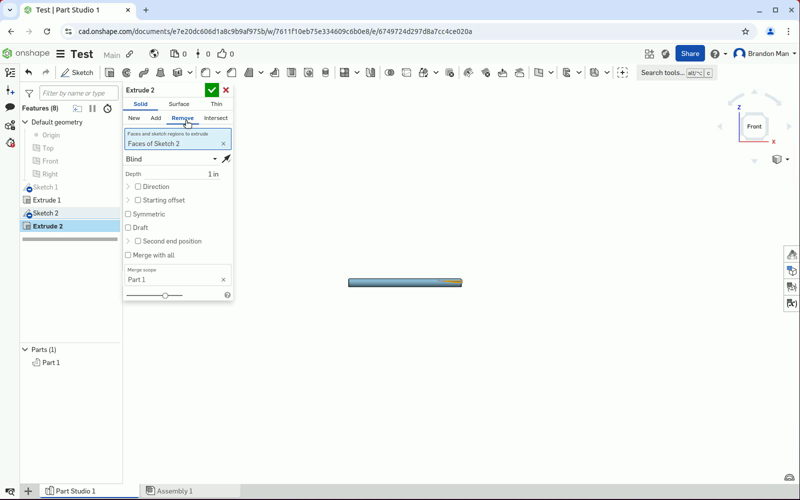
key(tab, 4)
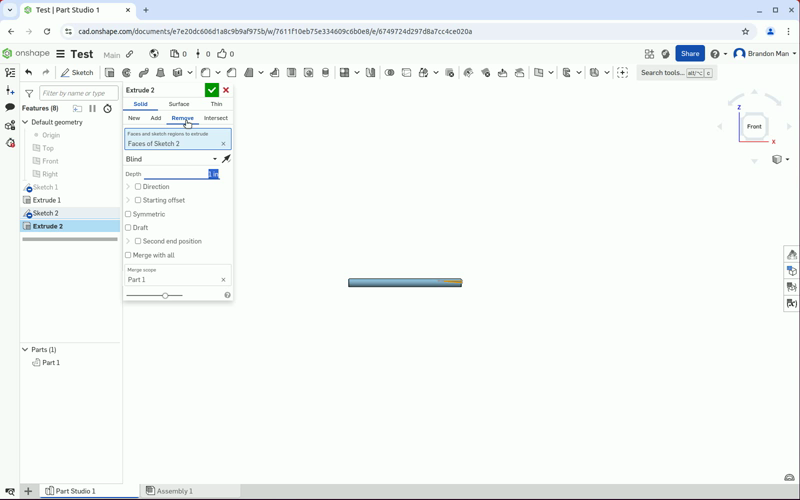
text(4.814)
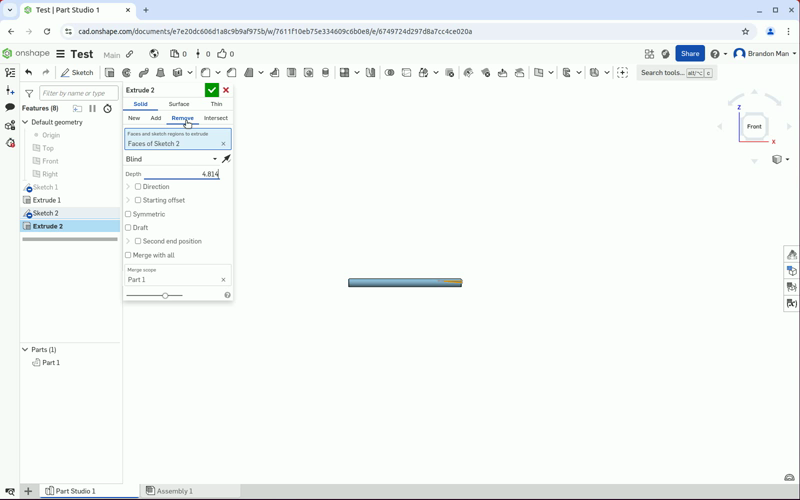
key(tab, 3)
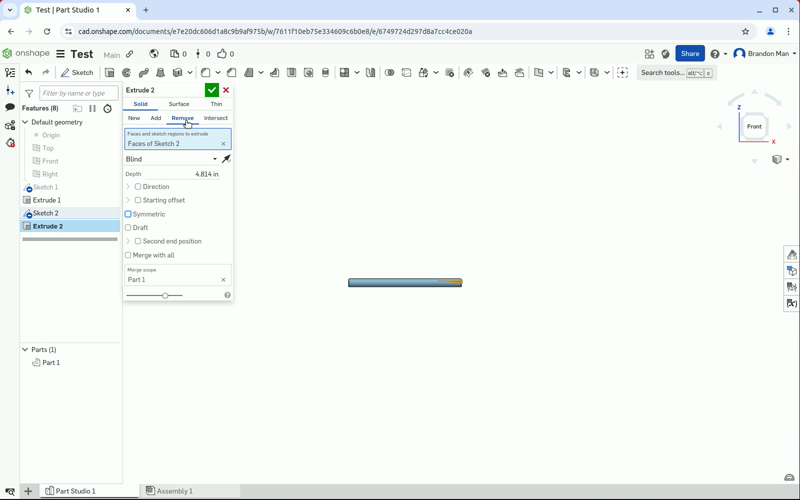
key(space)
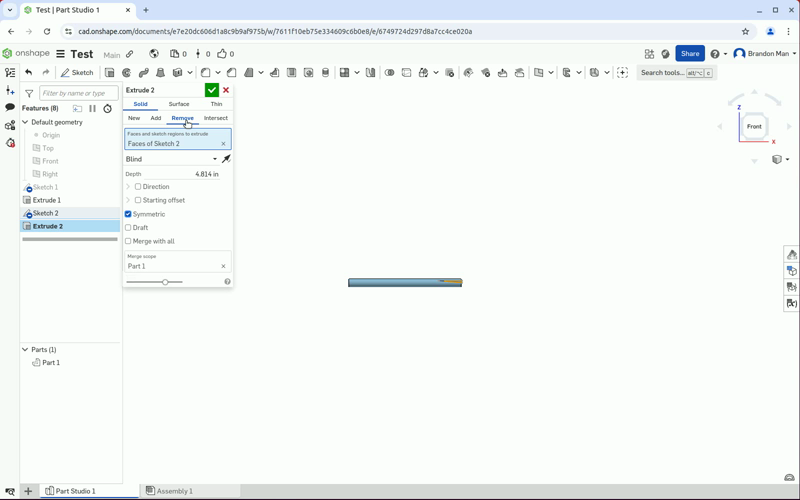
key(tab, 2)
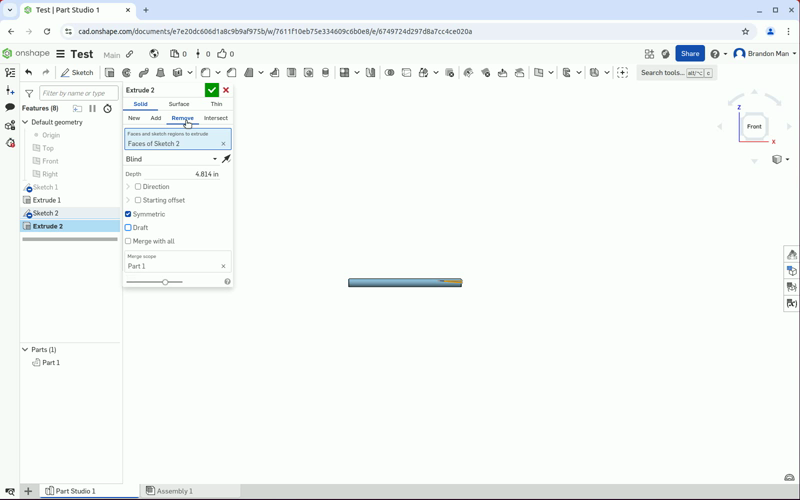
key(space)
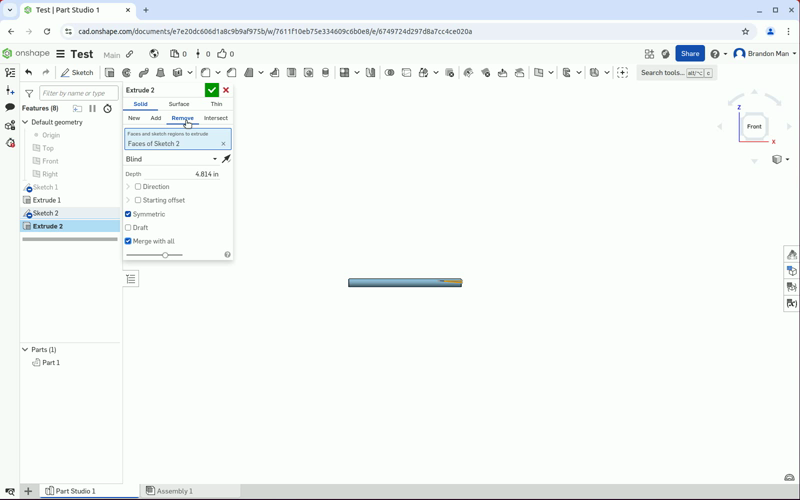
key(enter)
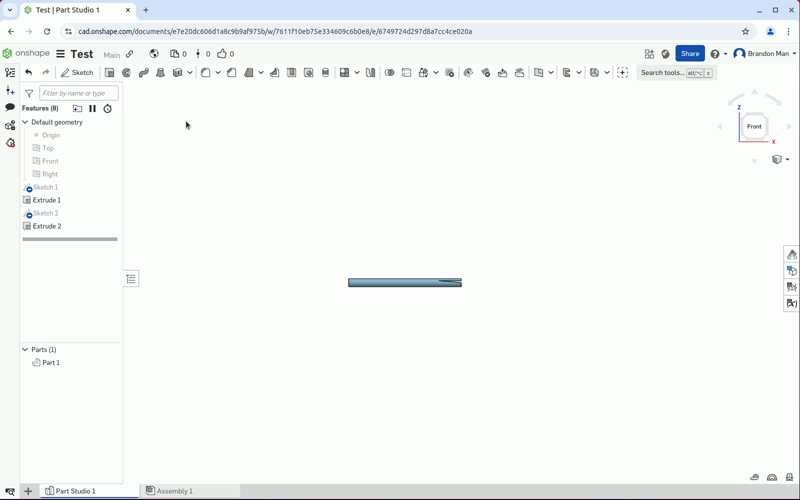
key(shift+h)
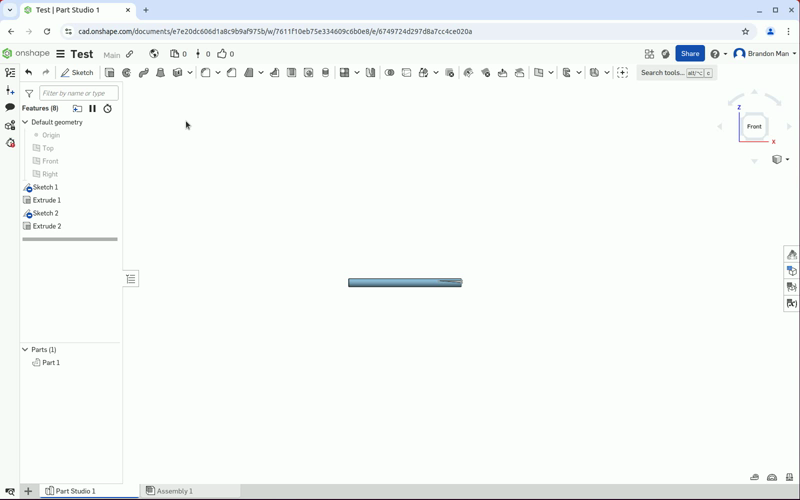
key(shift+h)
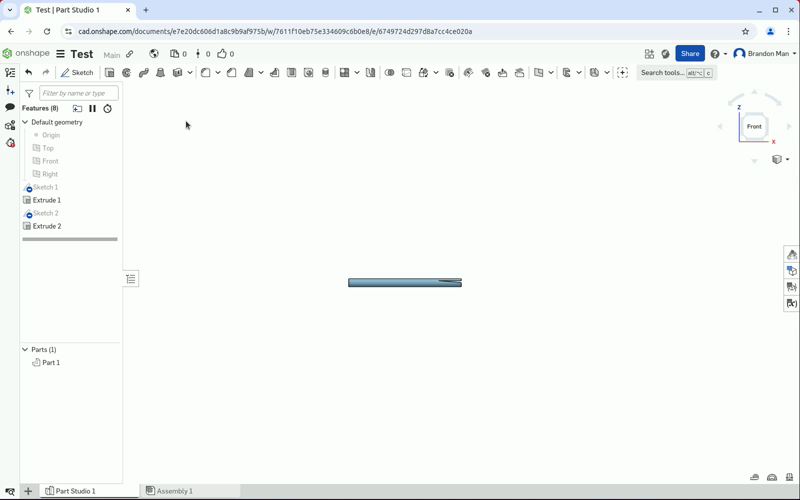
mouse_move(73, 189)
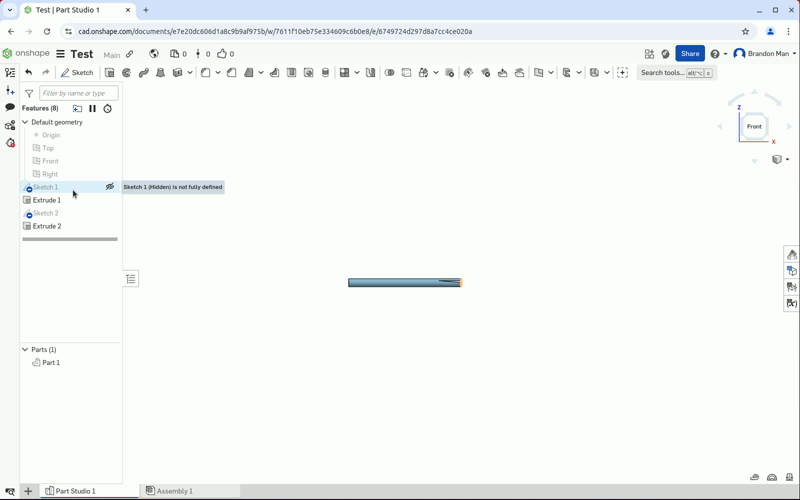
click(73, 189)
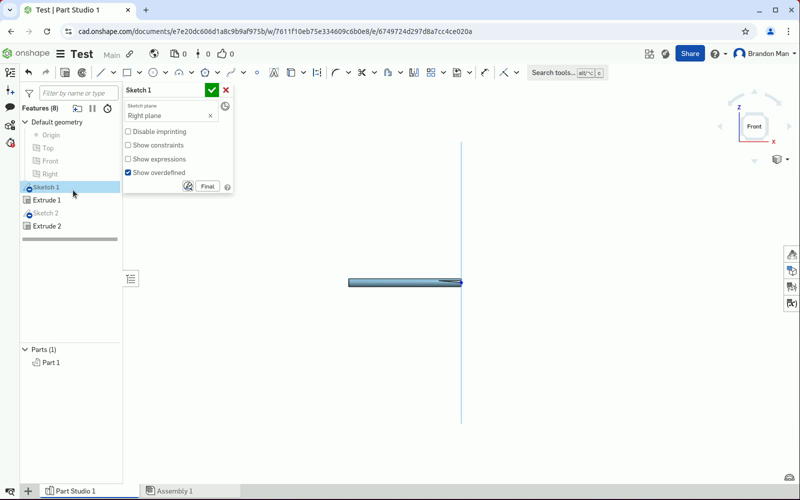
mouse_move(229, 92)
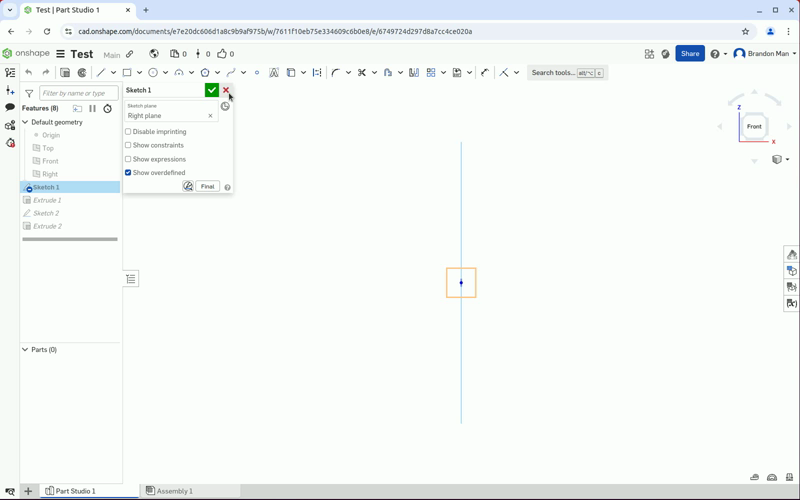
click(229, 92)
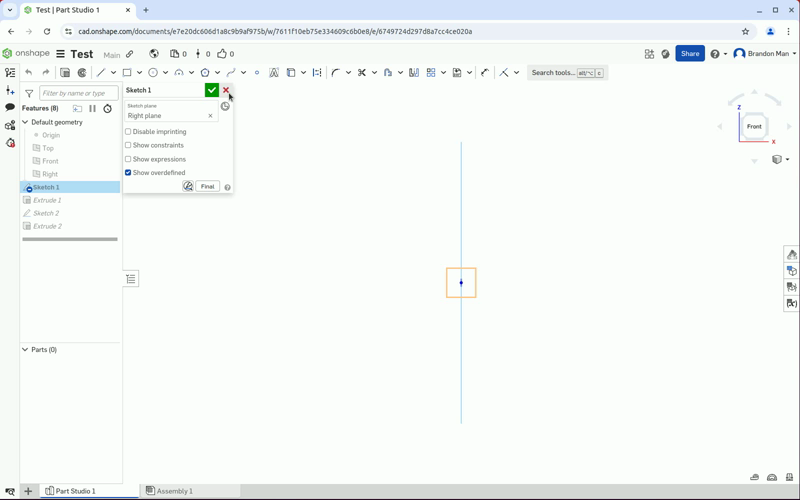
key(shift+s)
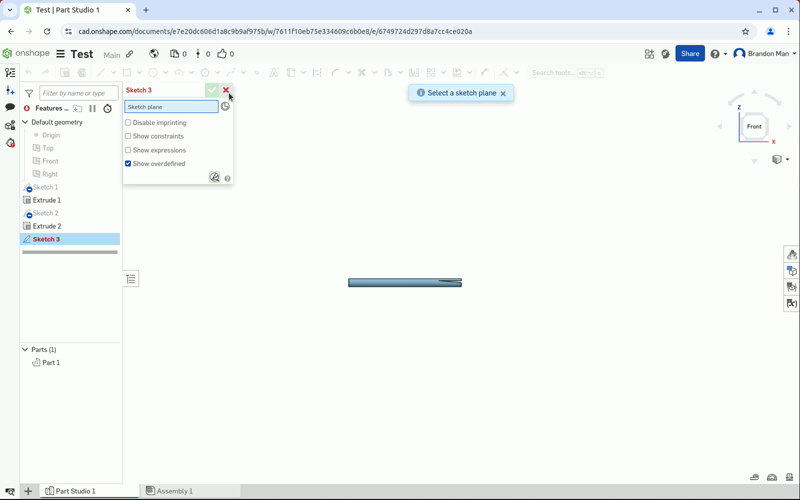
mouse_move(73, 163)
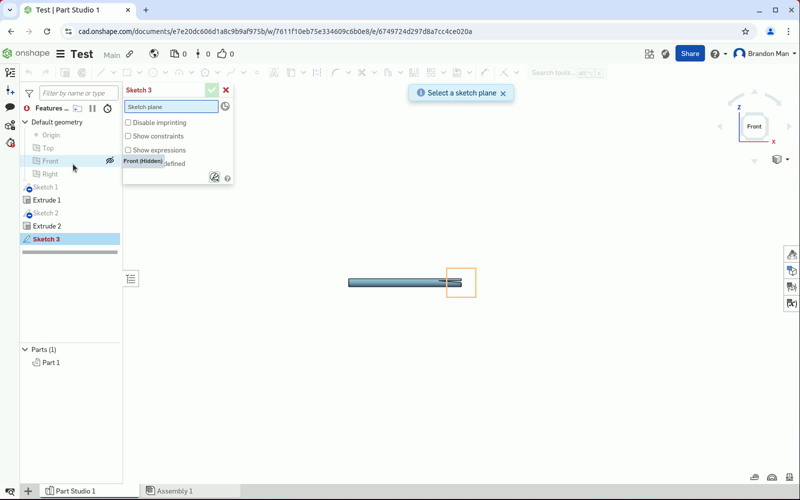
click(73, 163)
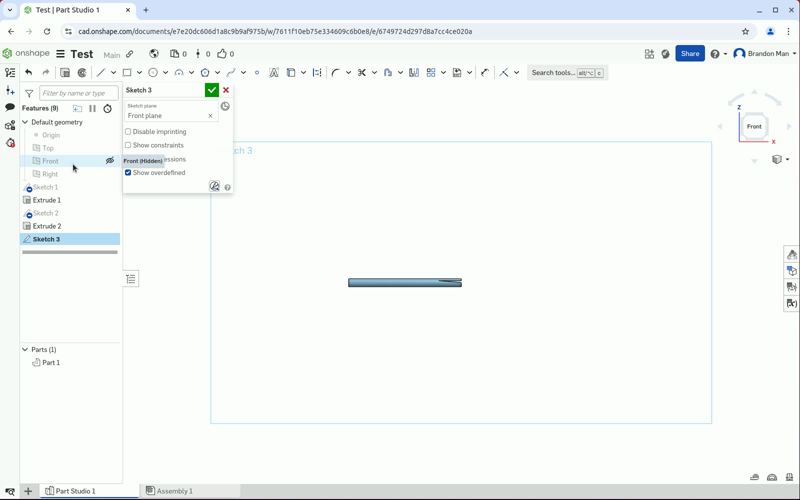
mouse_move(73, 352)
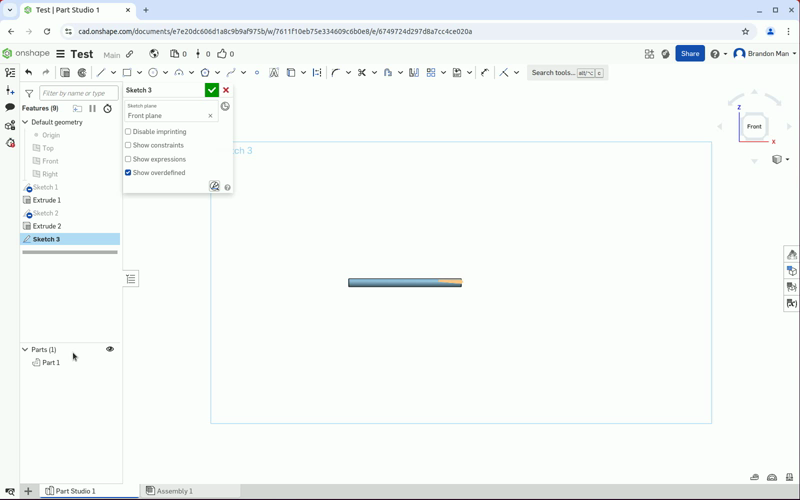
key(y)
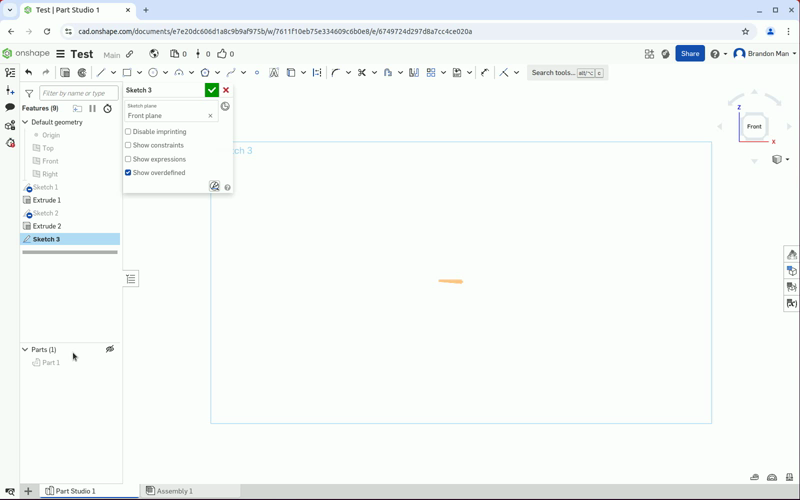
key(l)
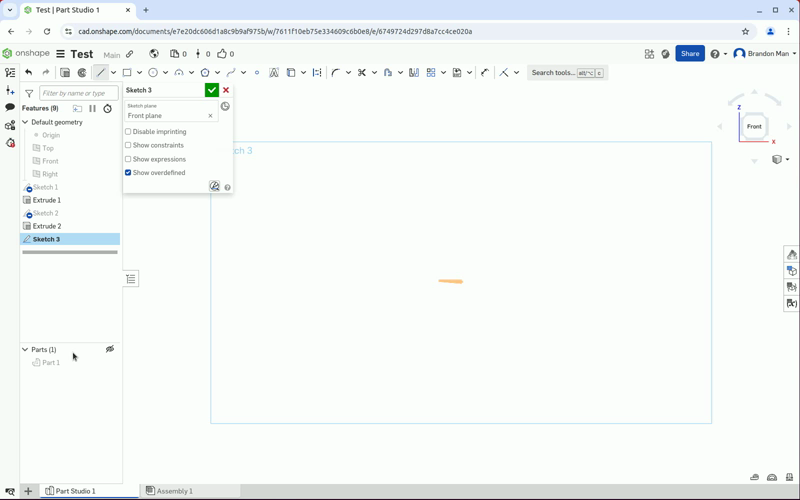
key_down(shift)
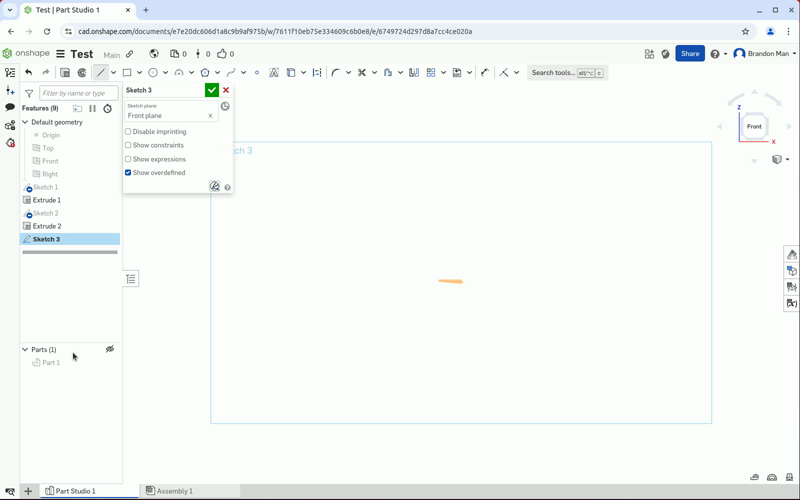
mouse_move(438, 285)
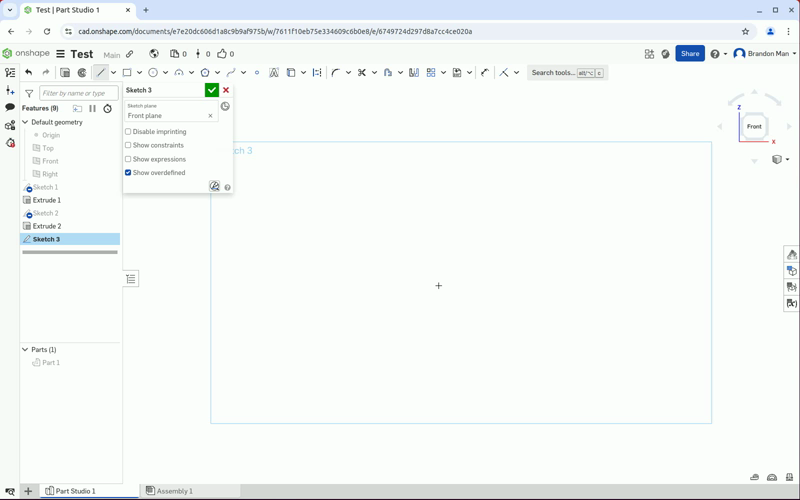
click(438, 285)
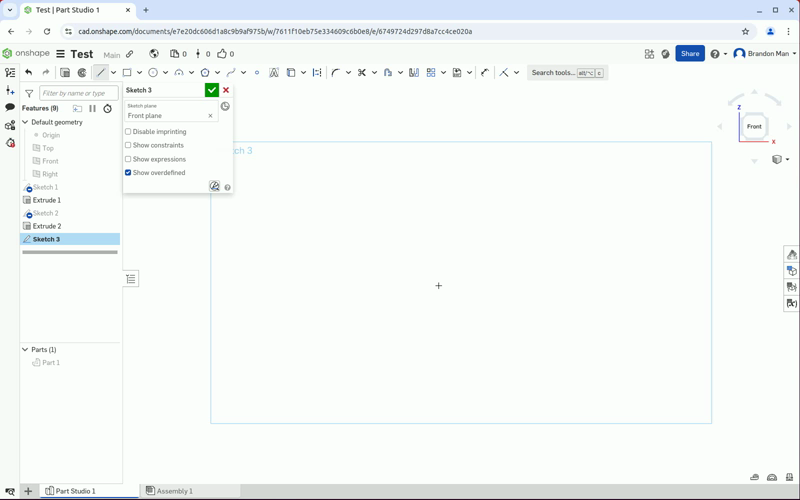
key_up(shift)
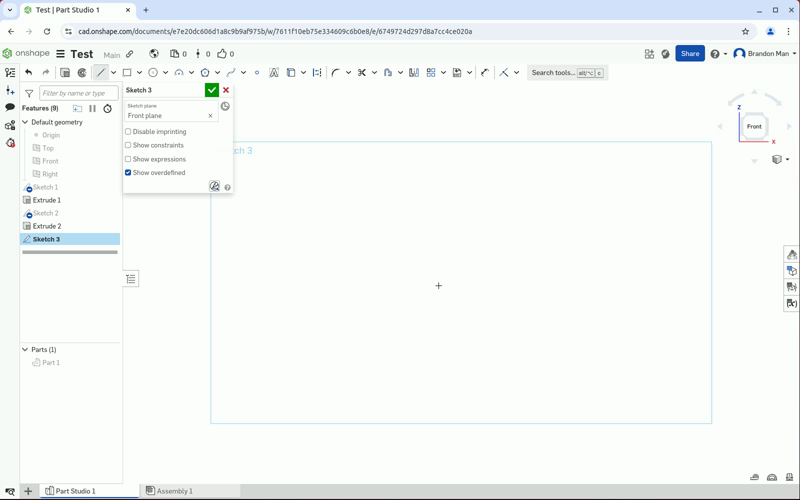
key_down(shift)
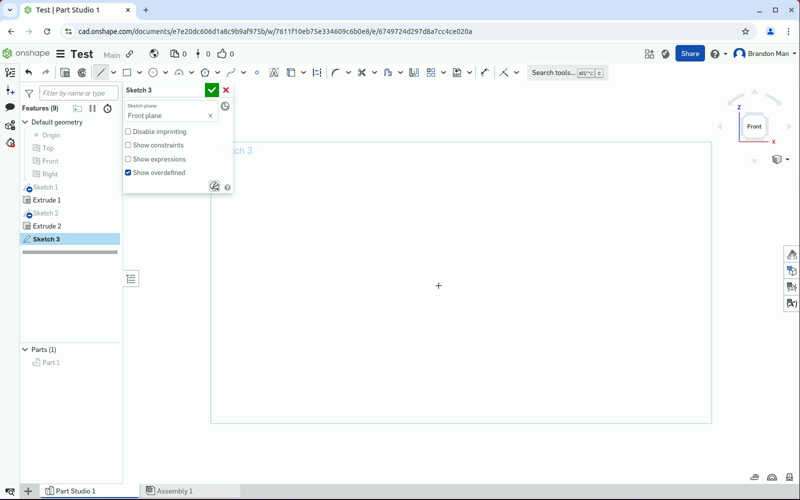
mouse_move(468, 285)
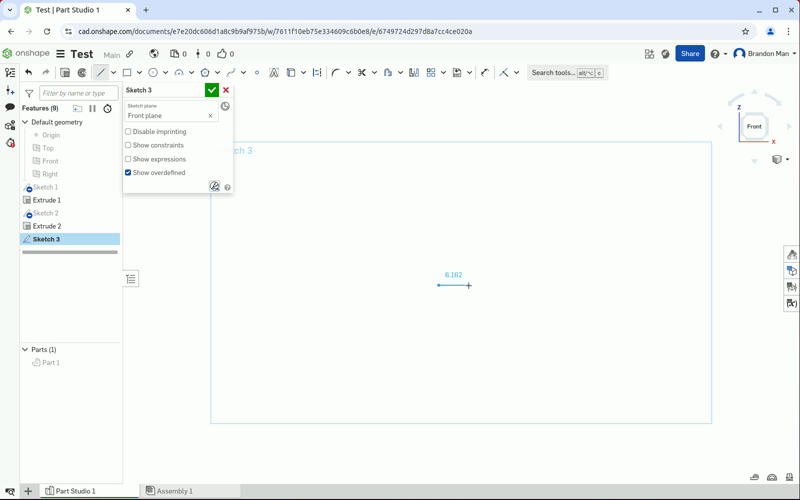
mouse_move(461, 285)
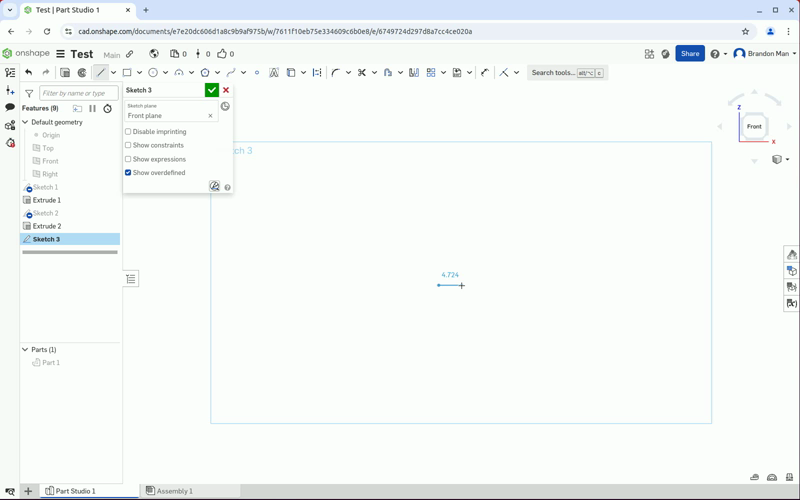
click(461, 285)
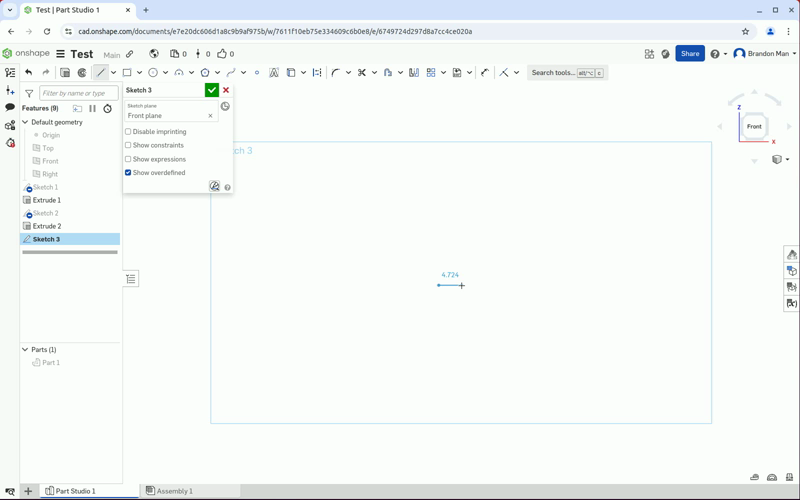
key_up(shift)
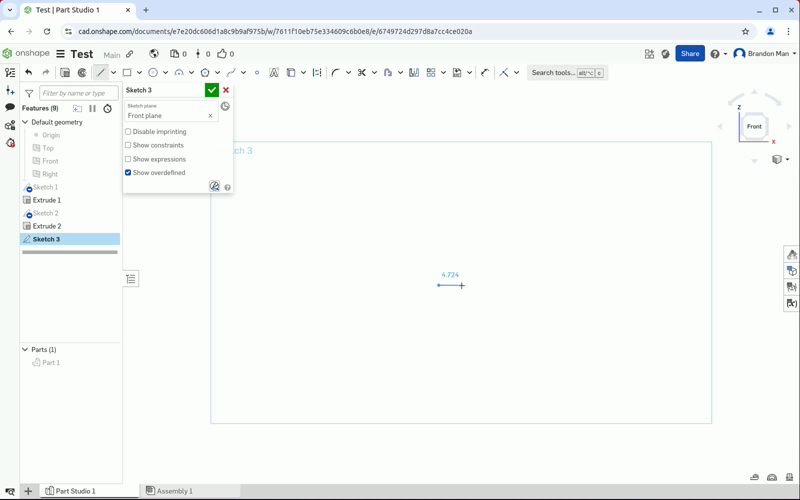
key_down(shift)
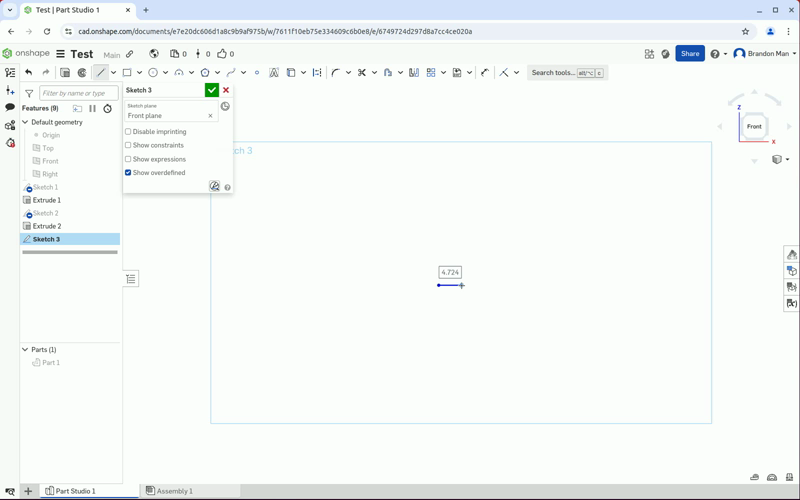
mouse_move(491, 285)
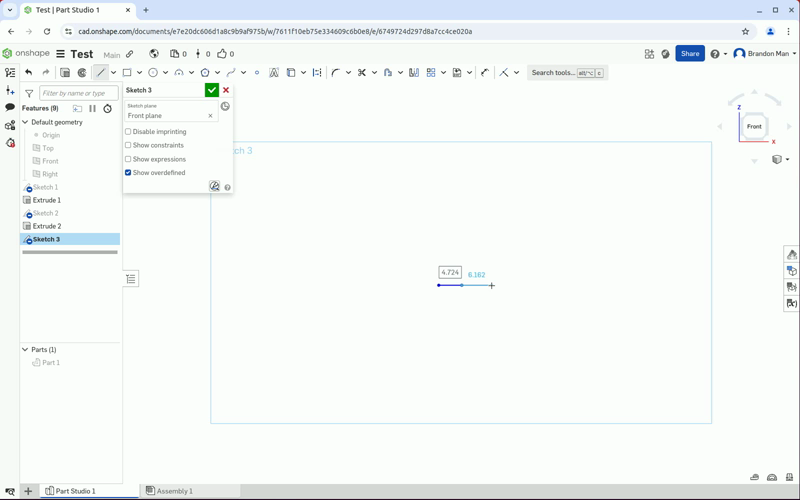
mouse_move(461, 282)
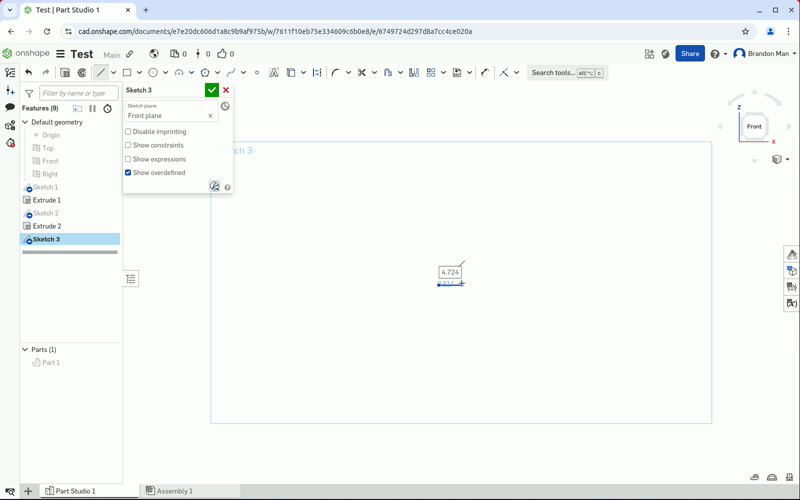
scroll(6)
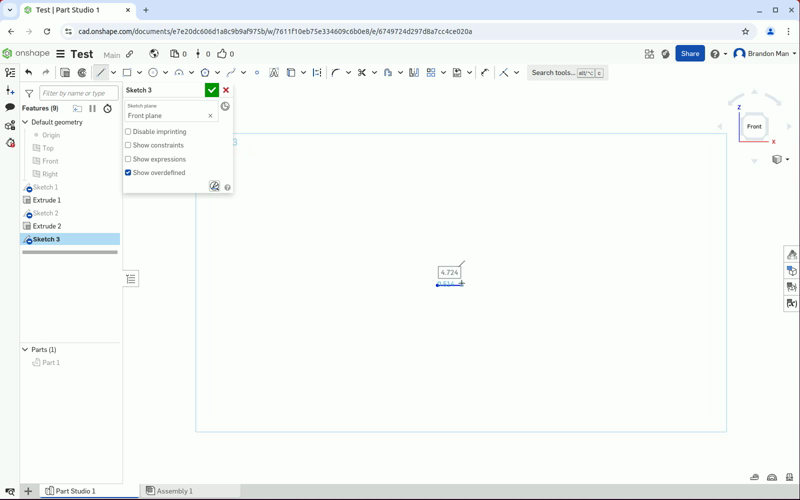
scroll(6)
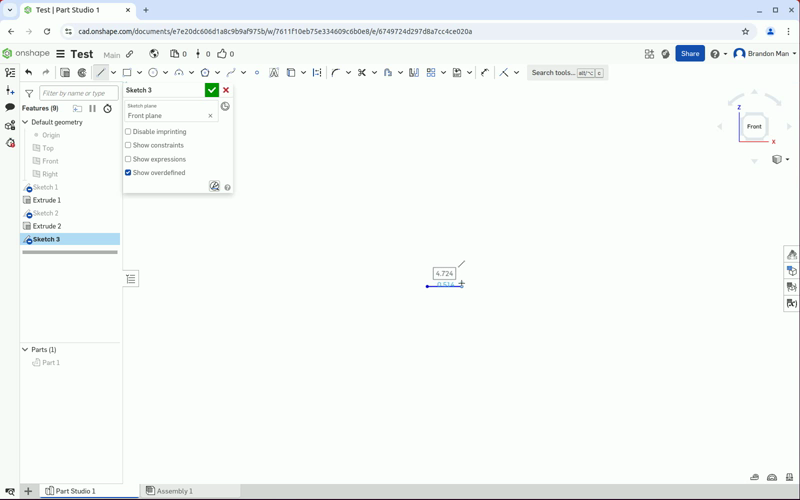
scroll(6)
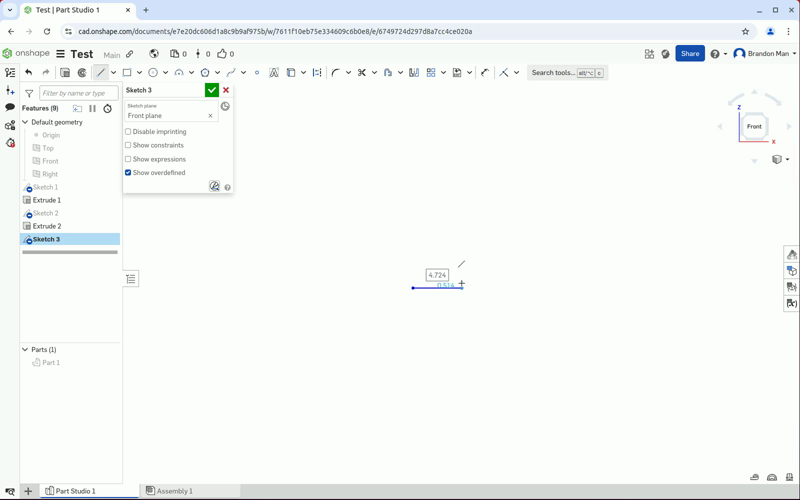
scroll(6)
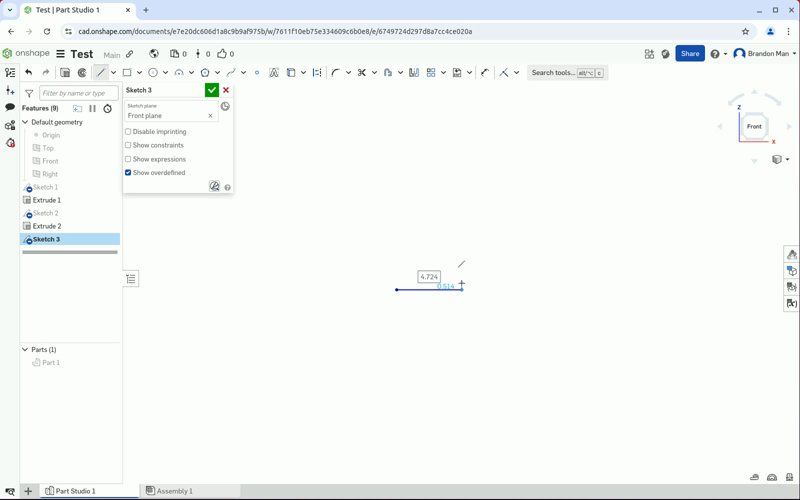
scroll(6)
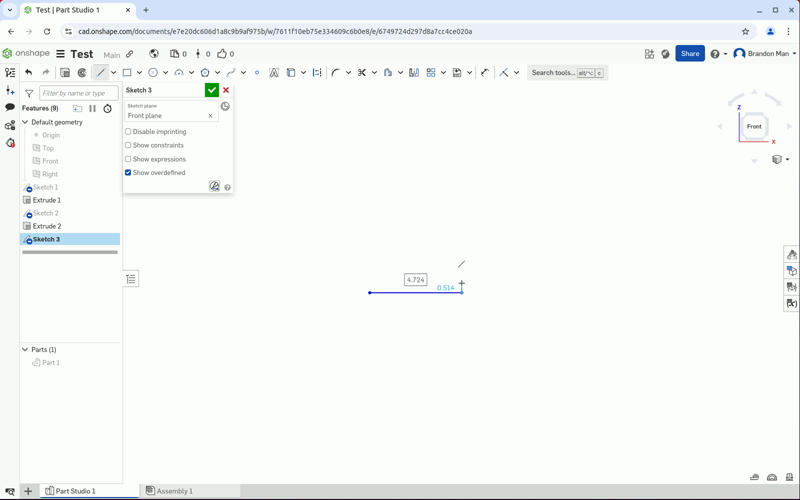
scroll(6)
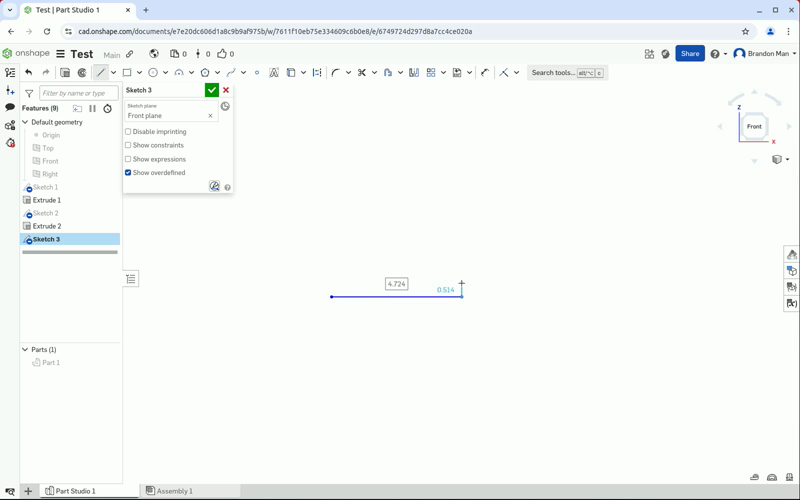
scroll(6)
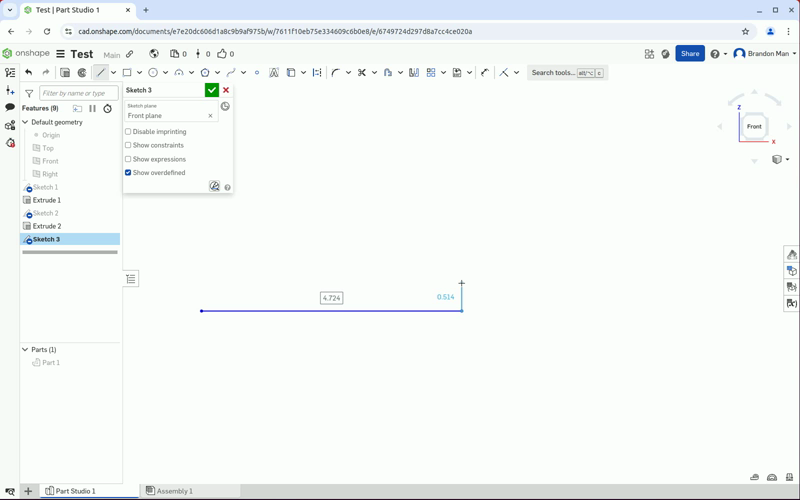
click(461, 282)
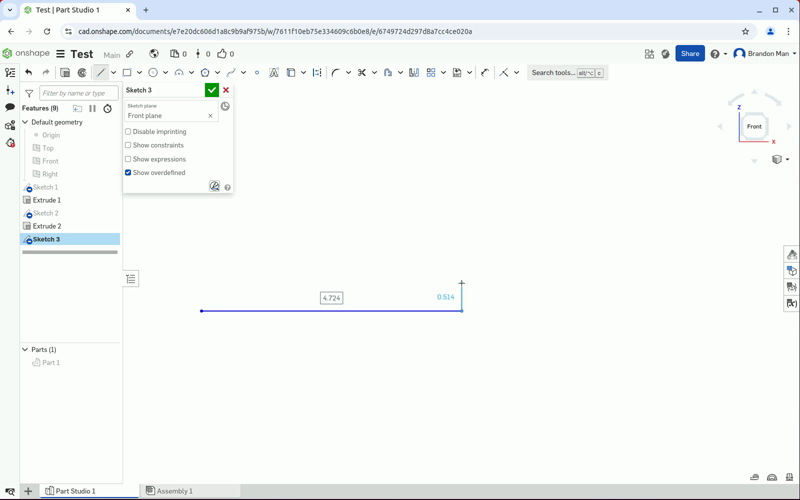
scroll(-6)
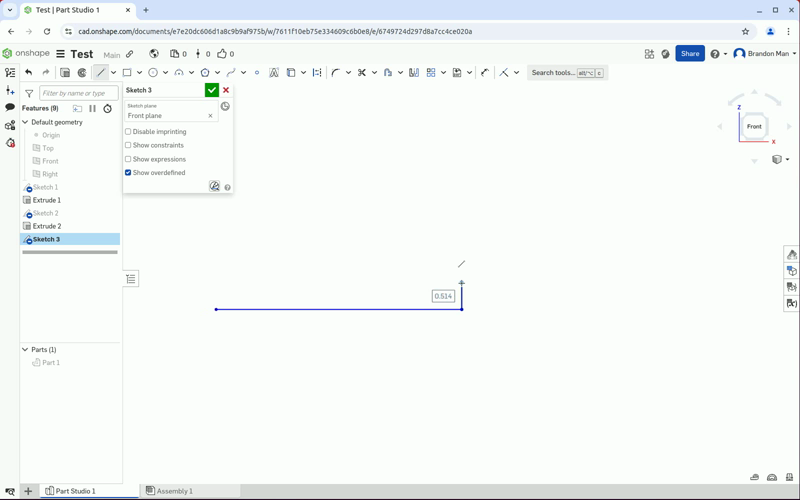
scroll(-6)
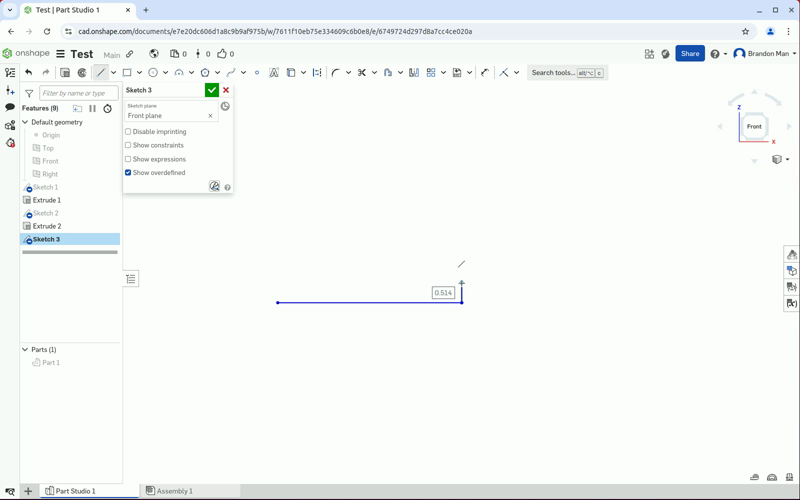
scroll(-6)
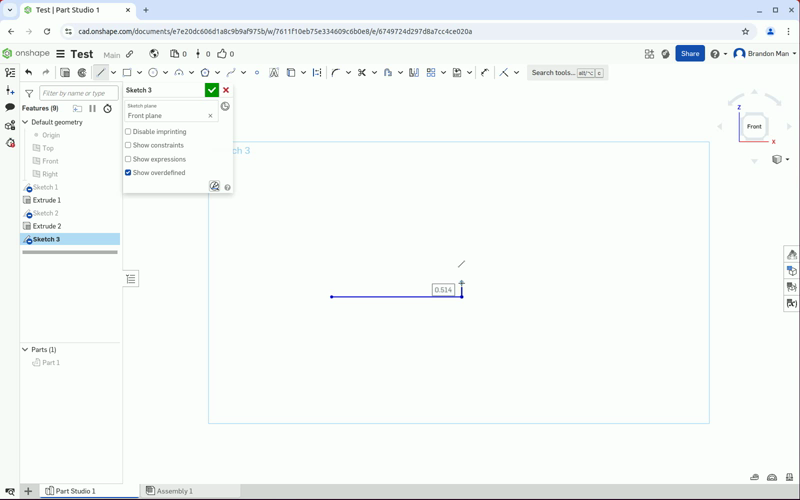
scroll(-6)
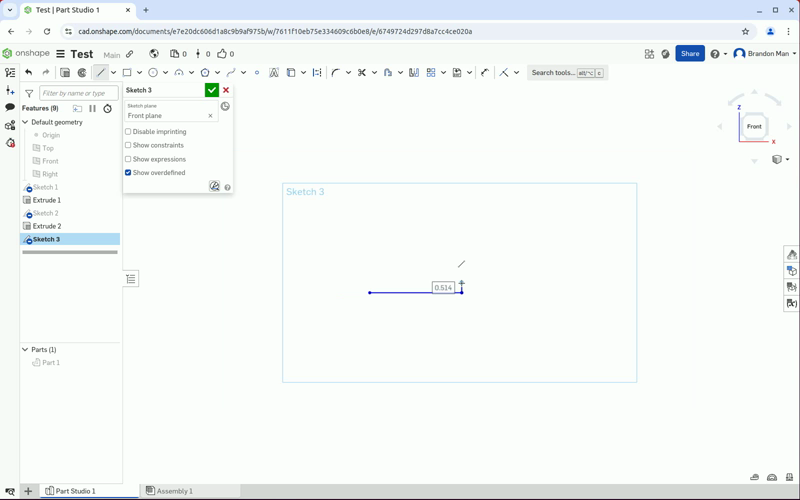
scroll(-6)
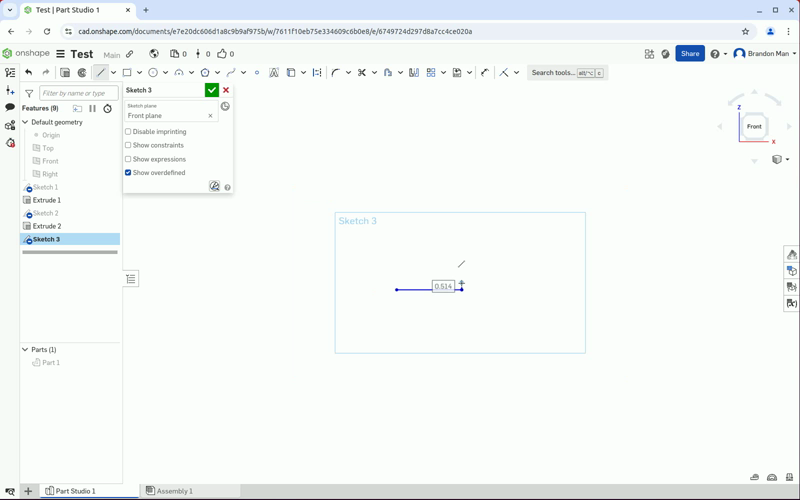
scroll(-6)
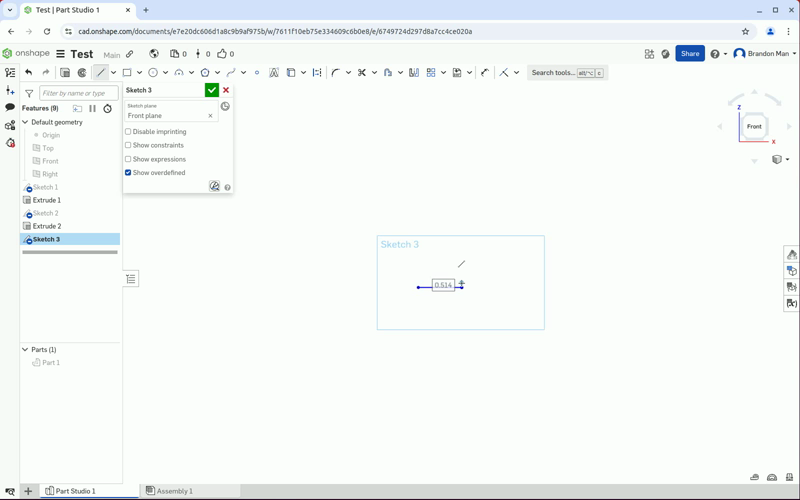
scroll(-6)
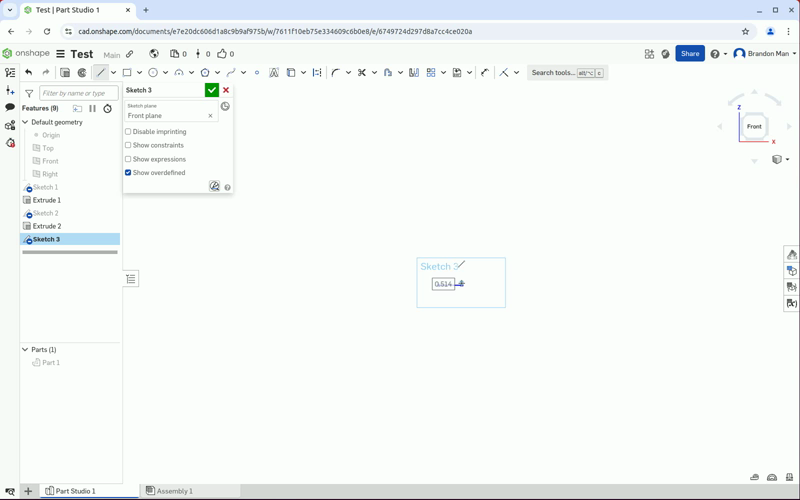
key_up(shift)
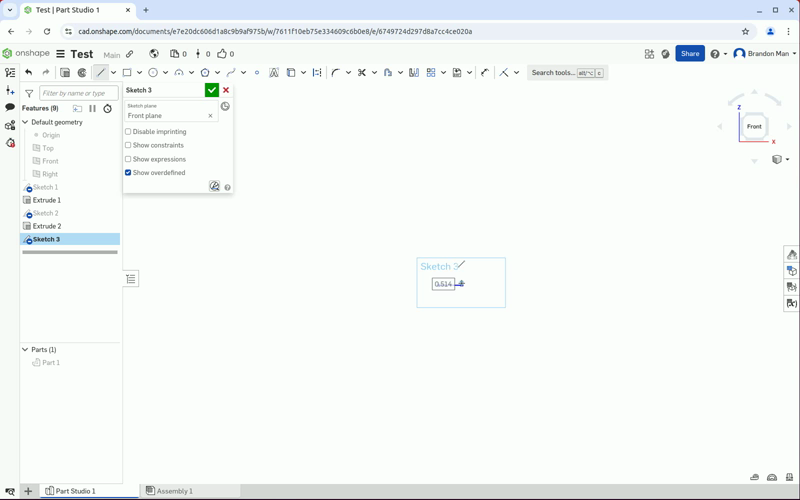
mouse_move(491, 282)
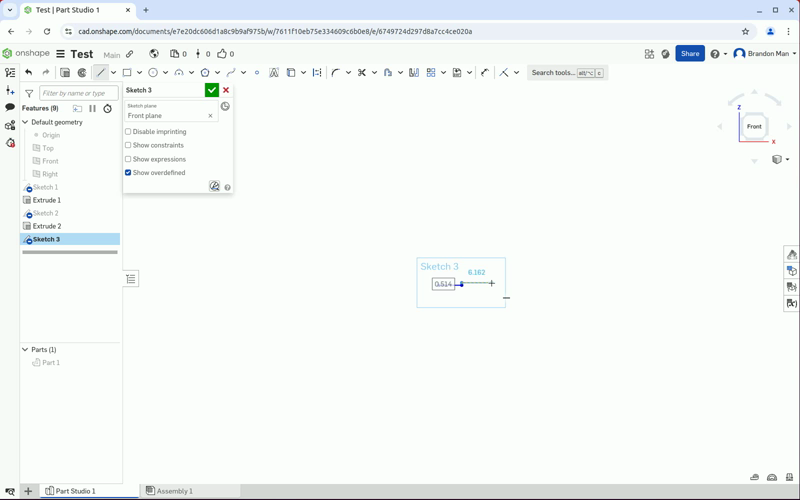
key_down(shift)
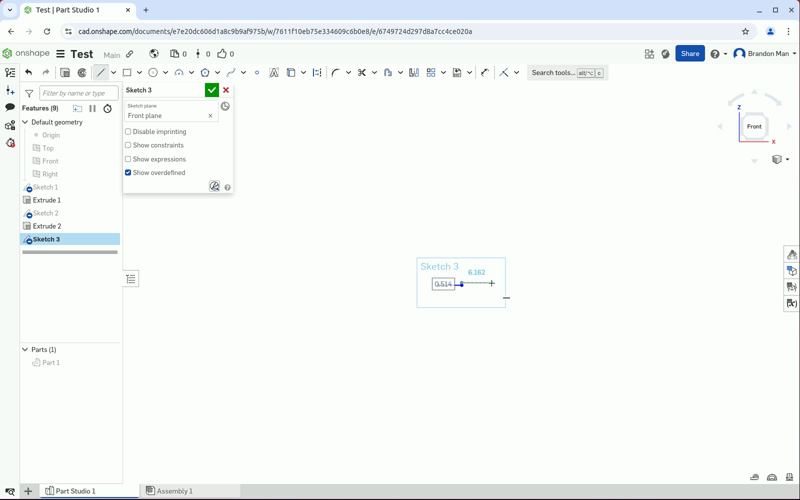
mouse_move(438, 285)
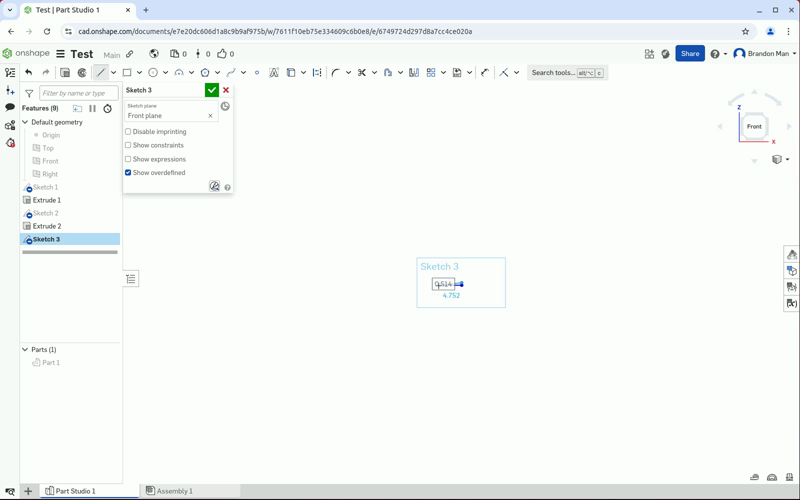
key_up(shift)
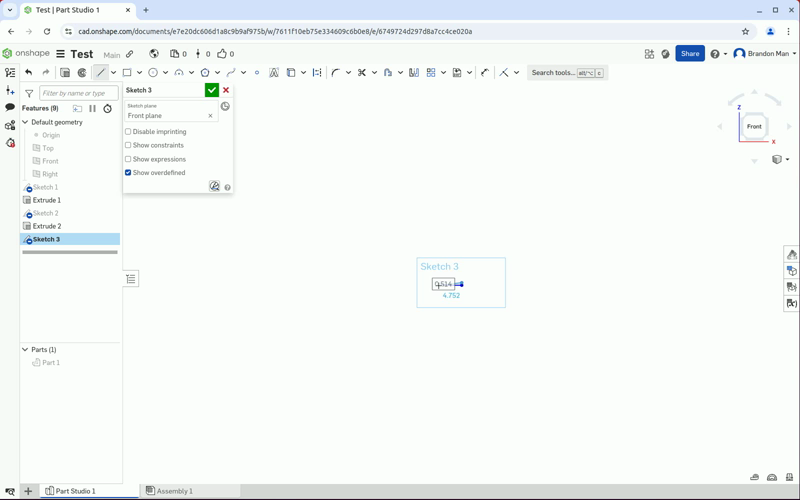
click(438, 285)
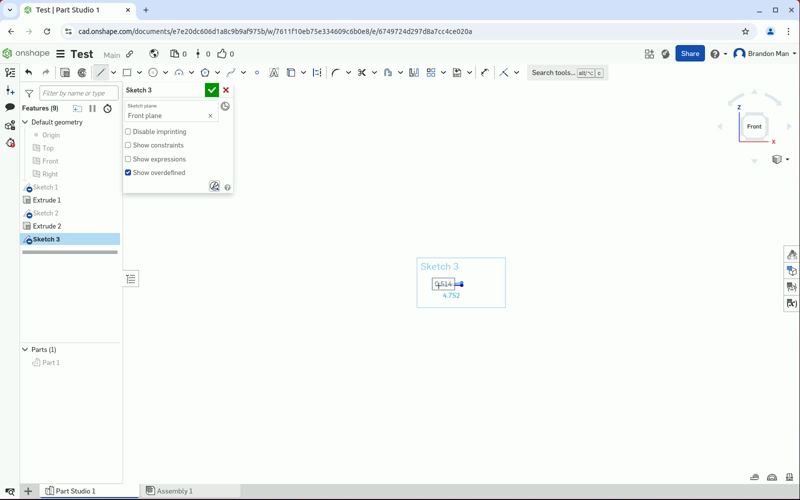
key(esc)
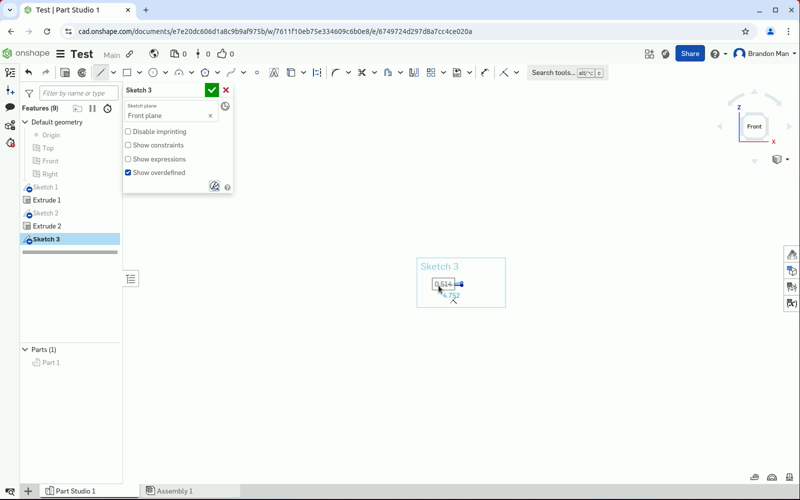
mouse_move(455, 283)
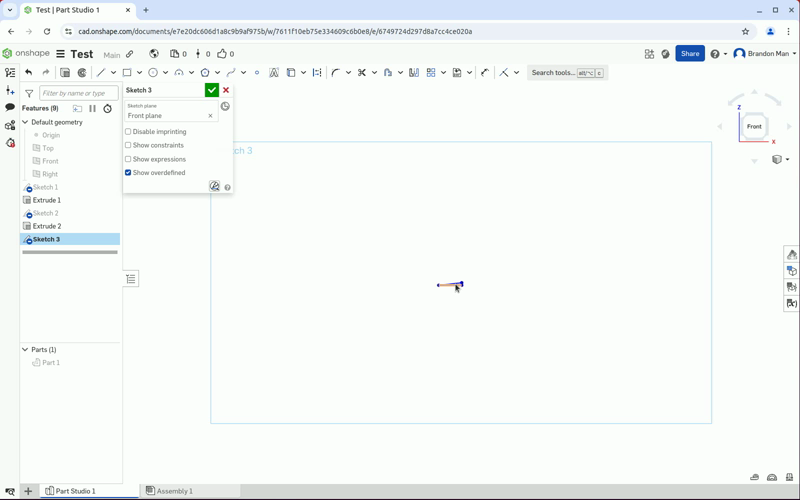
scroll(6)
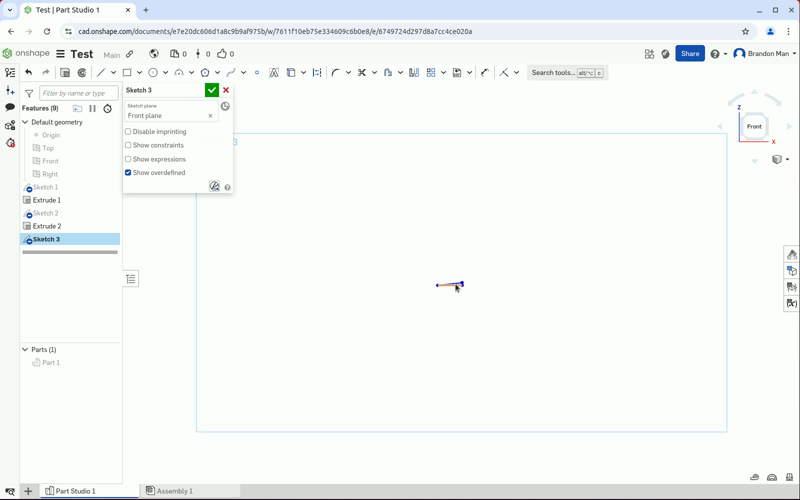
scroll(6)
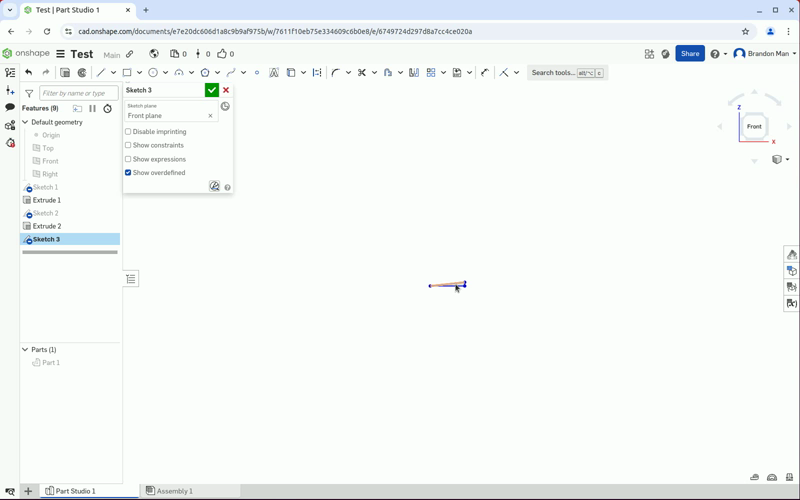
scroll(6)
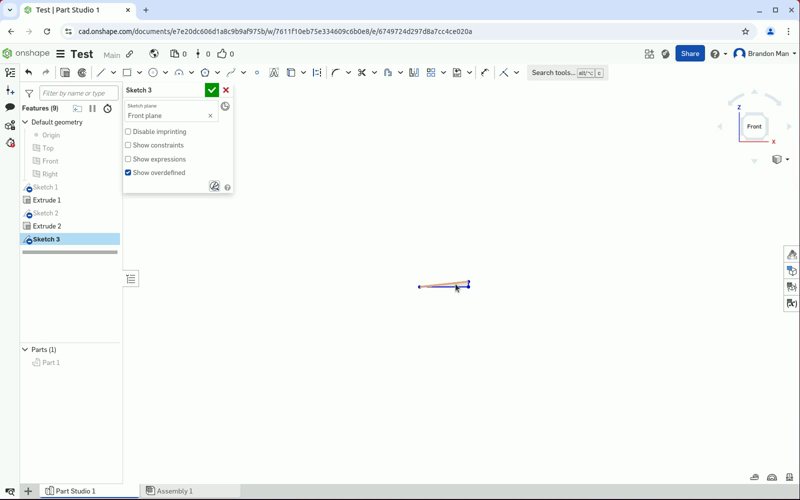
scroll(6)
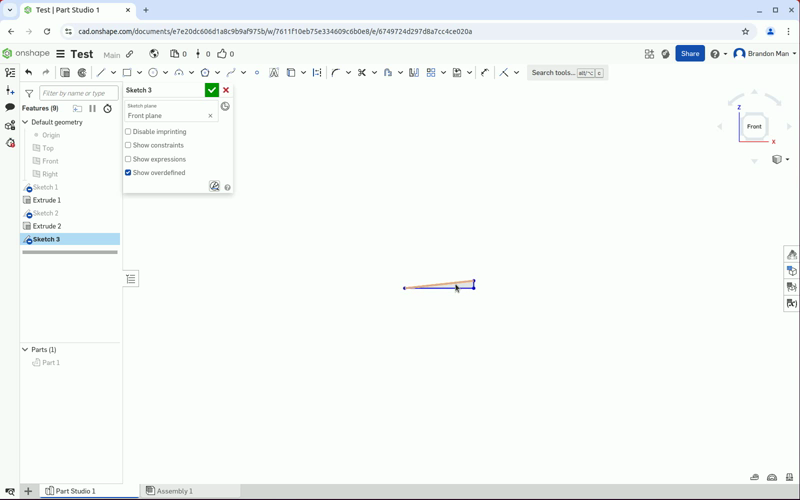
scroll(6)
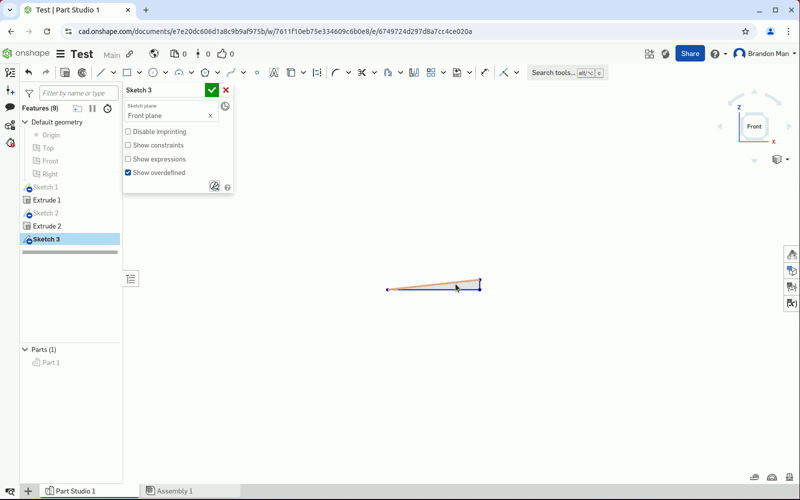
scroll(6)
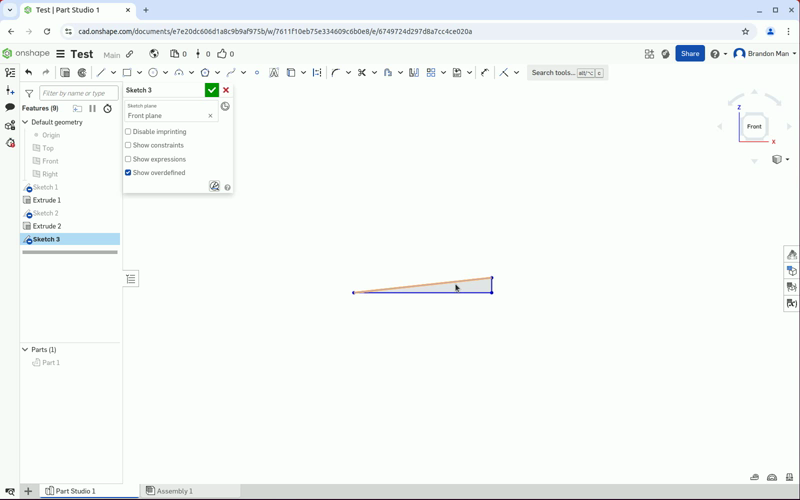
scroll(6)
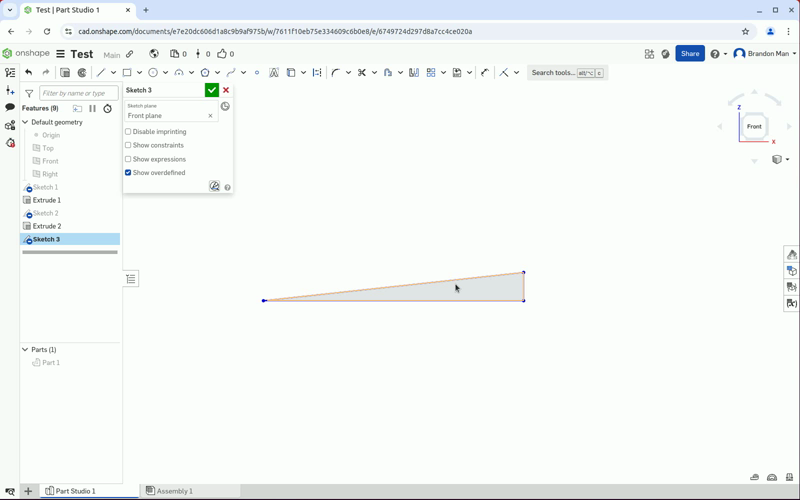
click(455, 283)
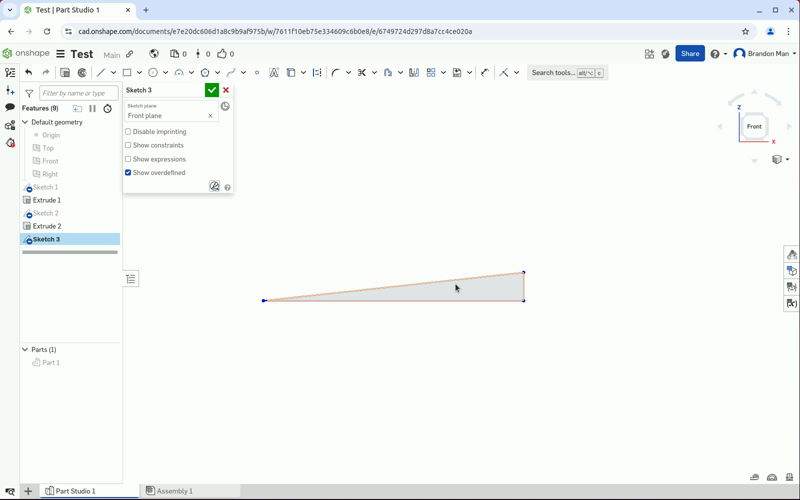
scroll(-6)
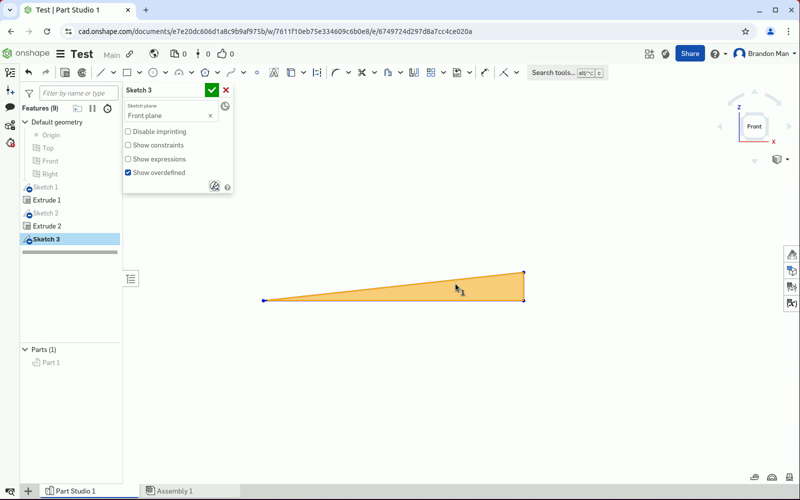
scroll(-6)
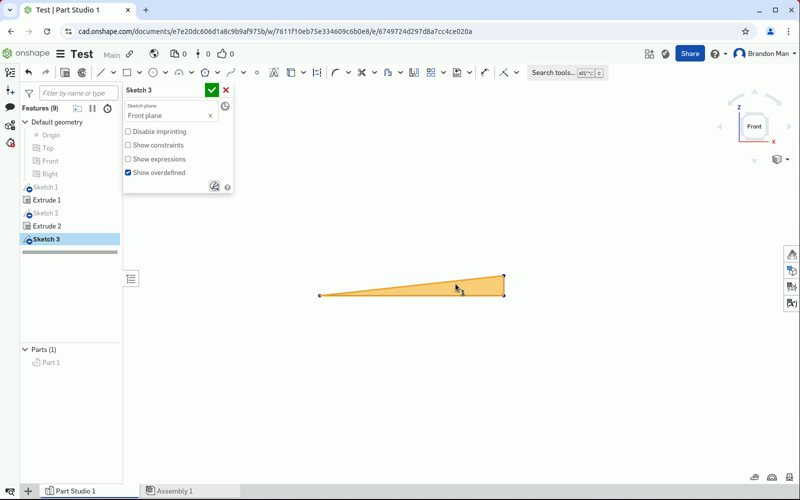
scroll(-6)
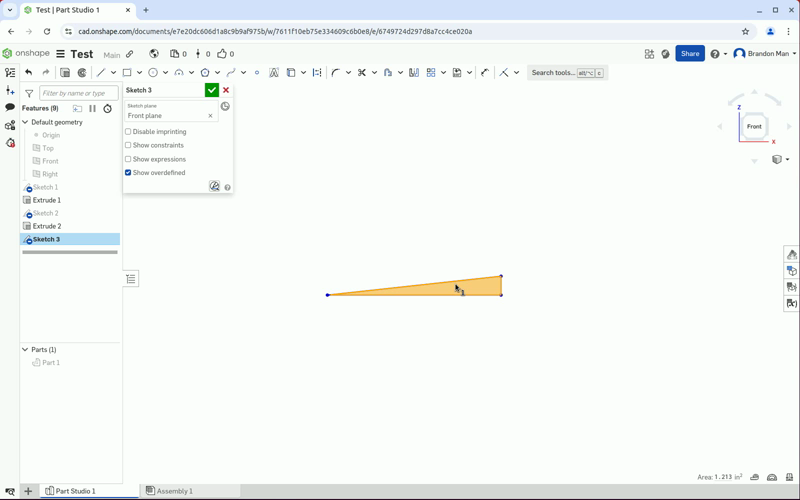
scroll(-6)
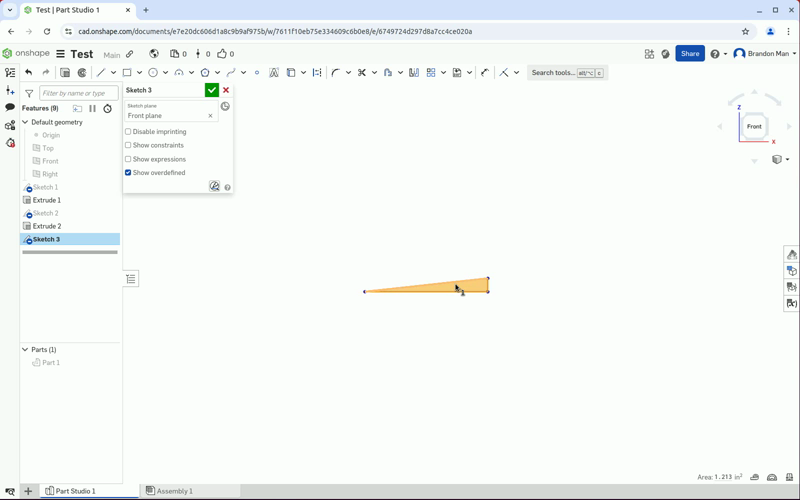
scroll(-6)
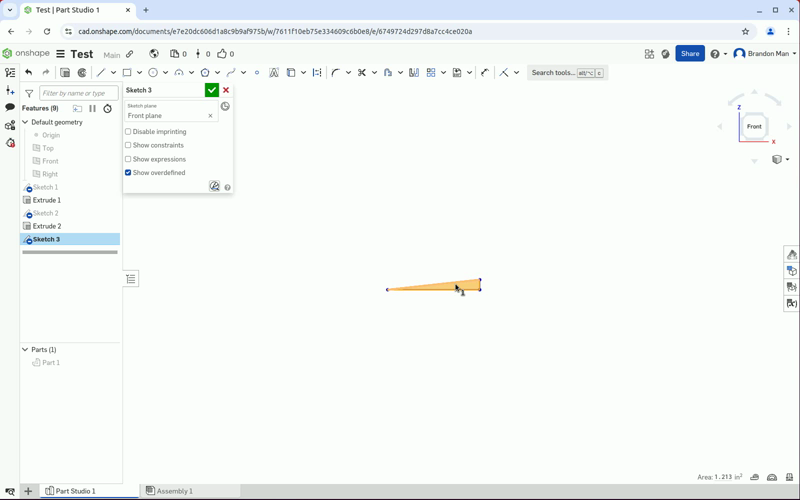
scroll(-6)
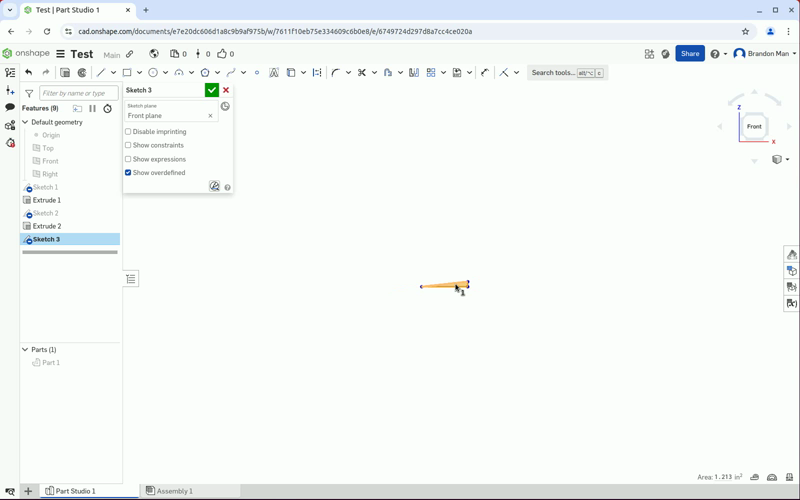
scroll(-6)
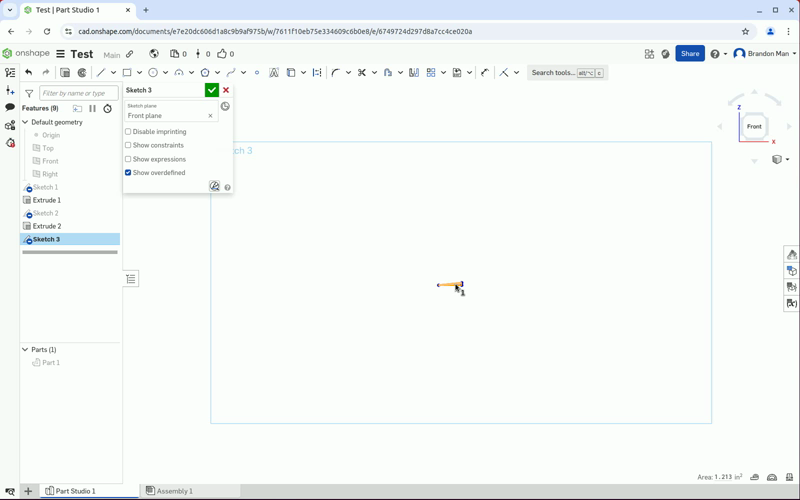
mouse_move(73, 352)
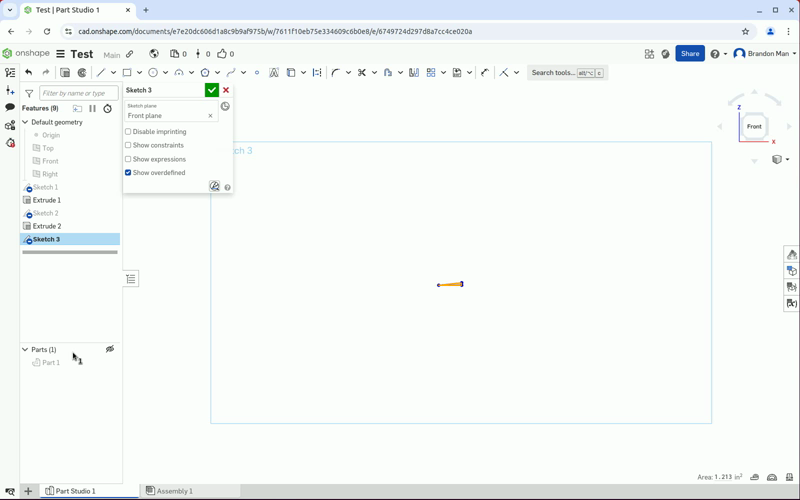
key(shift+y)
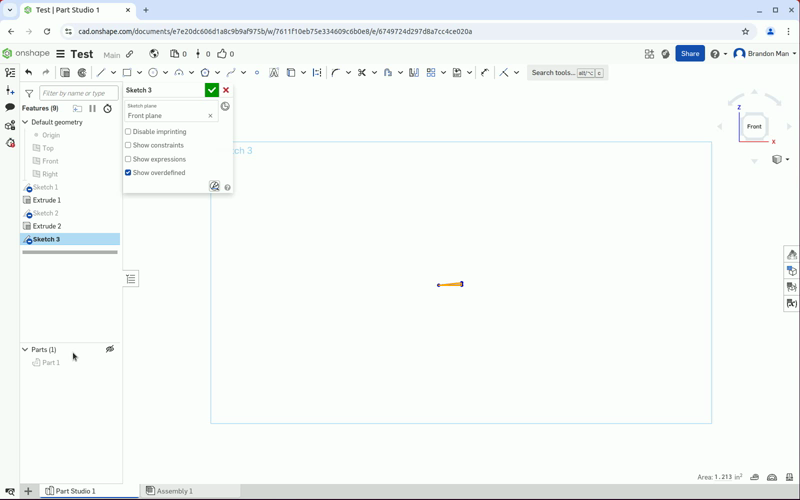
key(shift+e)
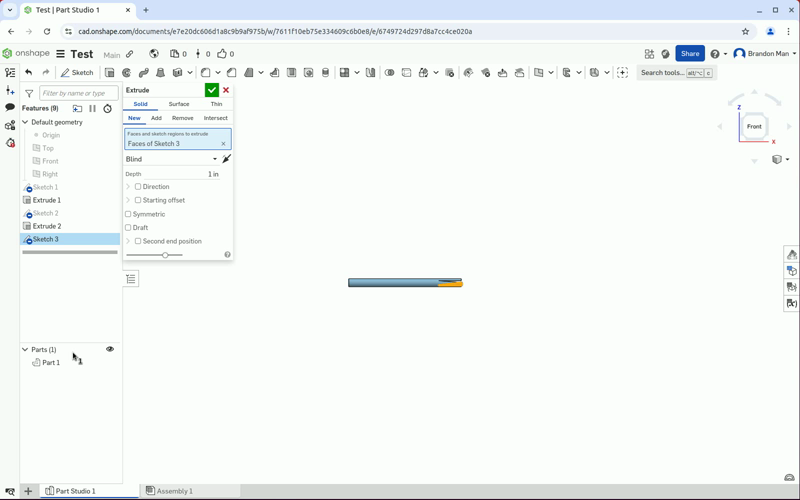
mouse_move(143, 106)
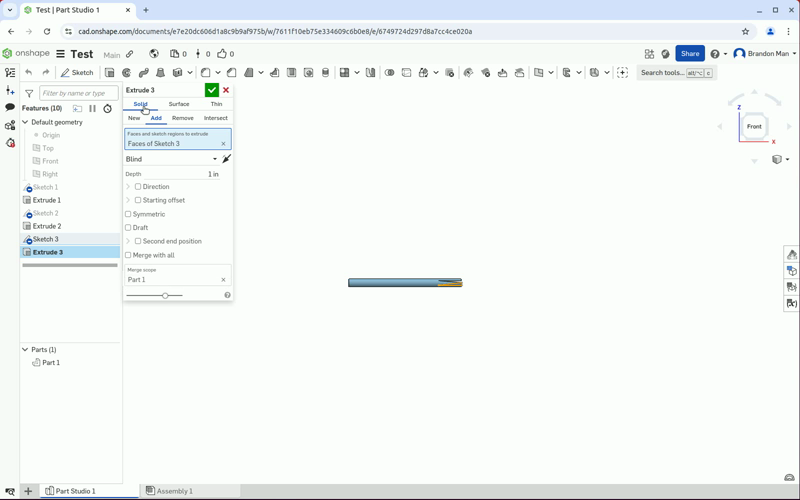
click(143, 106)
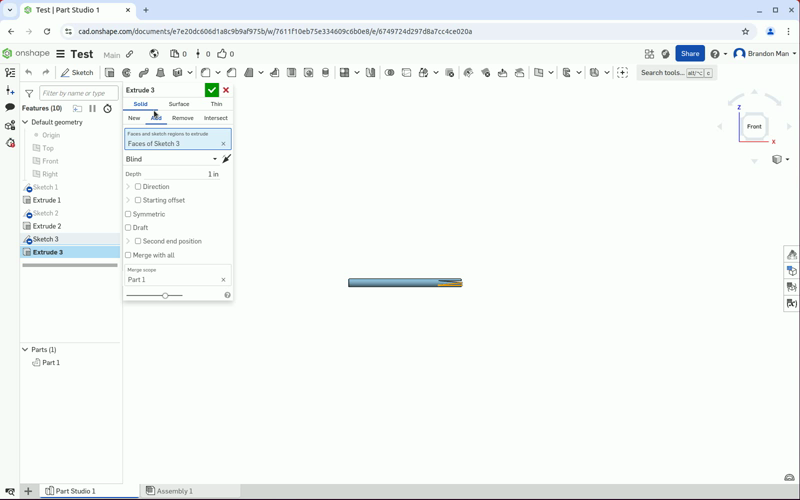
mouse_move(186, 120)
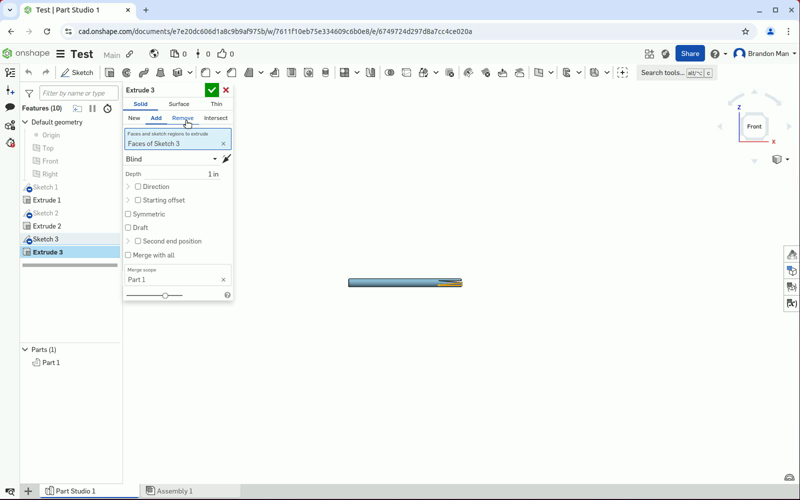
click(186, 120)
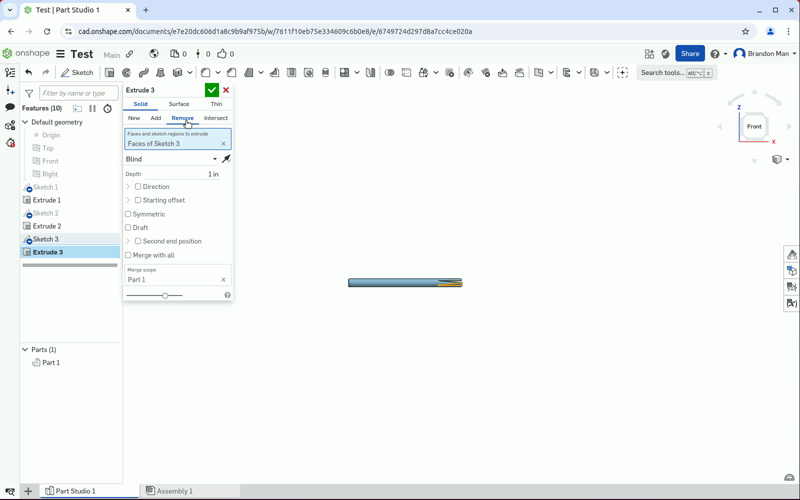
key(tab, 4)
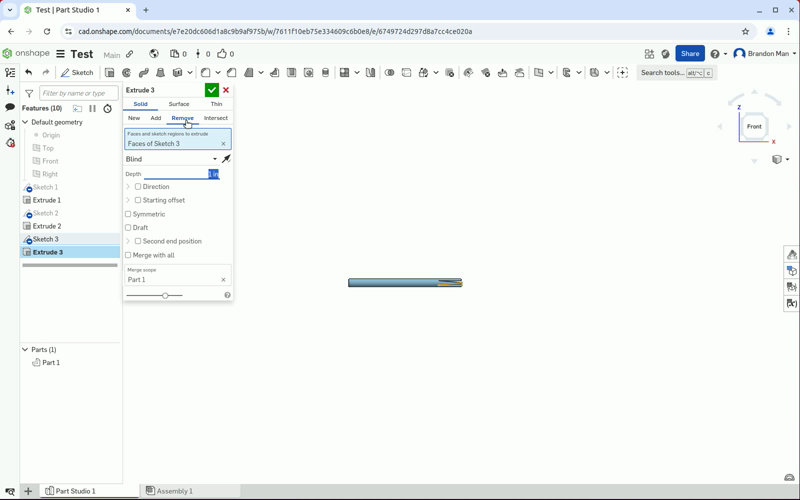
text(4.814)
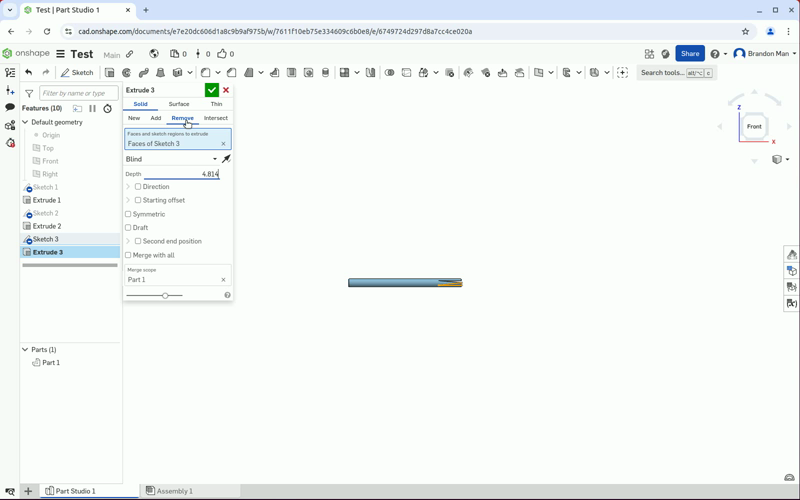
key(tab, 3)
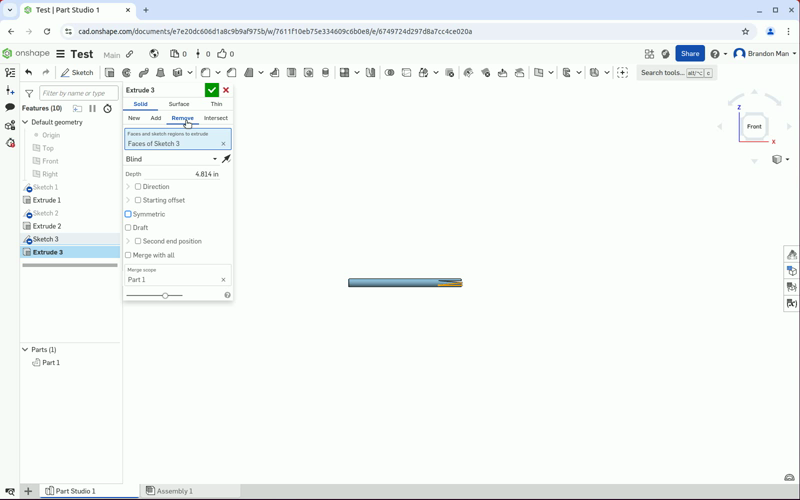
key(space)
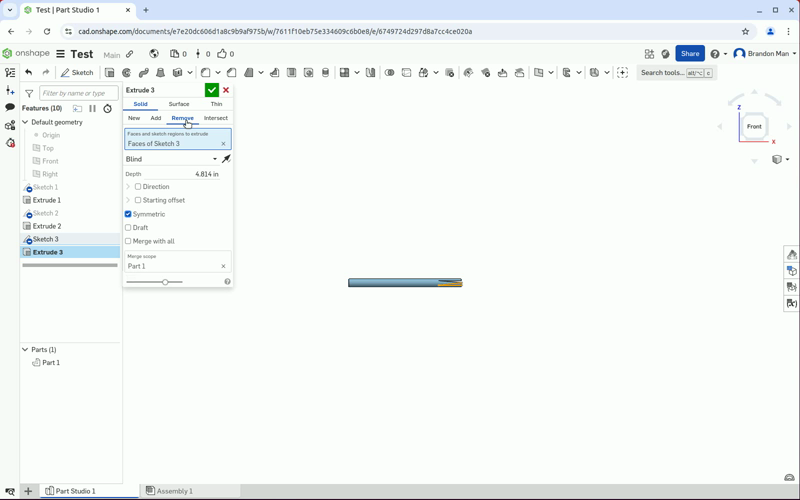
key(tab, 2)
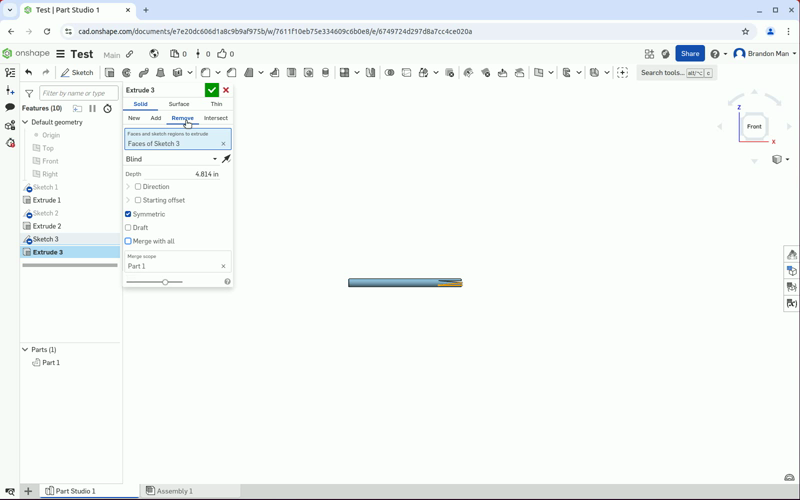
key(space)
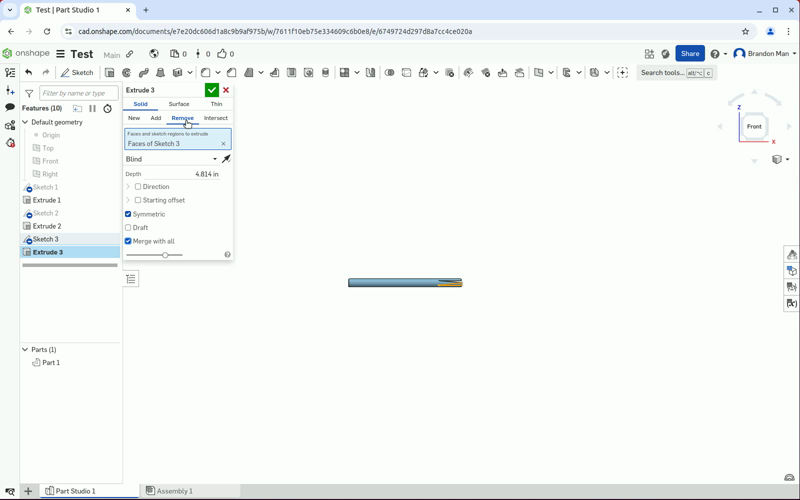
key(enter)
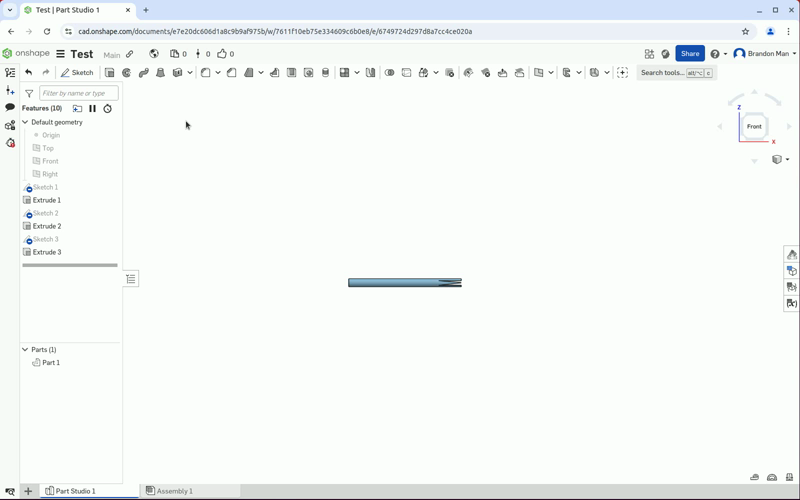
key(shift+h)
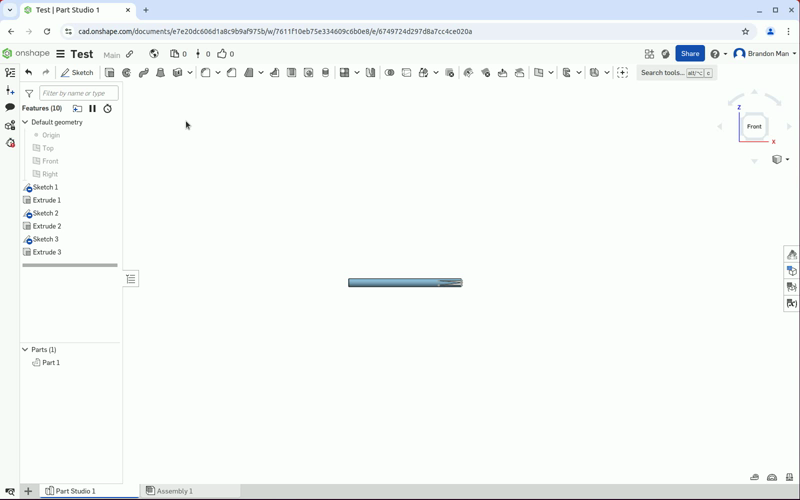
key(shift+h)
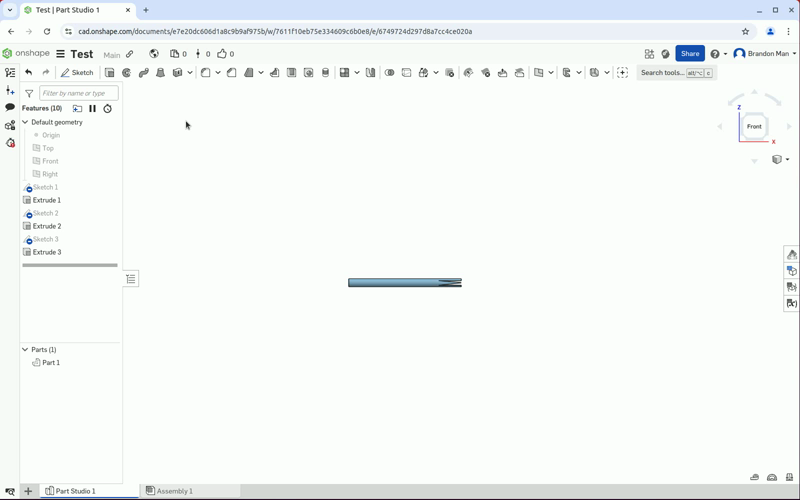
mouse_move(73, 189)
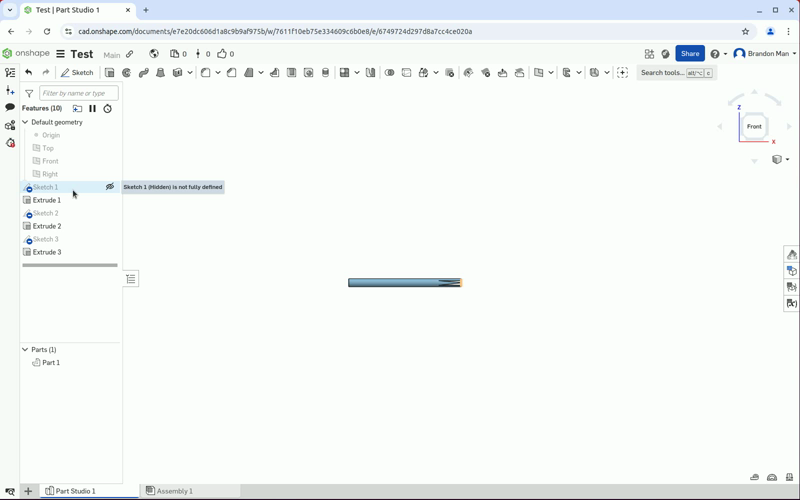
click(73, 189)
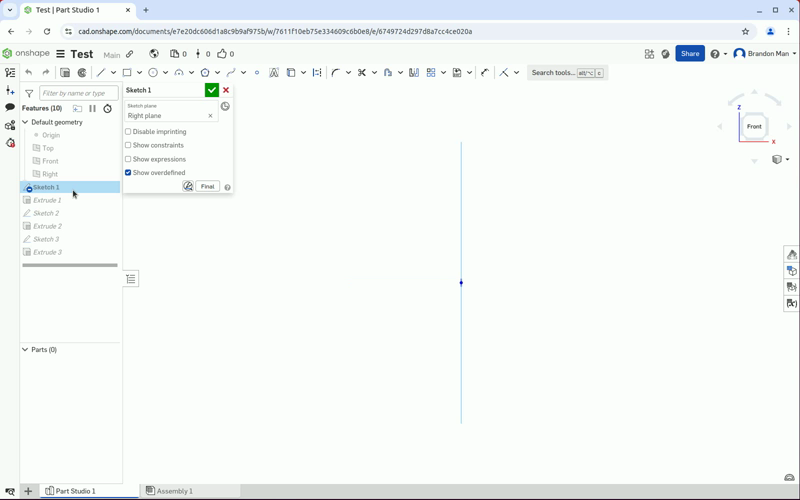
mouse_move(229, 92)
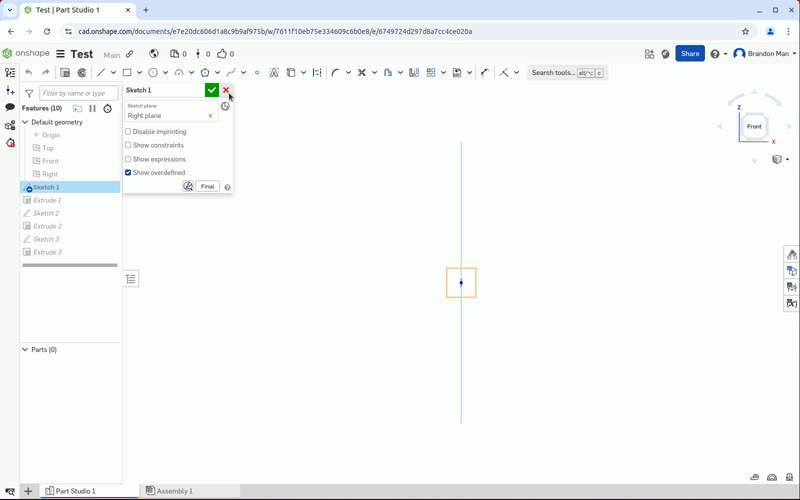
click(229, 92)
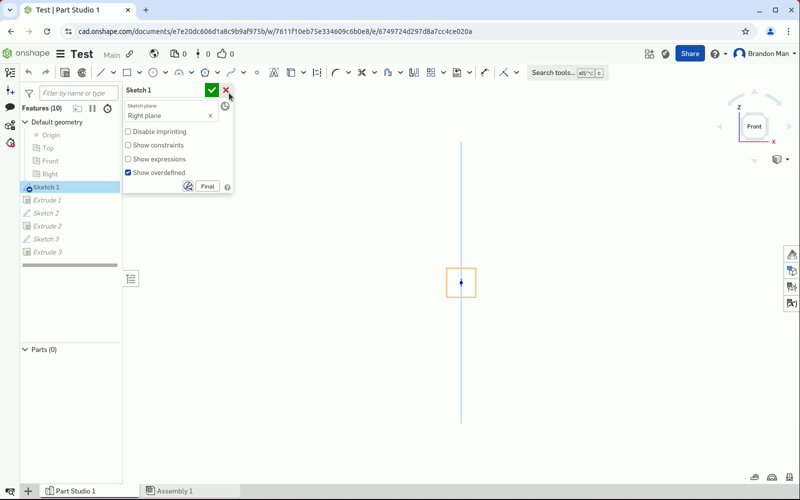
key(shift+s)
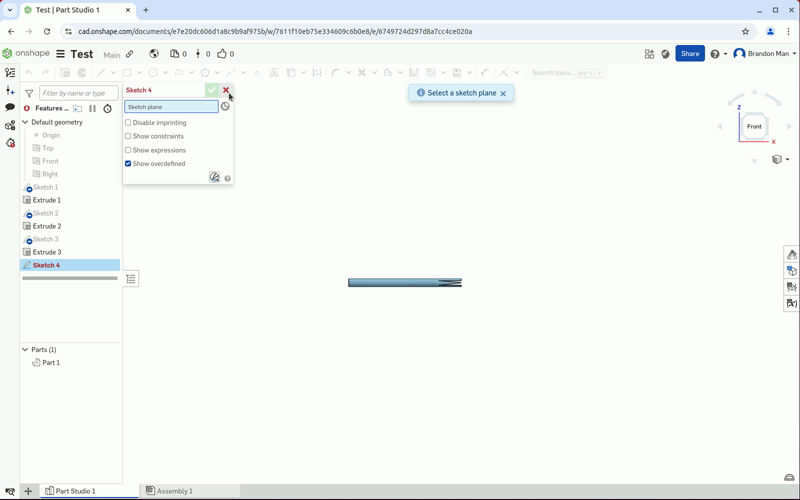
mouse_move(73, 163)
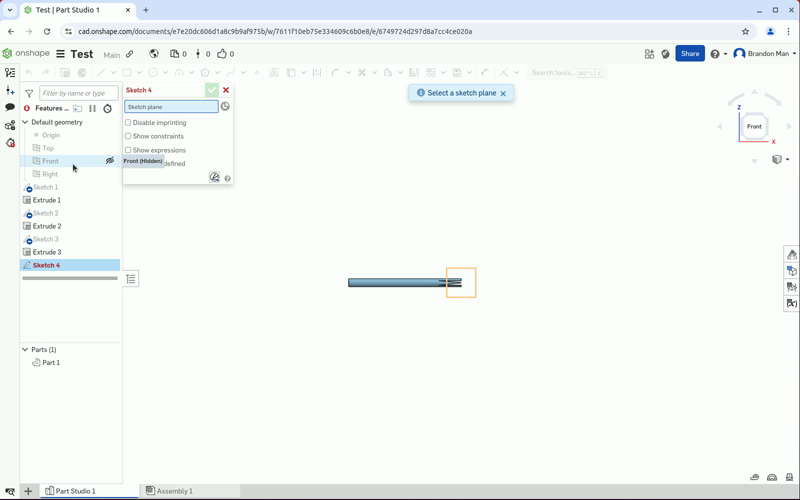
click(73, 163)
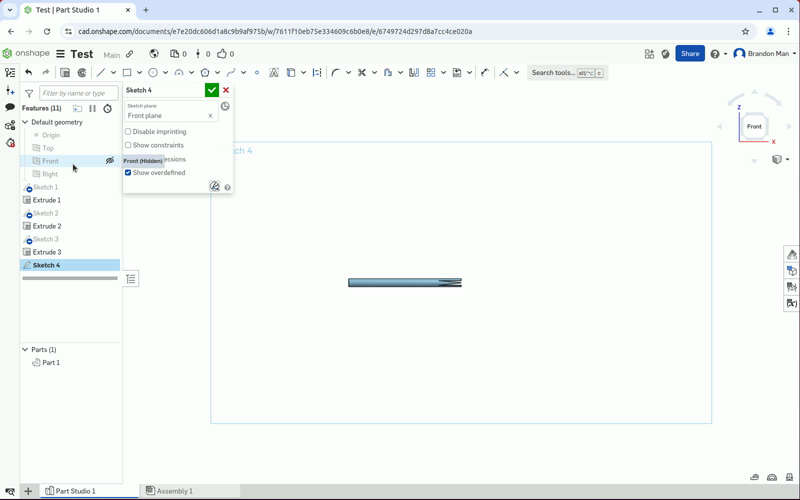
mouse_move(73, 352)
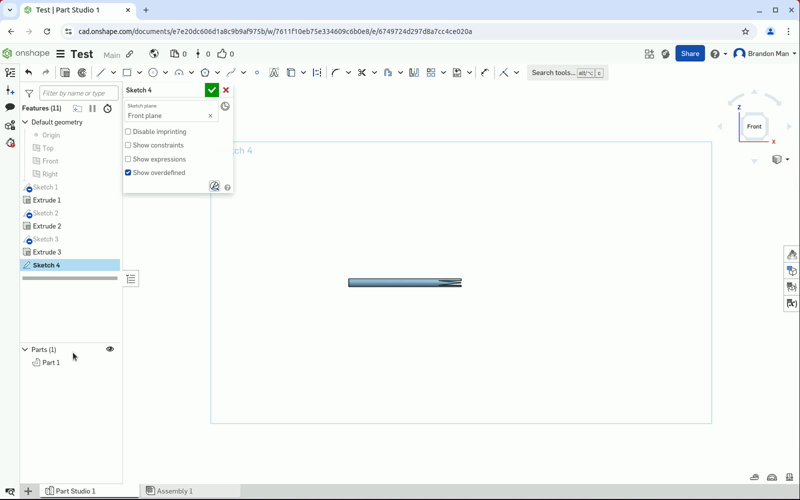
key(y)
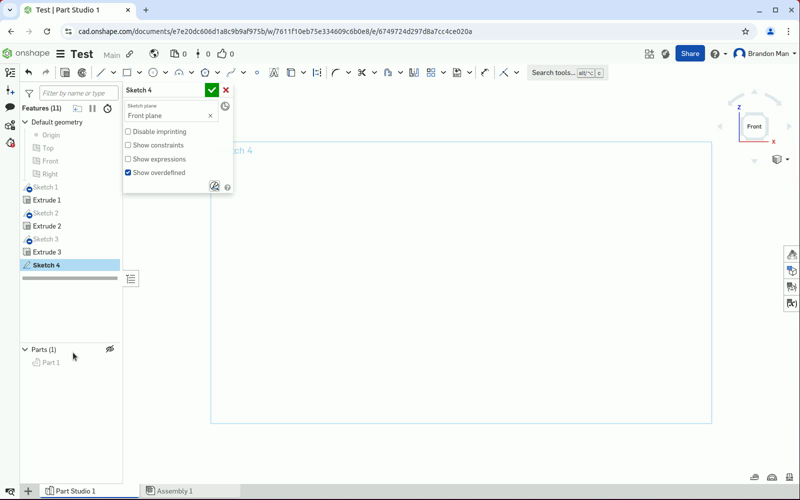
key(c)
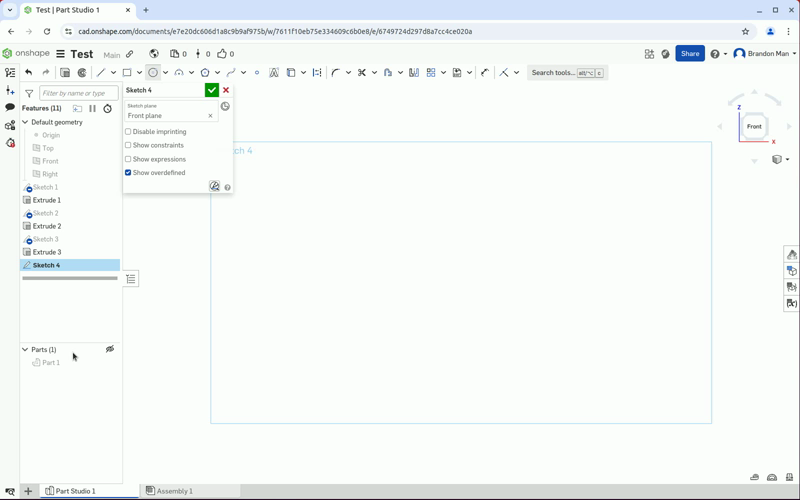
key_down(shift)
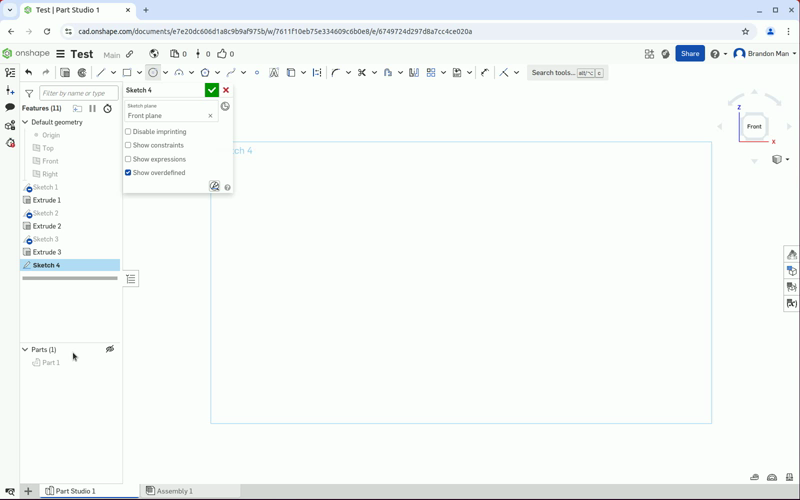
mouse_move(354, 282)
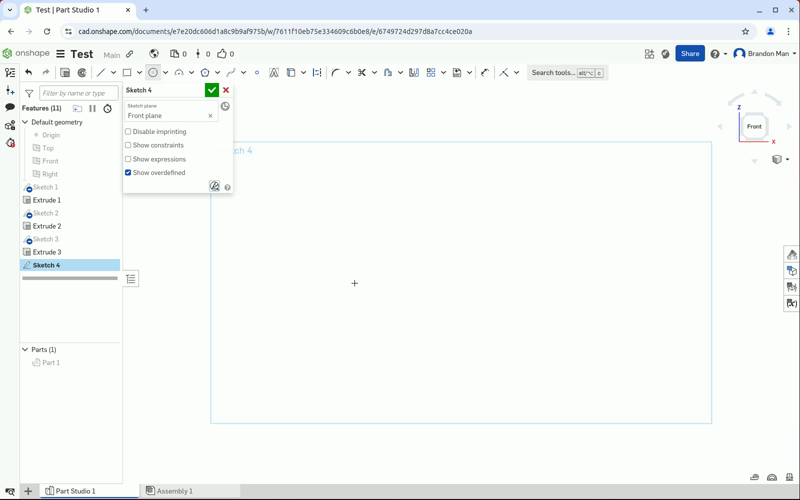
click(354, 282)
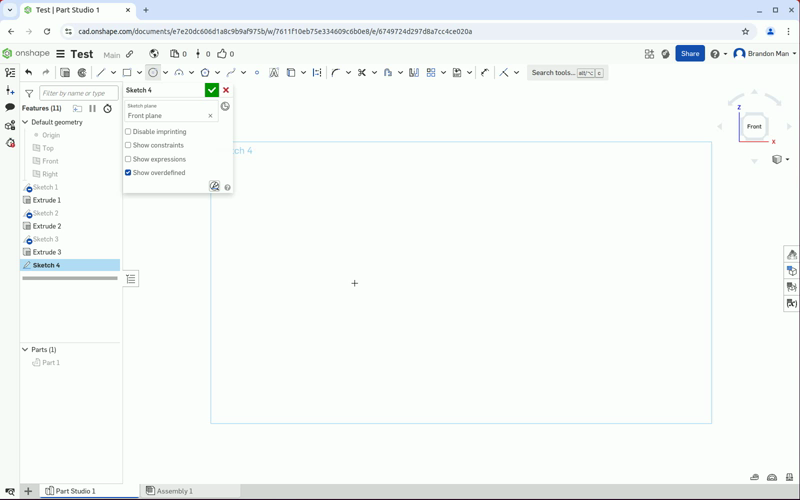
key_up(shift)
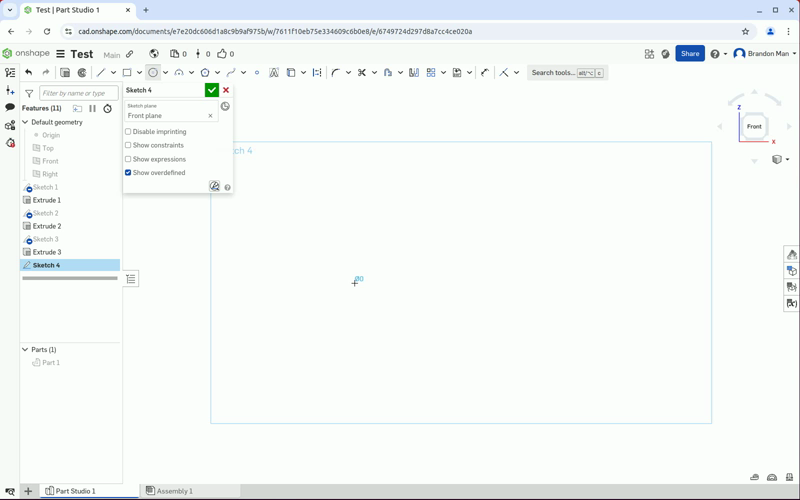
mouse_move(356, 282)
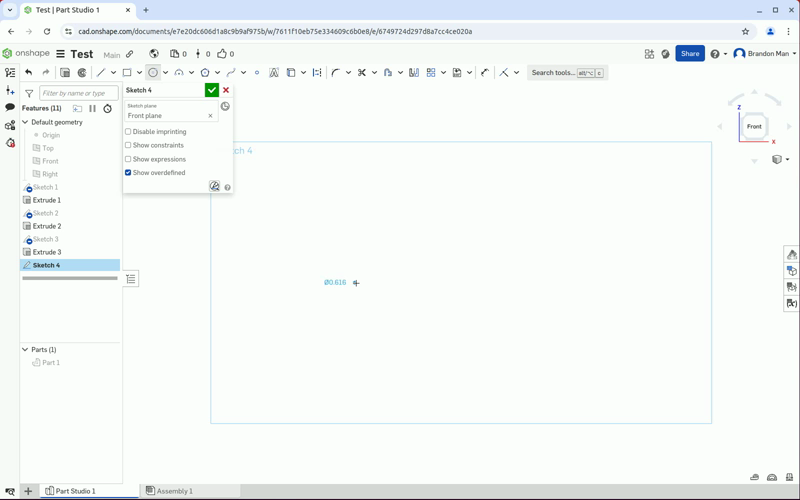
scroll(6)
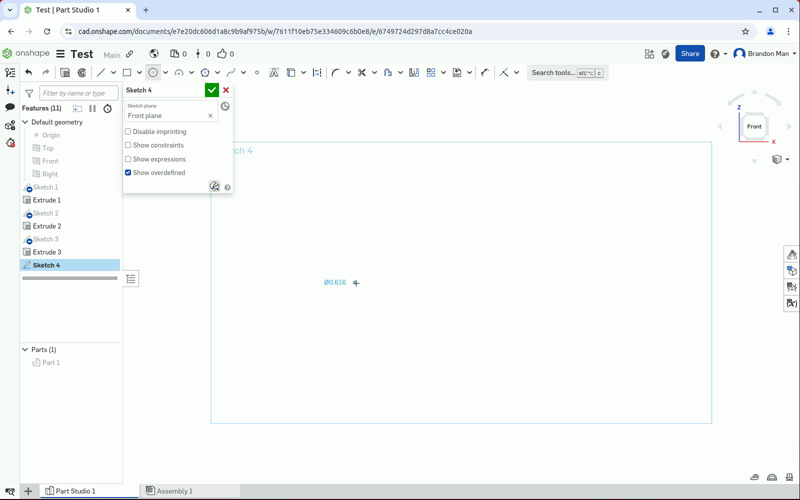
scroll(6)
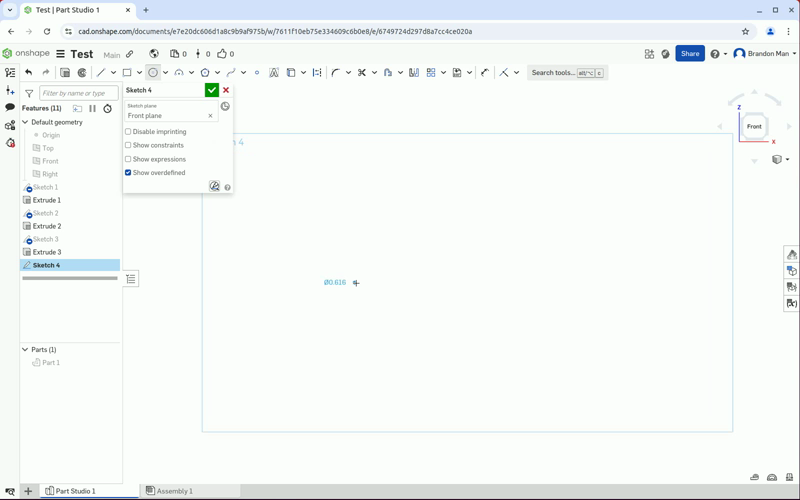
scroll(6)
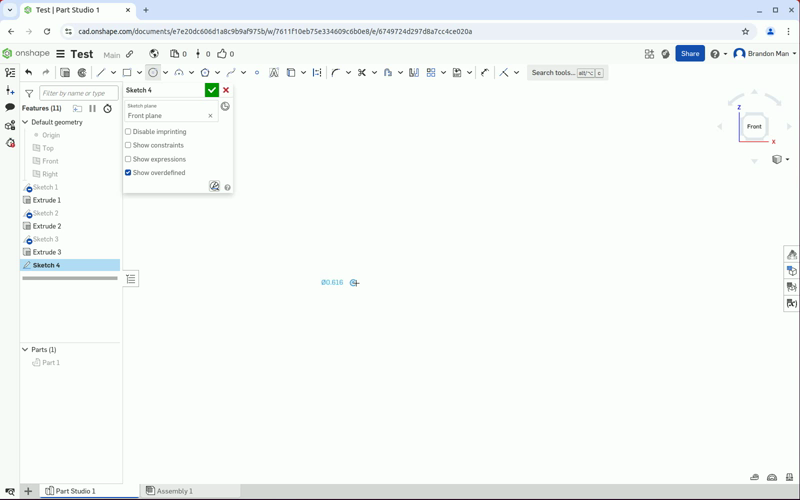
scroll(6)
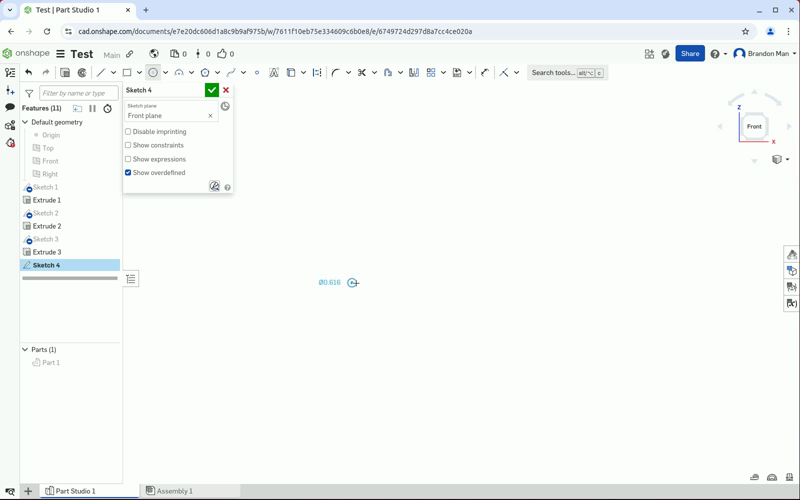
scroll(6)
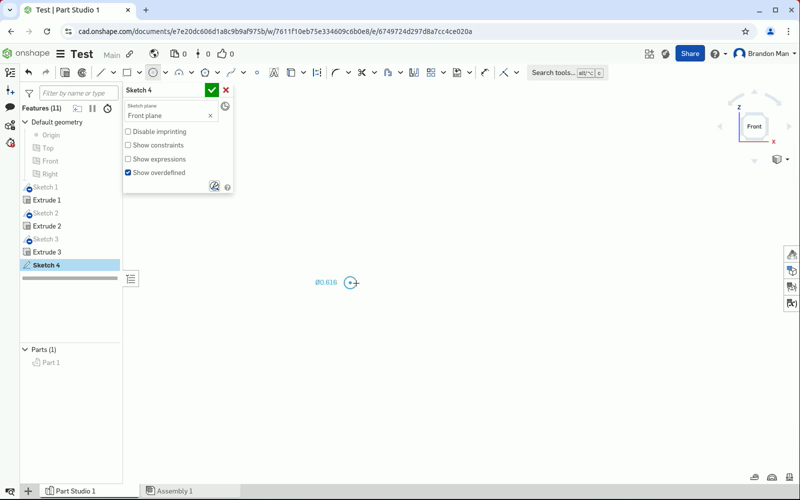
scroll(6)
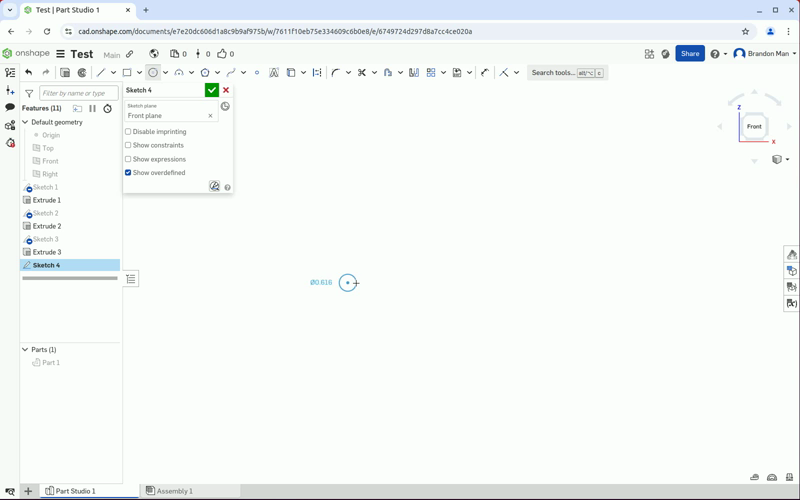
scroll(6)
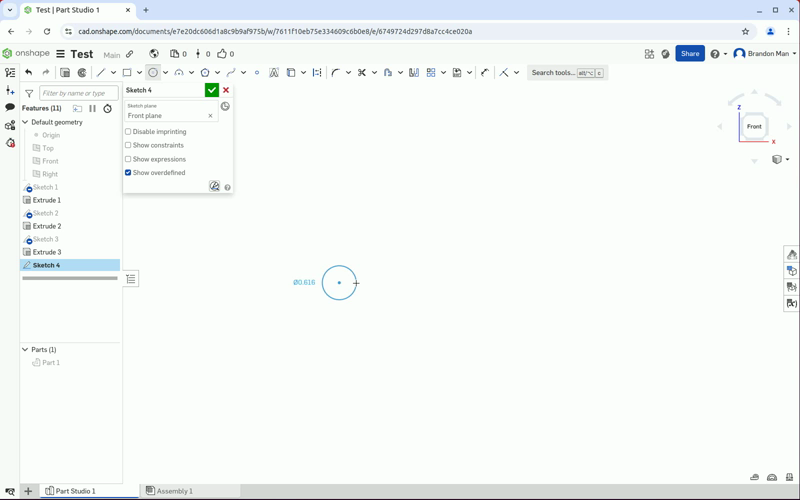
click(356, 282)
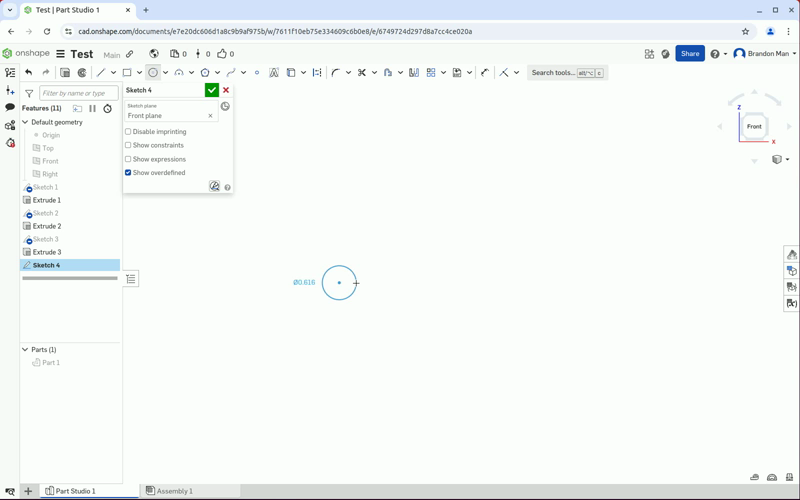
scroll(-6)
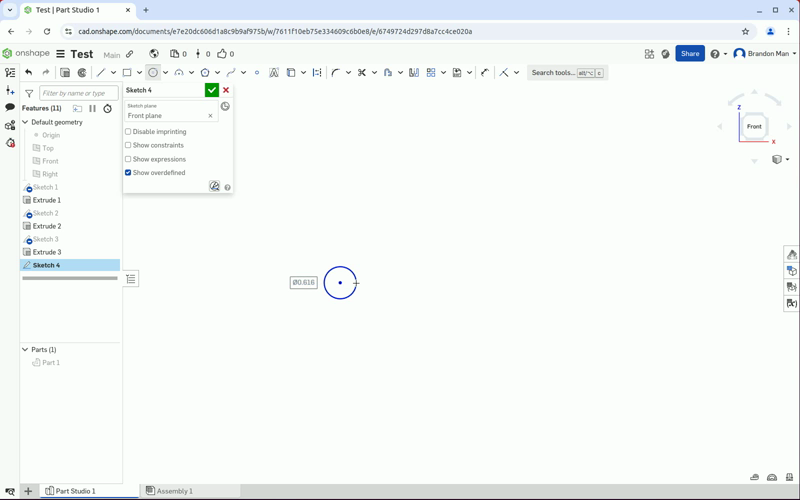
scroll(-6)
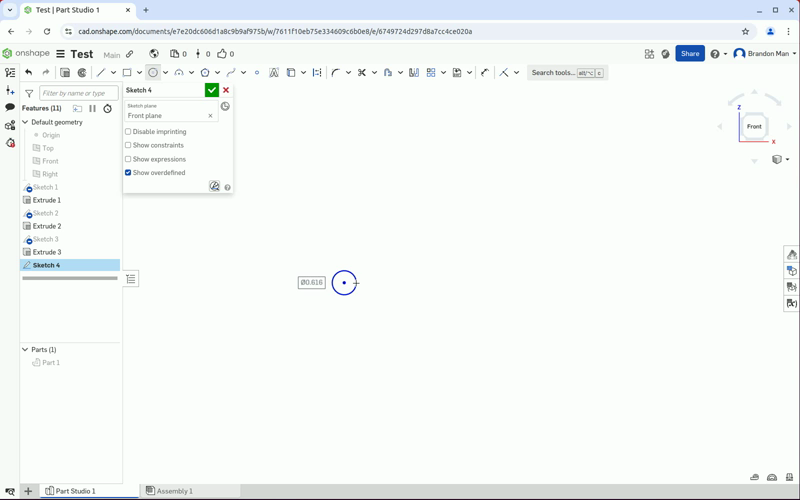
scroll(-6)
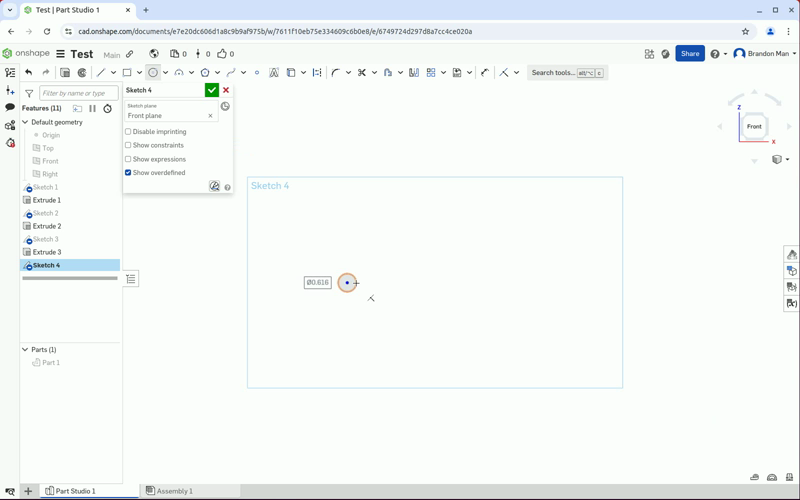
scroll(-6)
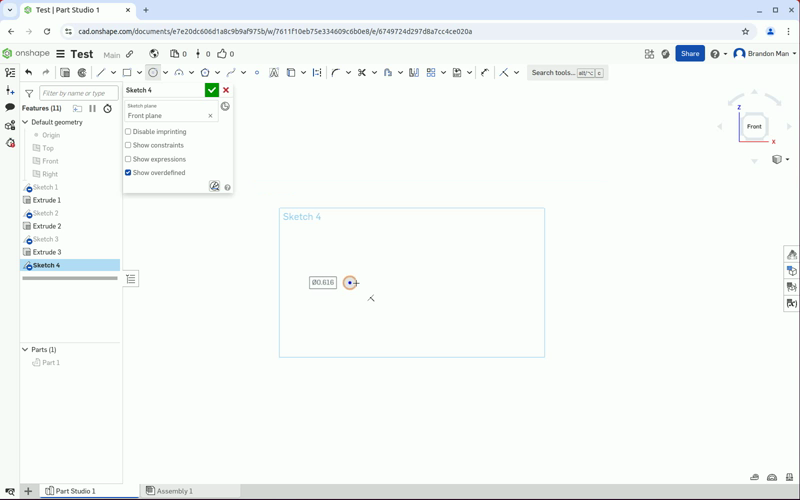
scroll(-6)
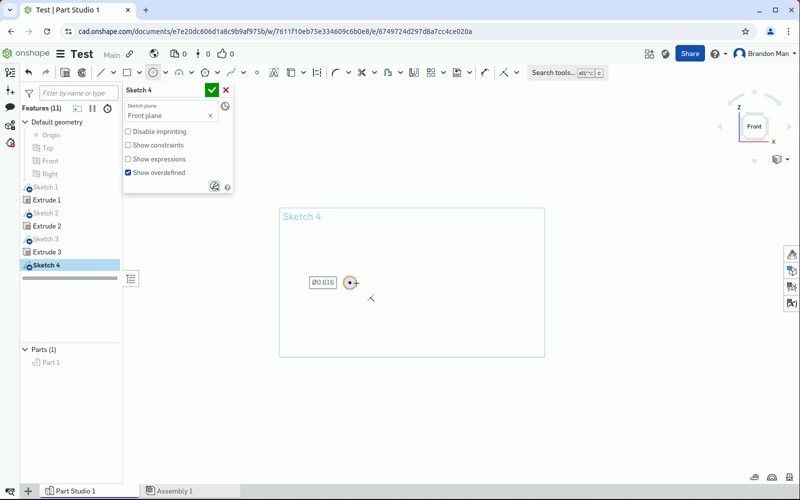
scroll(-6)
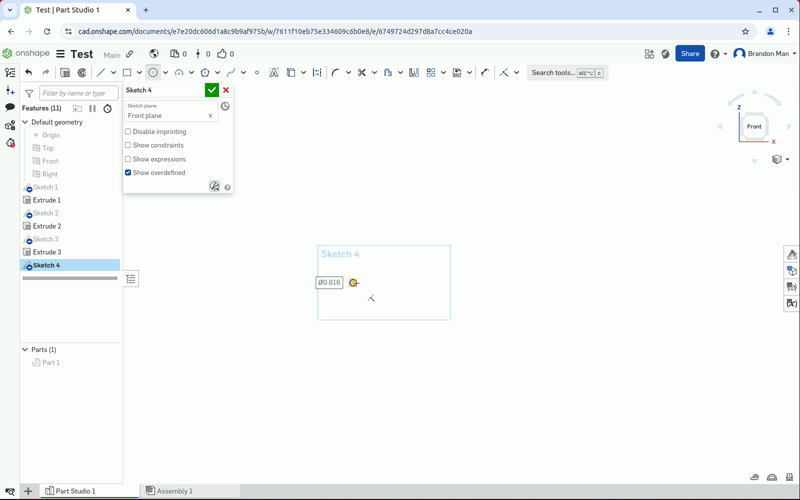
scroll(-6)
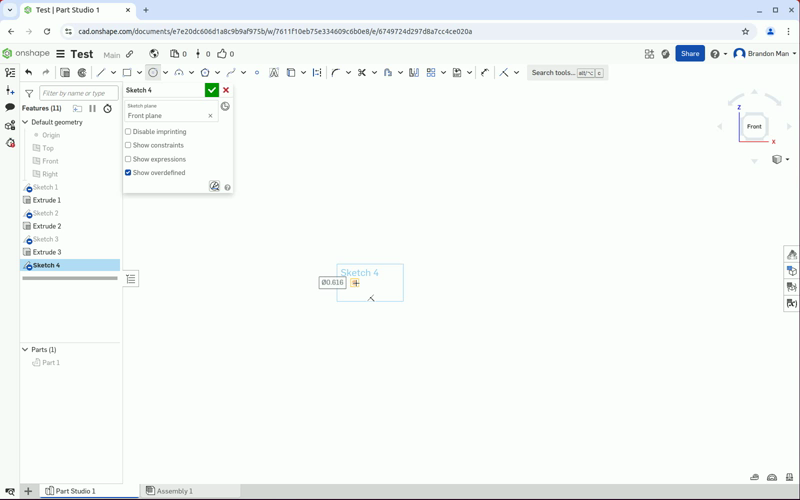
key(esc)
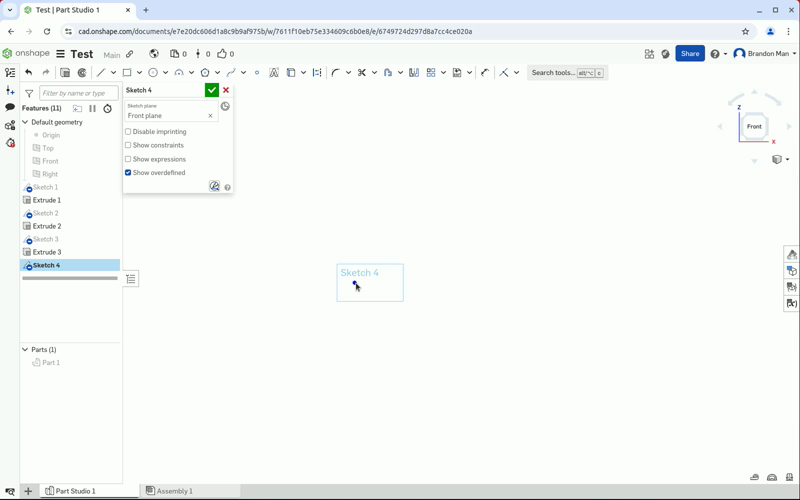
mouse_move(352, 282)
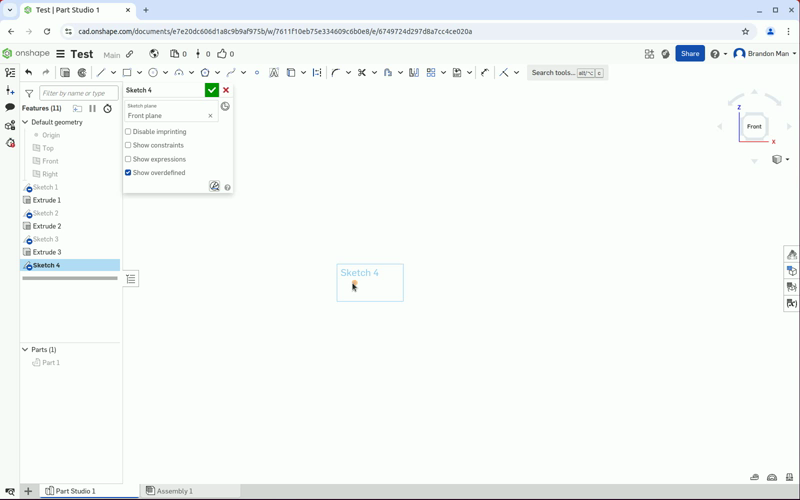
scroll(6)
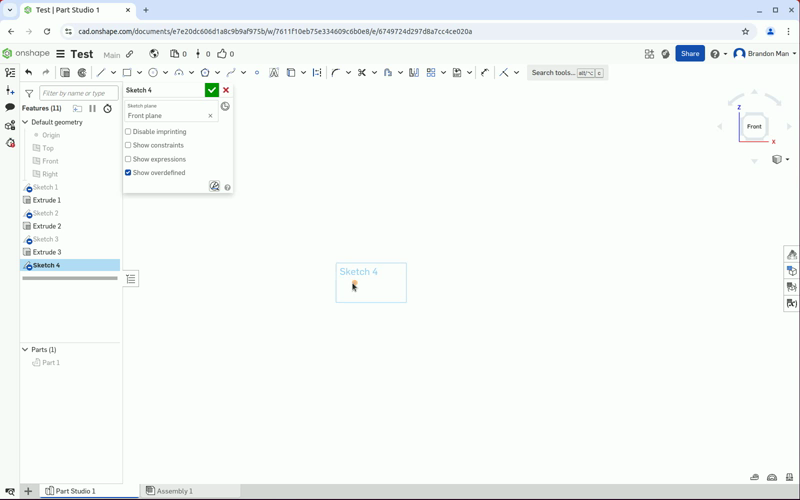
scroll(6)
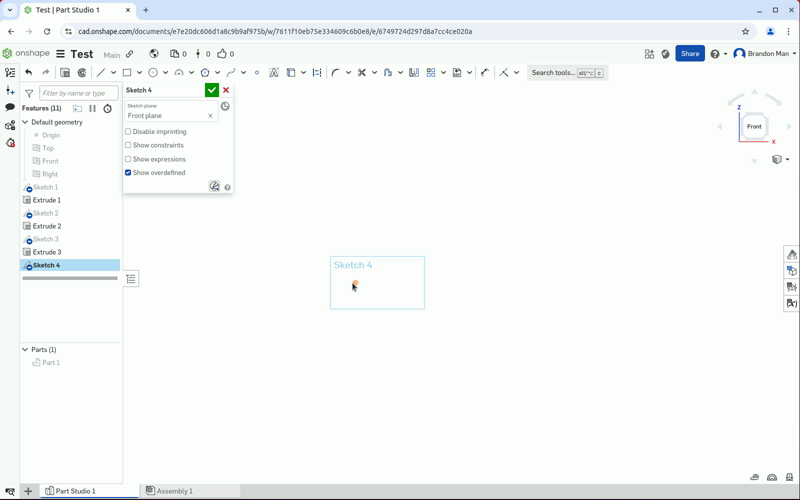
scroll(6)
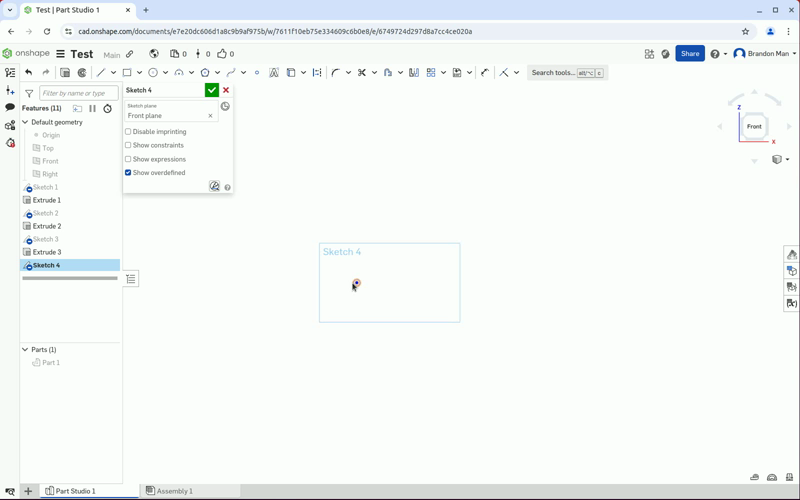
scroll(6)
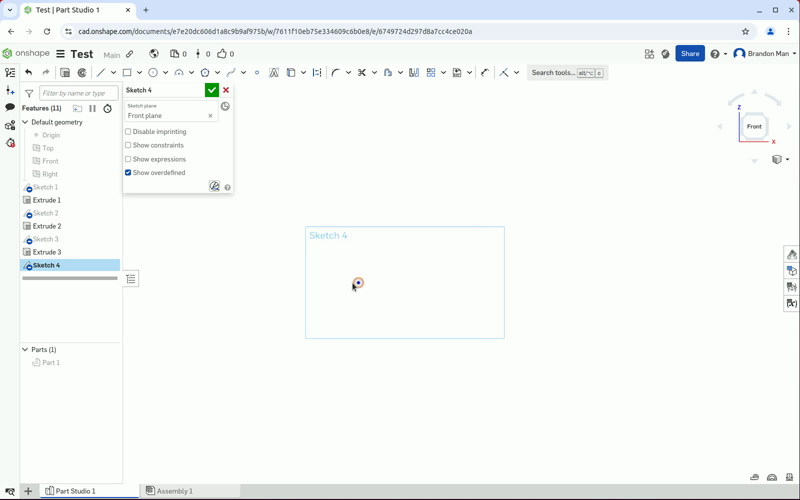
scroll(6)
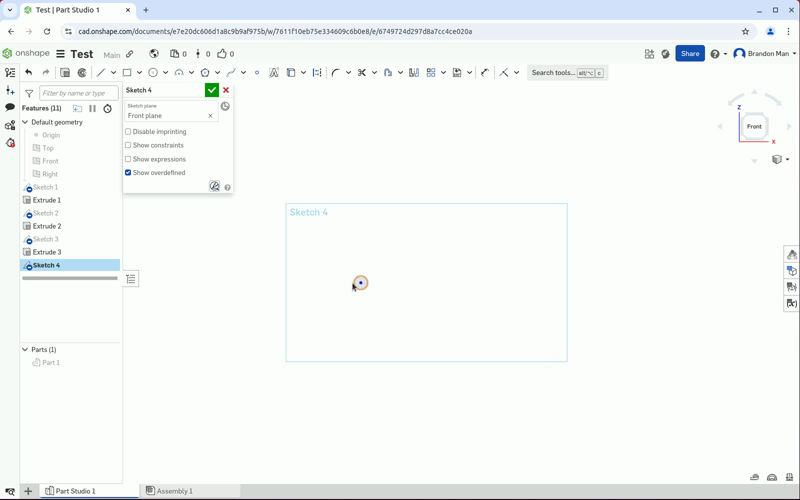
scroll(6)
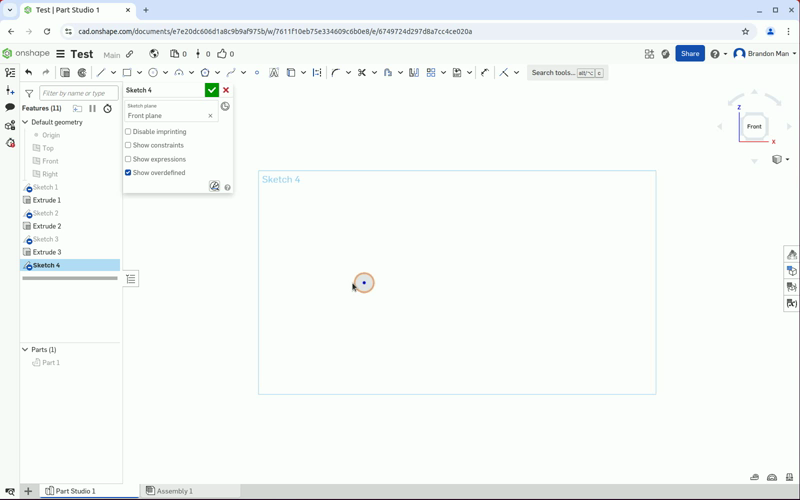
scroll(6)
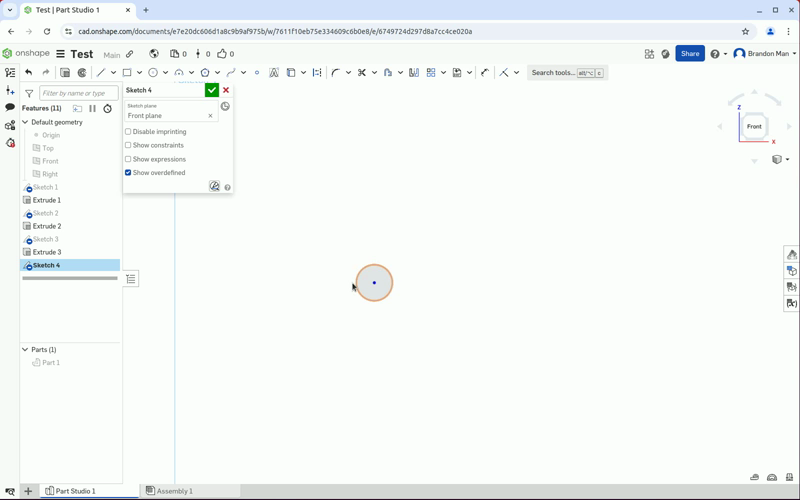
click(352, 282)
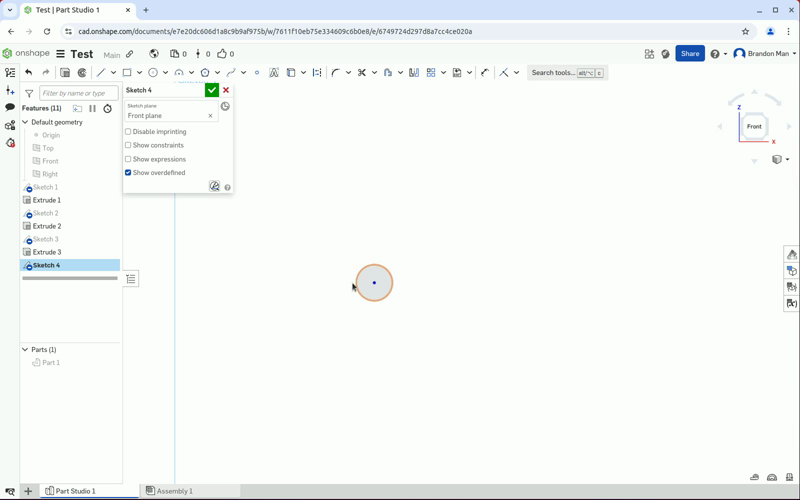
scroll(-6)
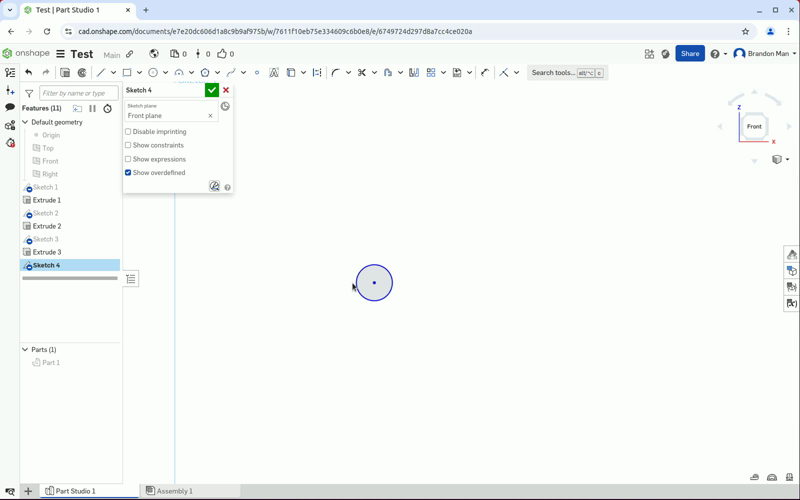
scroll(-6)
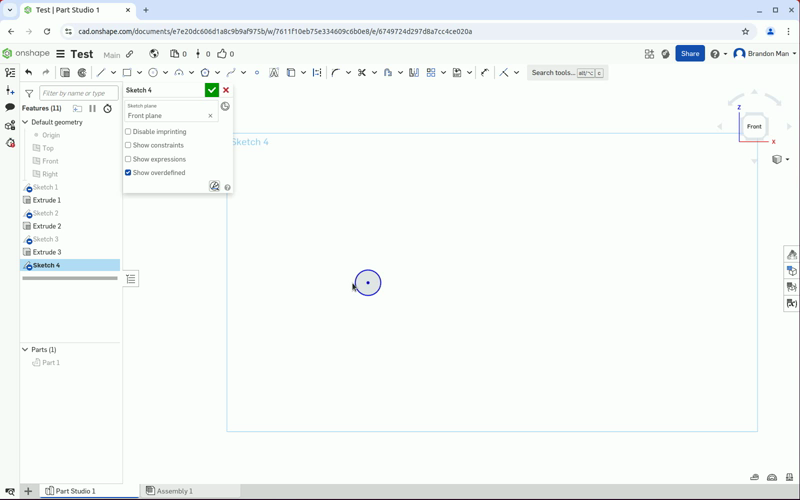
scroll(-6)
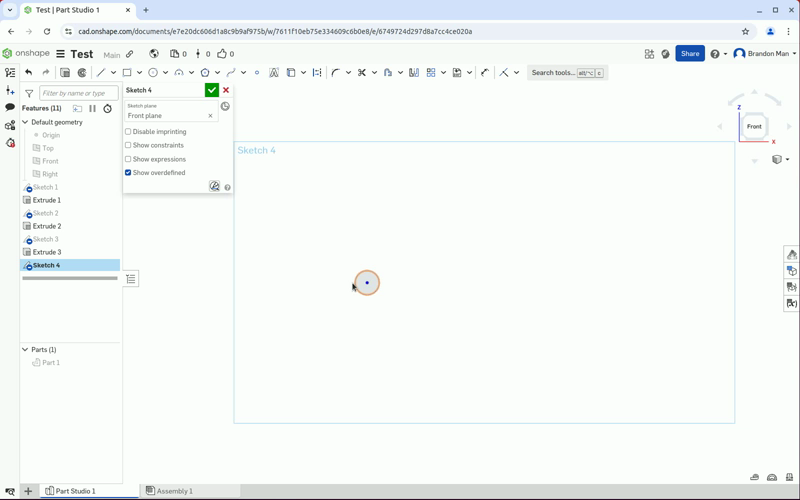
scroll(-6)
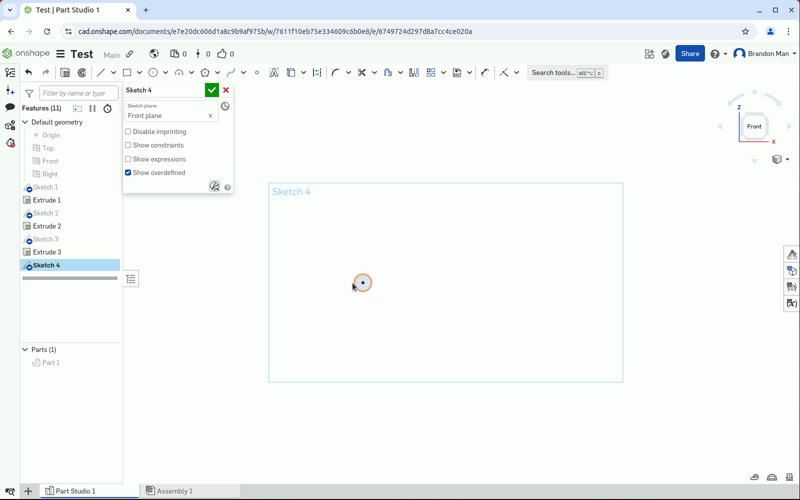
scroll(-6)
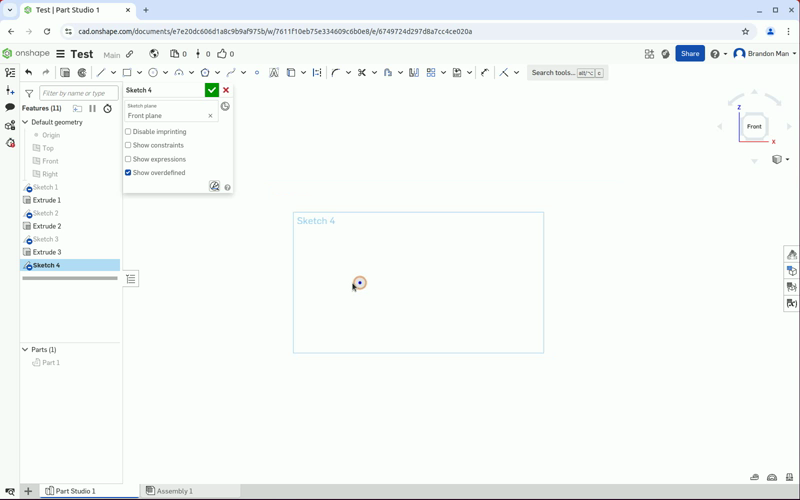
scroll(-6)
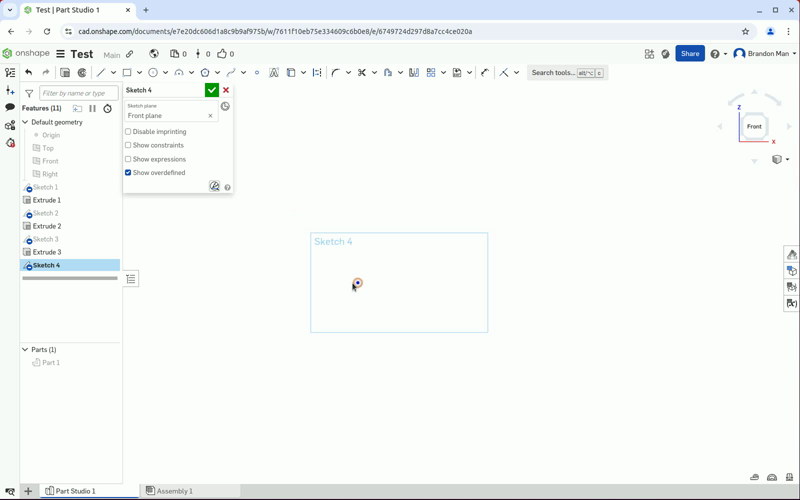
scroll(-6)
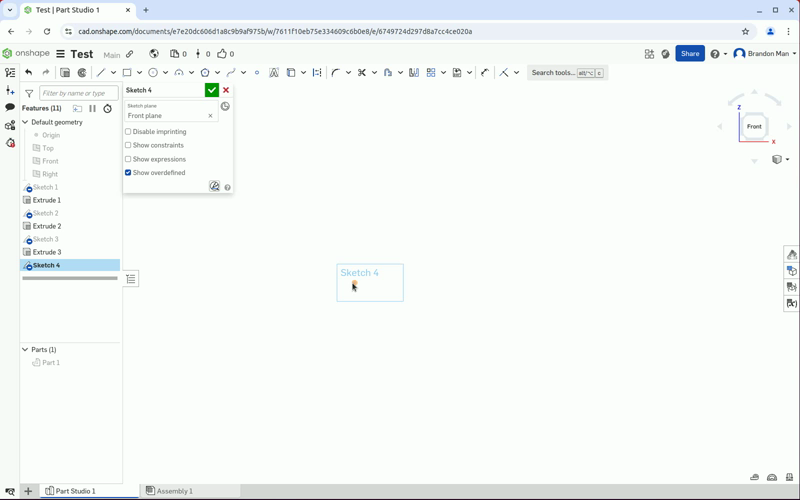
mouse_move(73, 352)
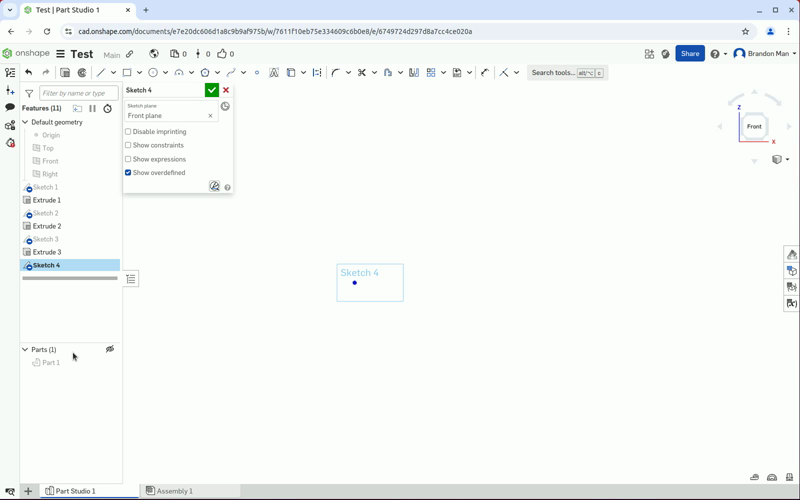
key(shift+y)
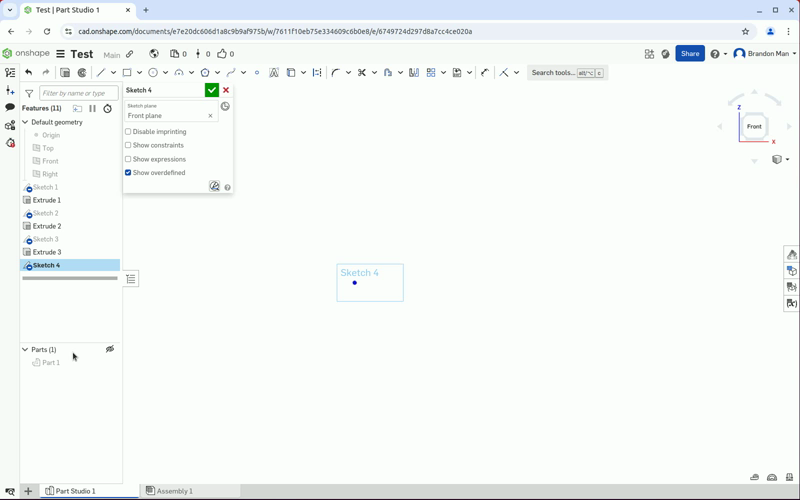
key(shift+e)
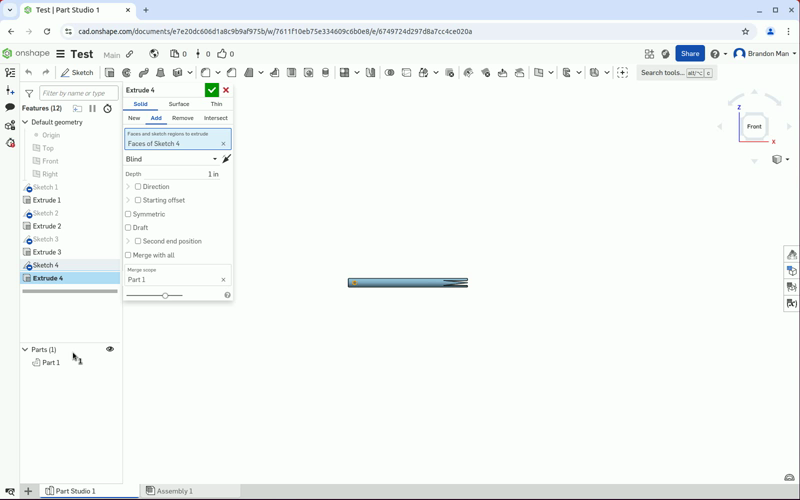
mouse_move(143, 106)
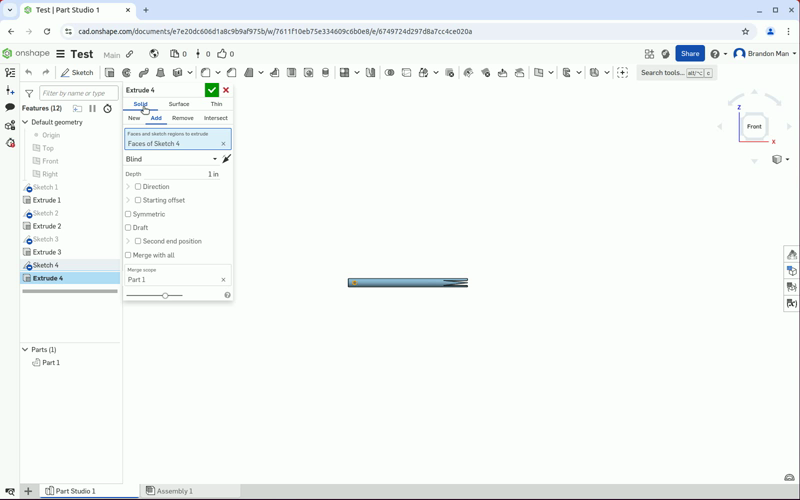
click(143, 106)
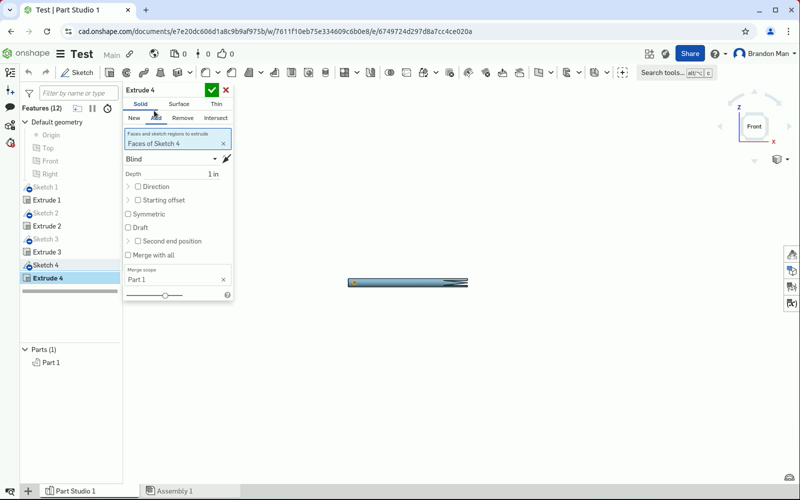
mouse_move(186, 120)
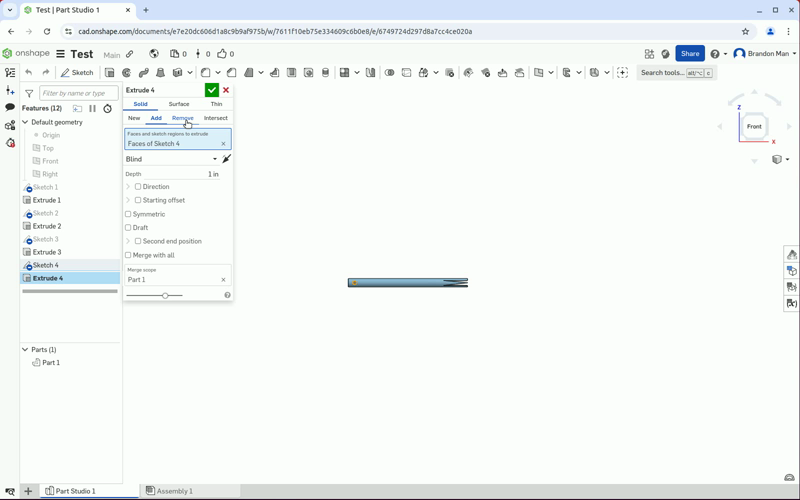
click(186, 120)
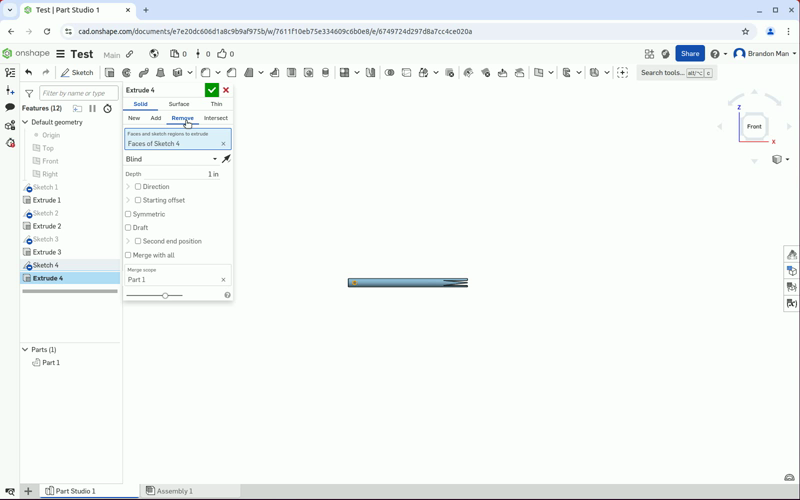
key(tab, 4)
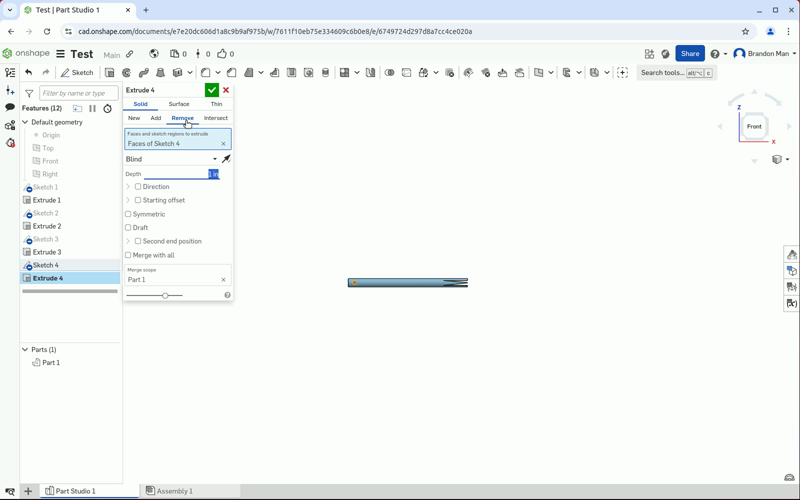
text(4.814)
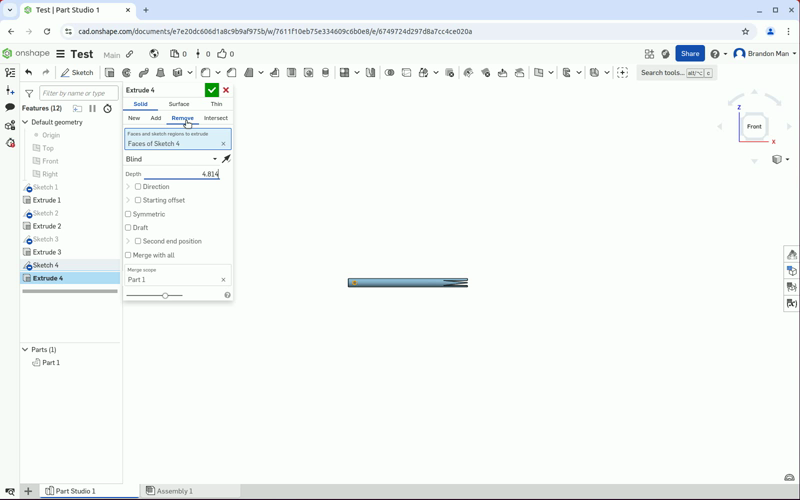
key(tab, 3)
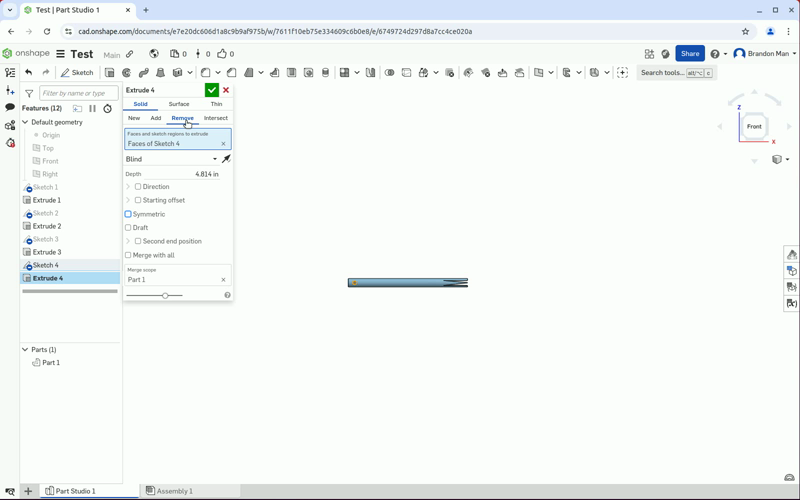
key(space)
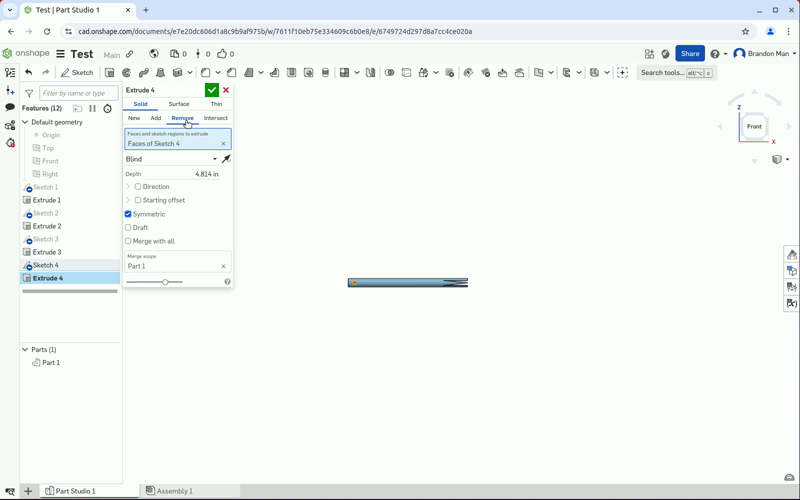
key(tab, 2)
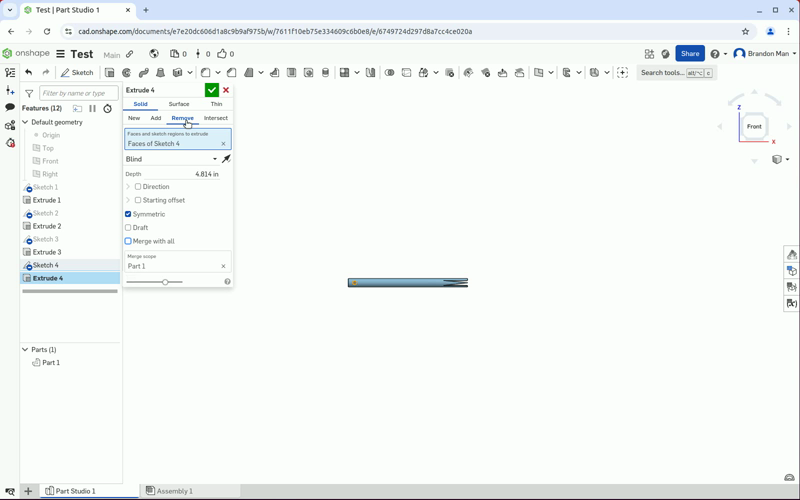
key(space)
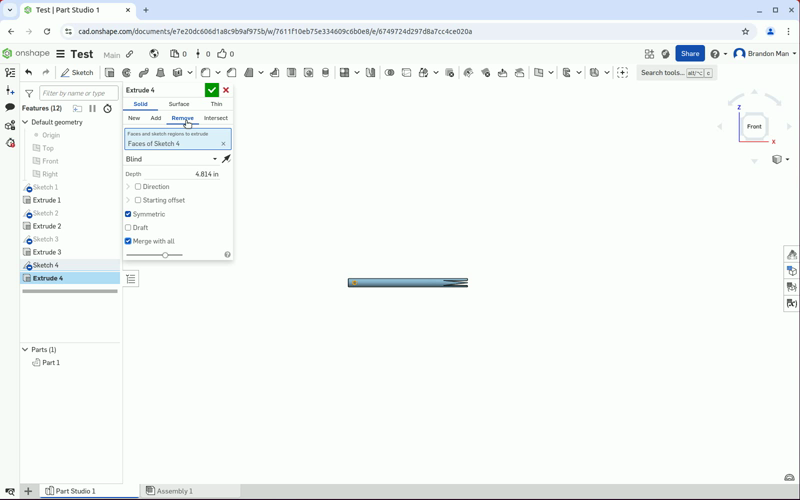
key(enter)
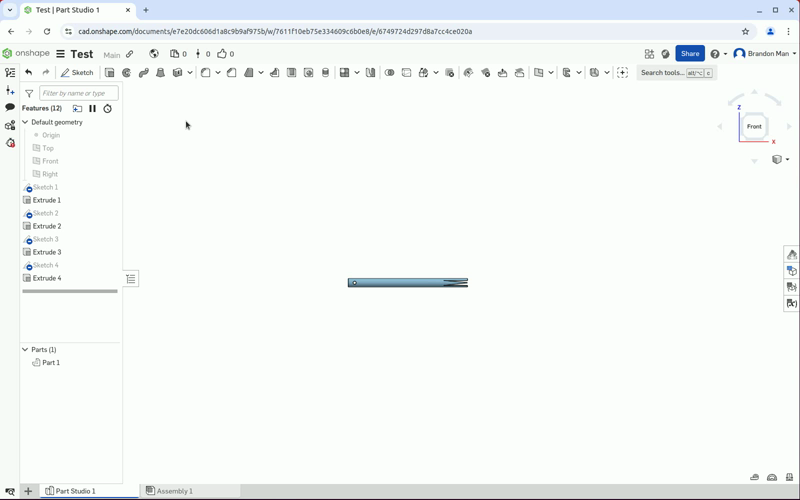
key(shift+h)
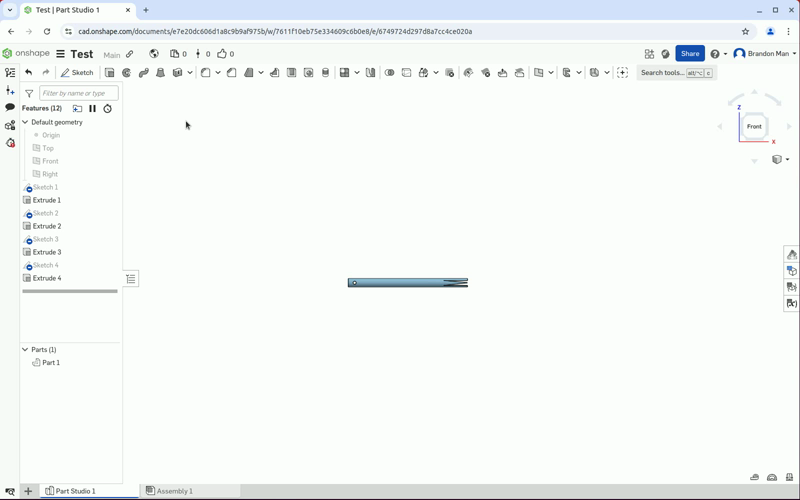
key(shift+h)
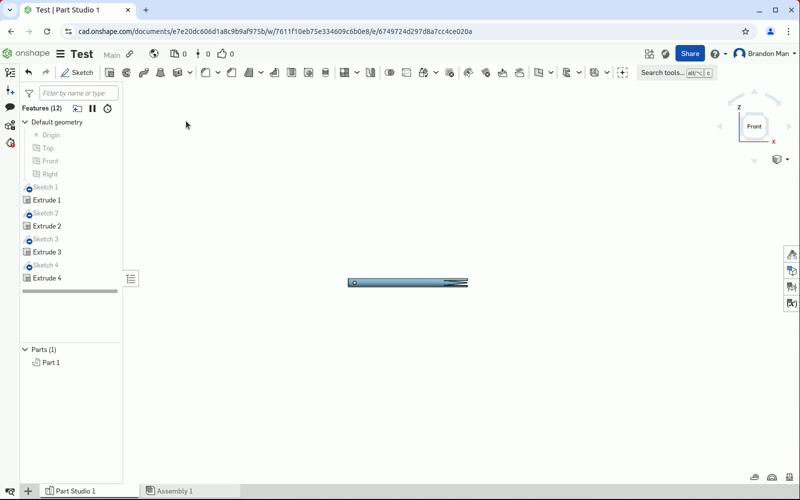
key(shift+7)
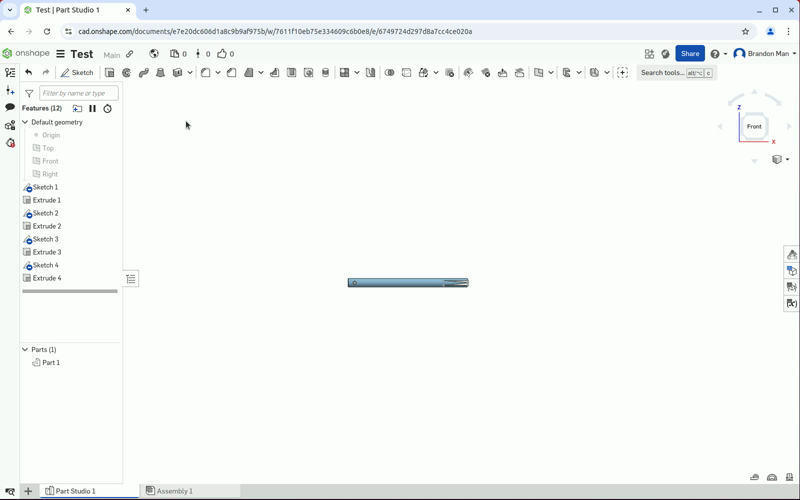
key(left, 2)
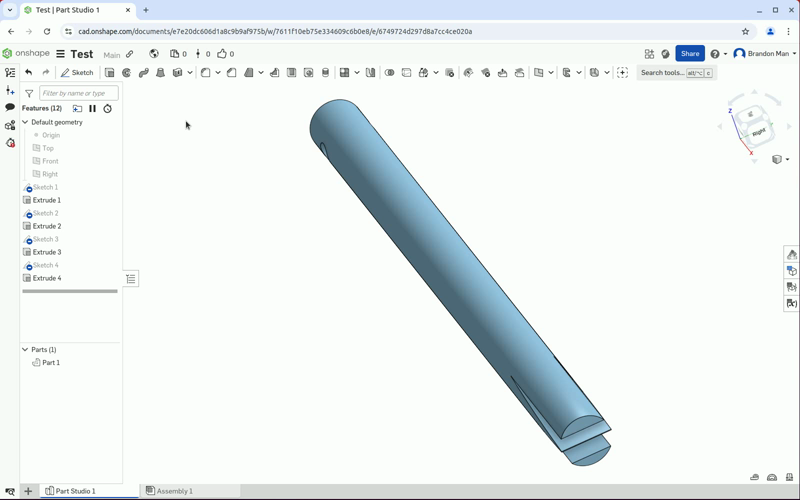
key(down, 2)
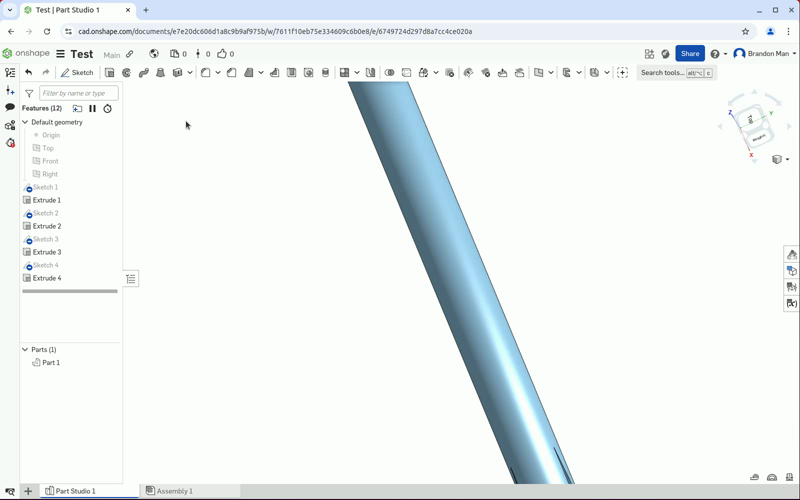
key(up, 2)
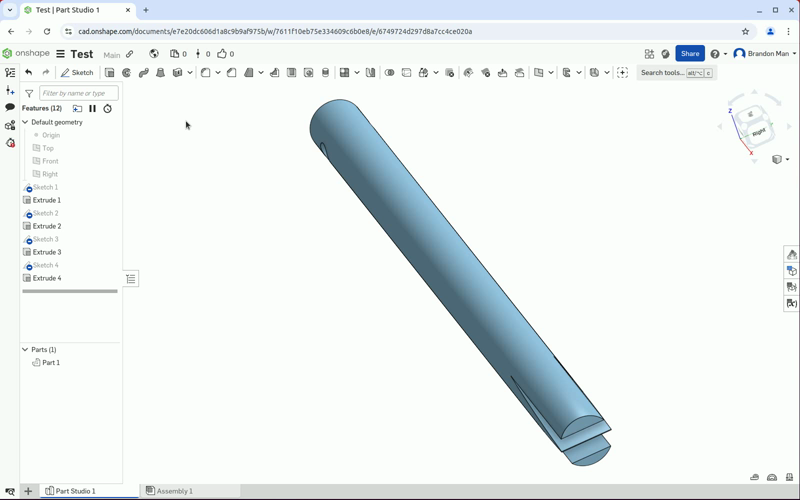
key(right, 2)
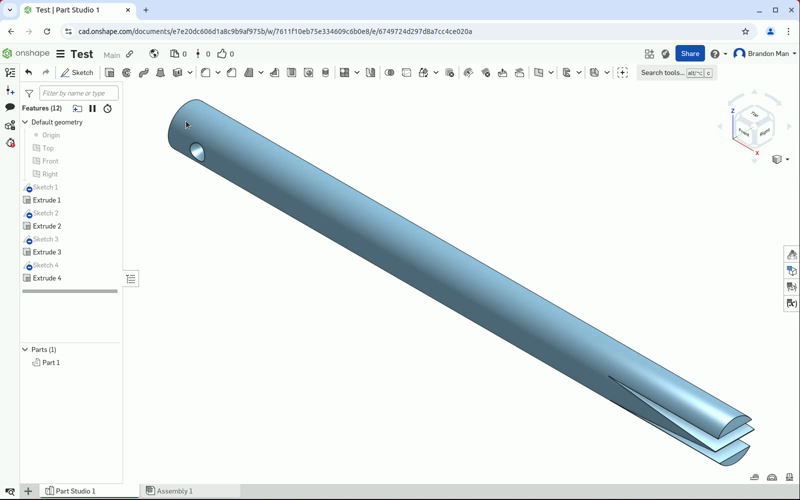
mouse_move(73, 189)
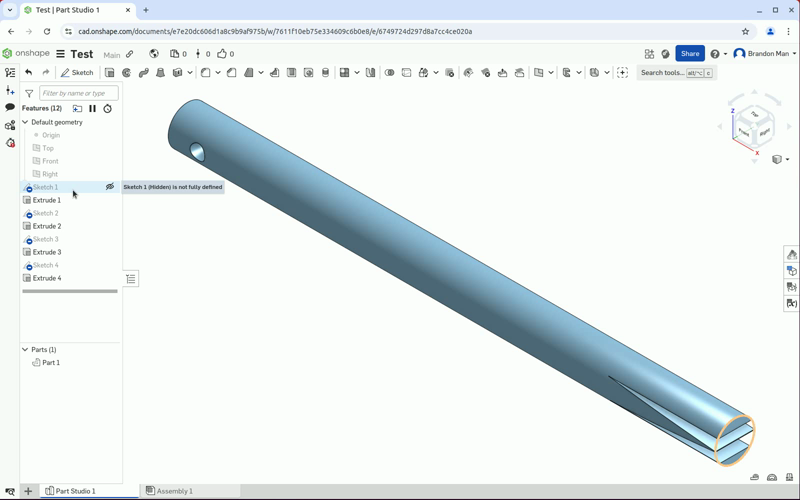
click(73, 189)